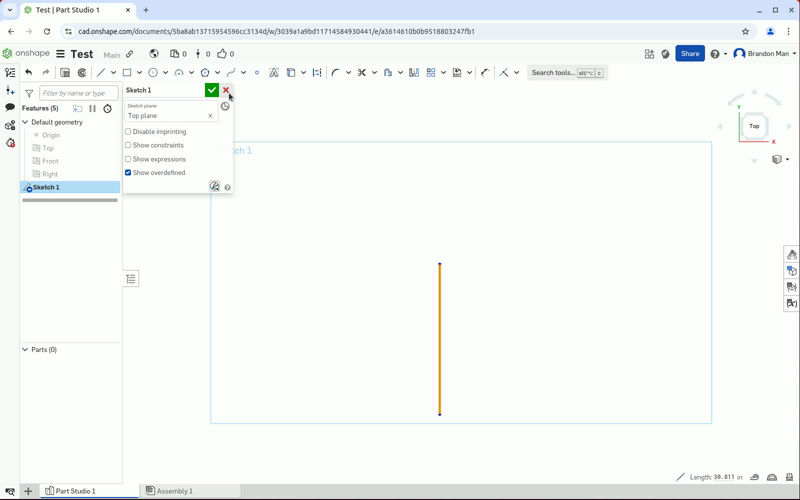
key(shift+h)
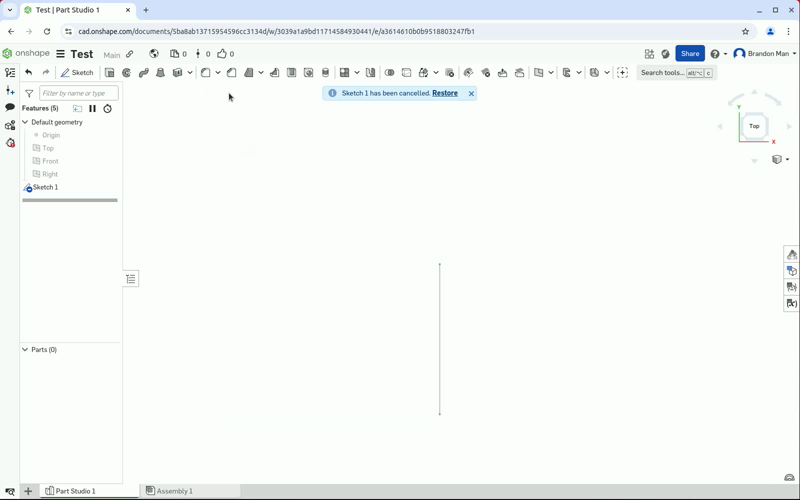
key(shift+s)
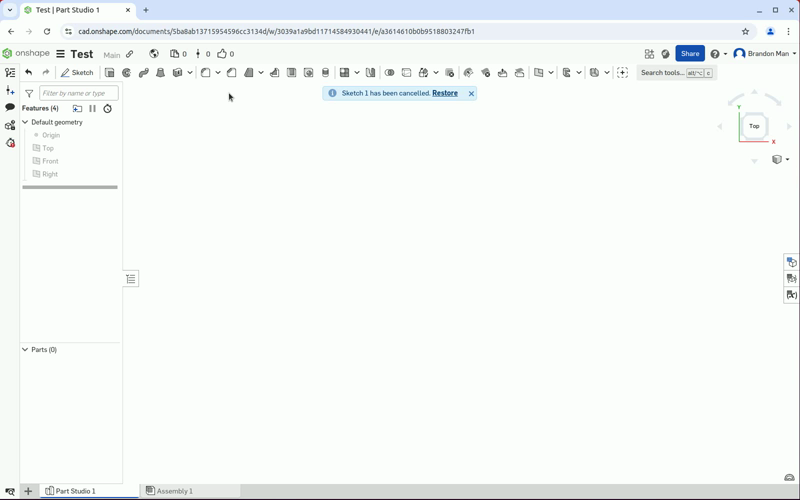
mouse_move(73, 150)
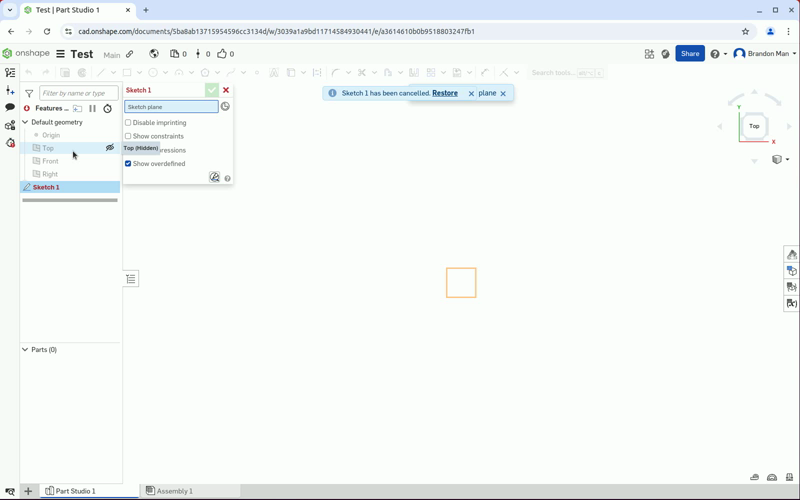
click(73, 150)
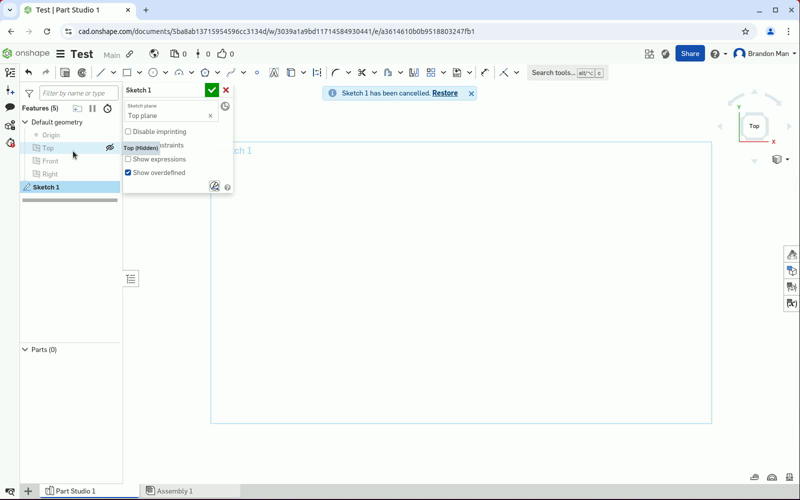
mouse_move(73, 352)
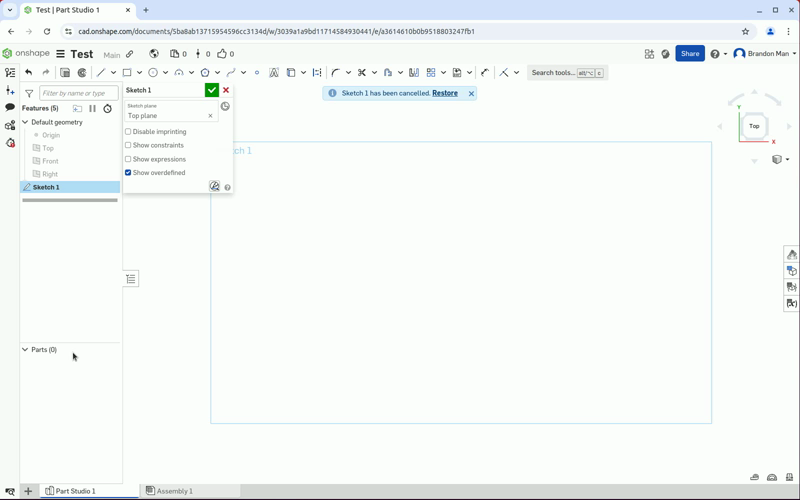
key(y)
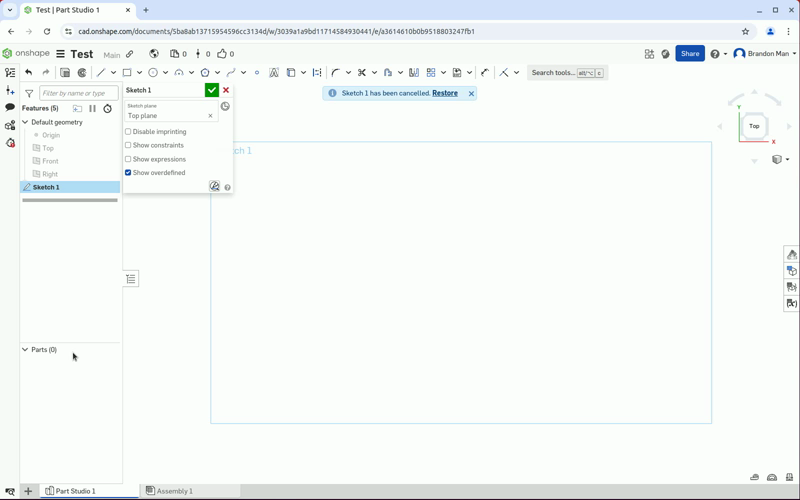
key(l)
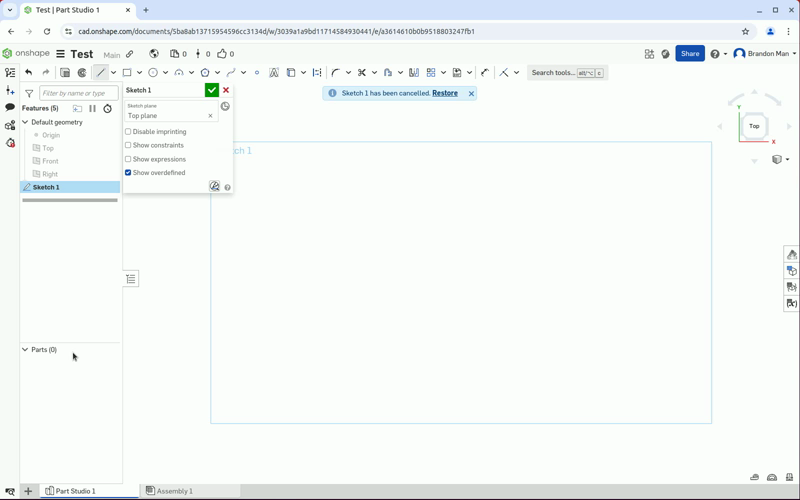
key_down(shift)
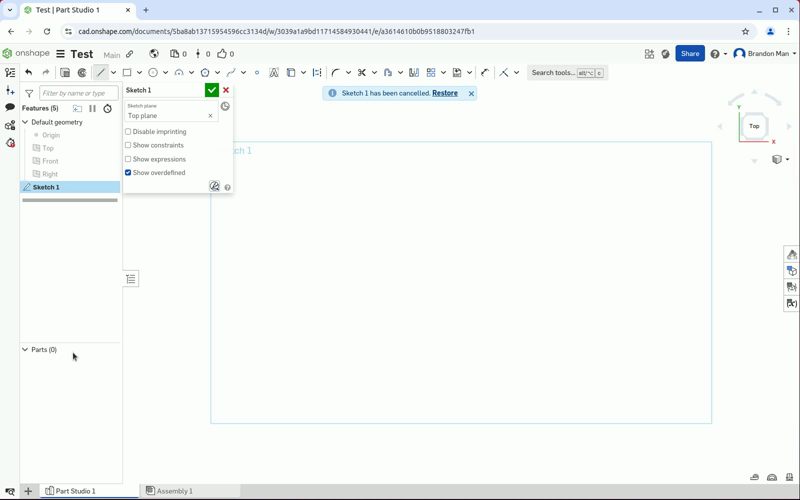
mouse_move(471, 244)
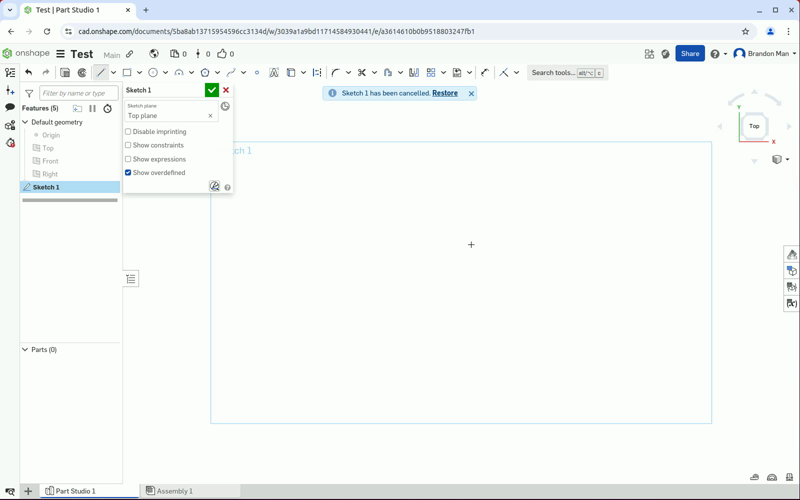
click(471, 244)
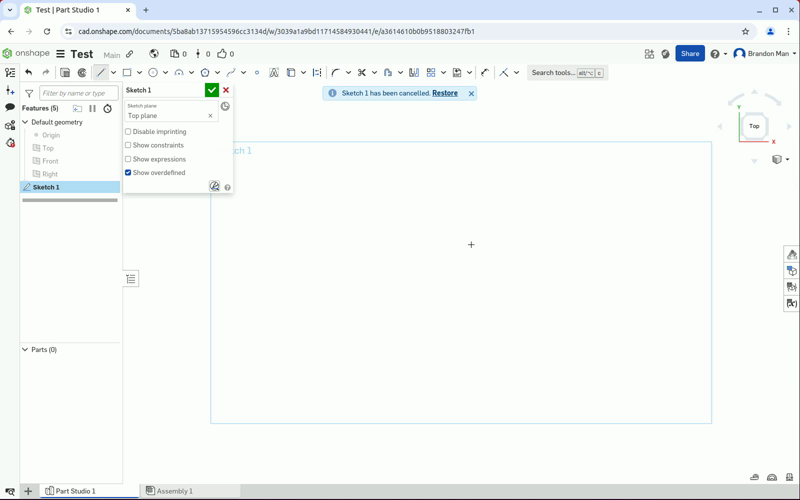
key_up(shift)
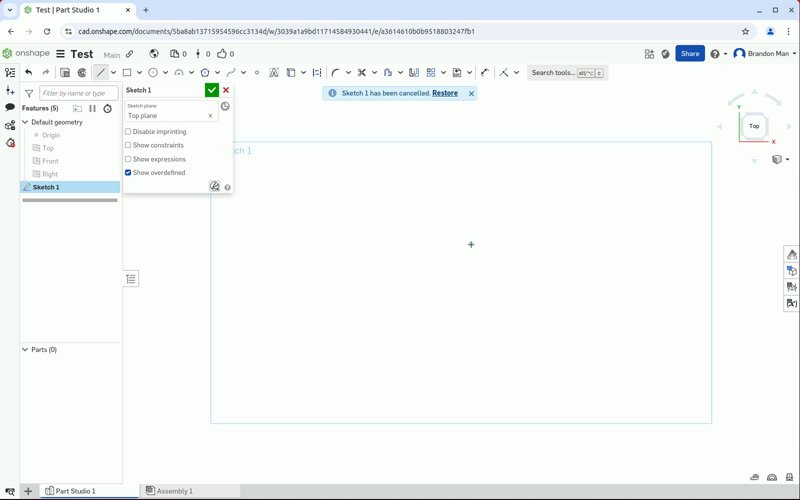
key_down(shift)
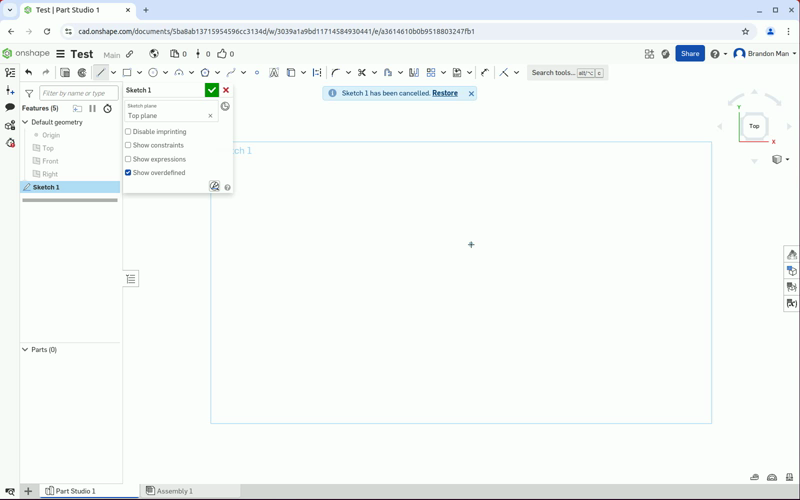
mouse_move(501, 244)
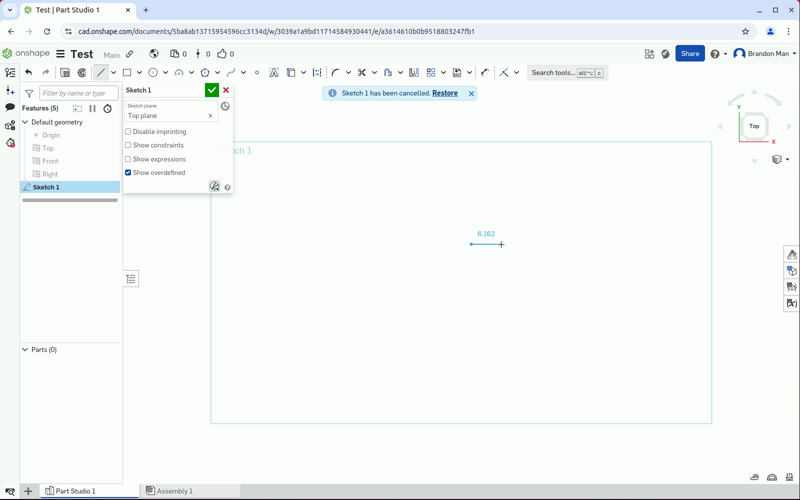
mouse_move(484, 244)
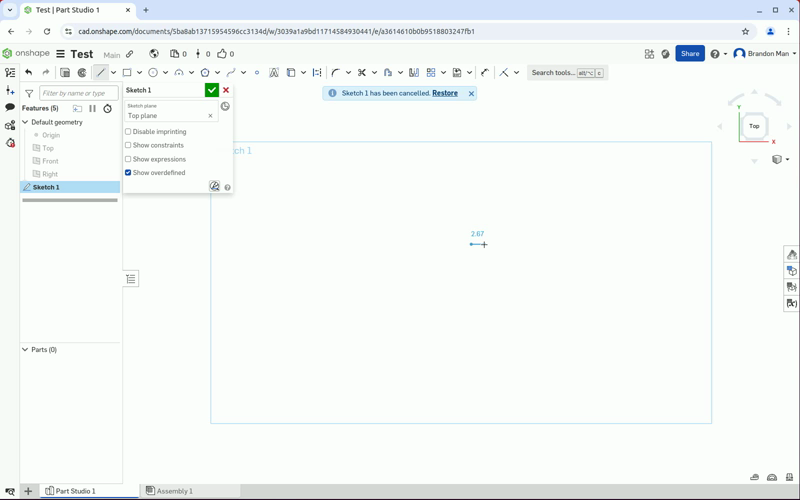
click(484, 244)
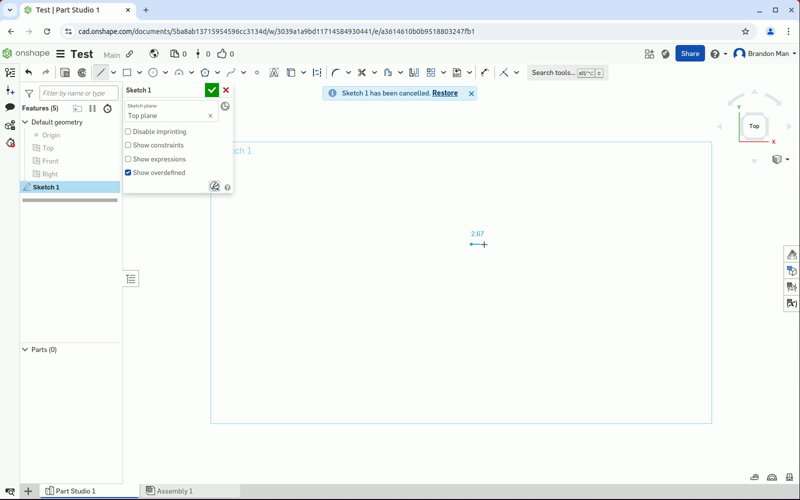
key_up(shift)
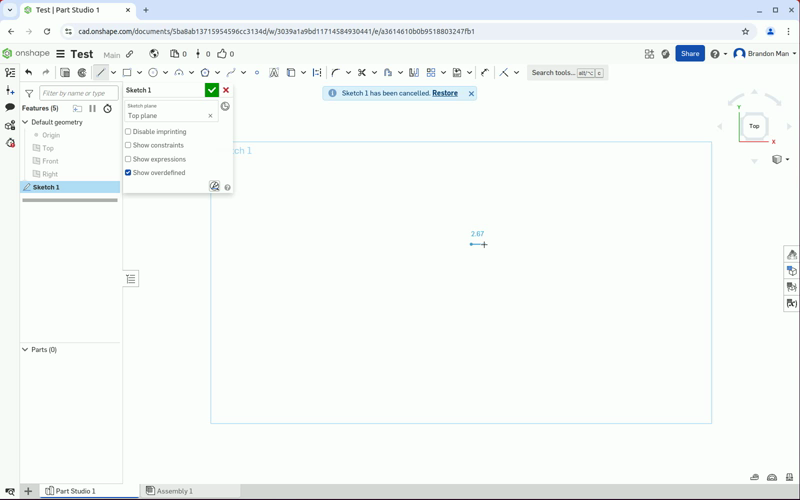
key_down(shift)
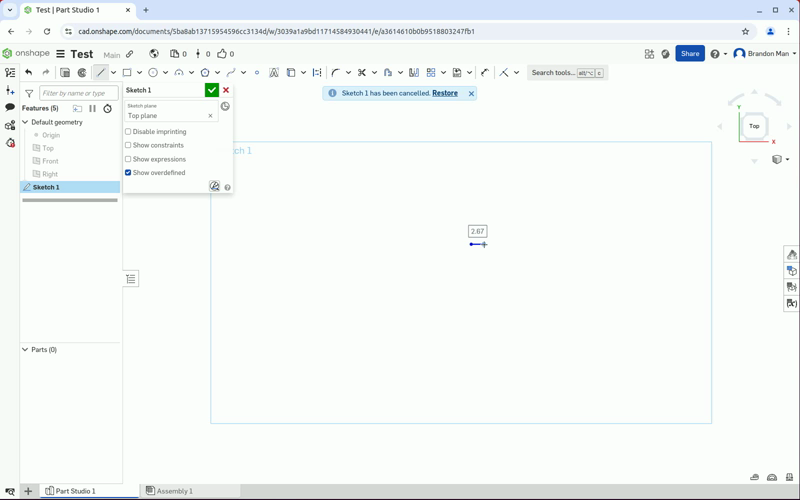
mouse_move(514, 244)
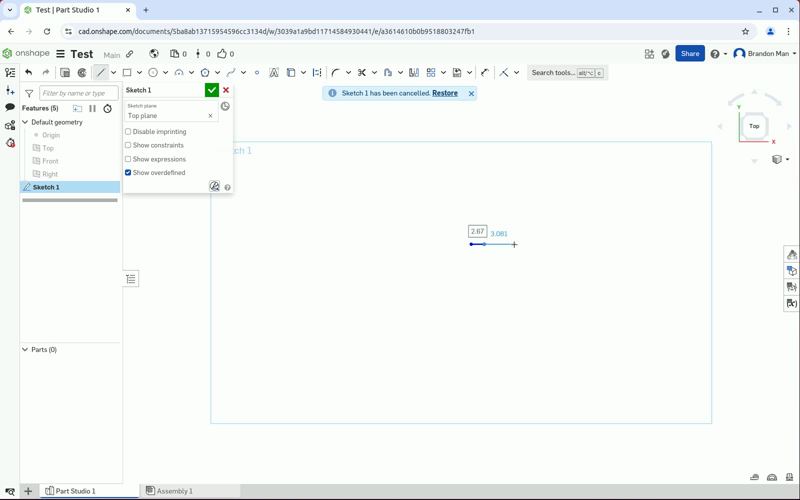
mouse_move(484, 231)
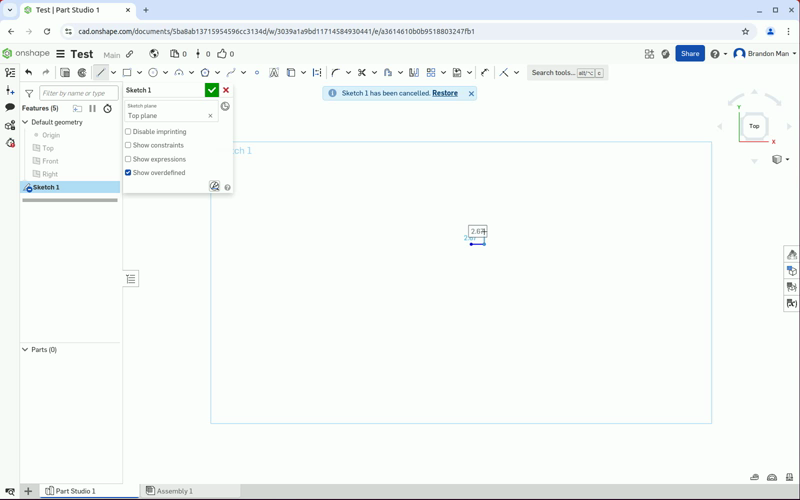
click(484, 231)
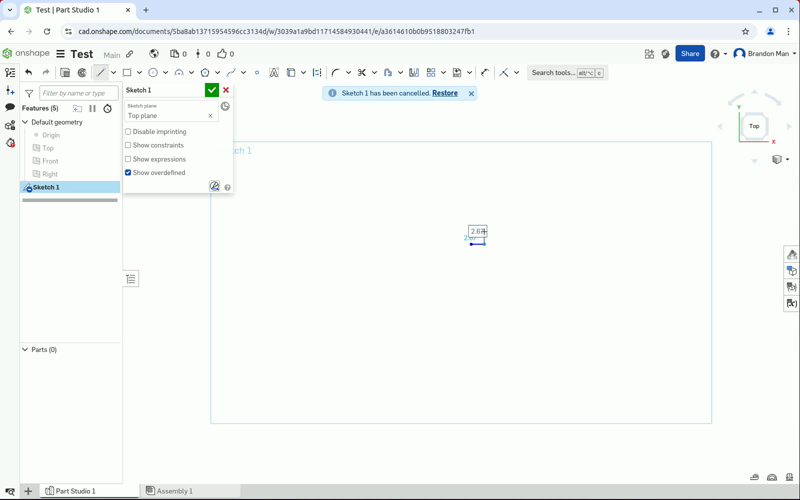
key_up(shift)
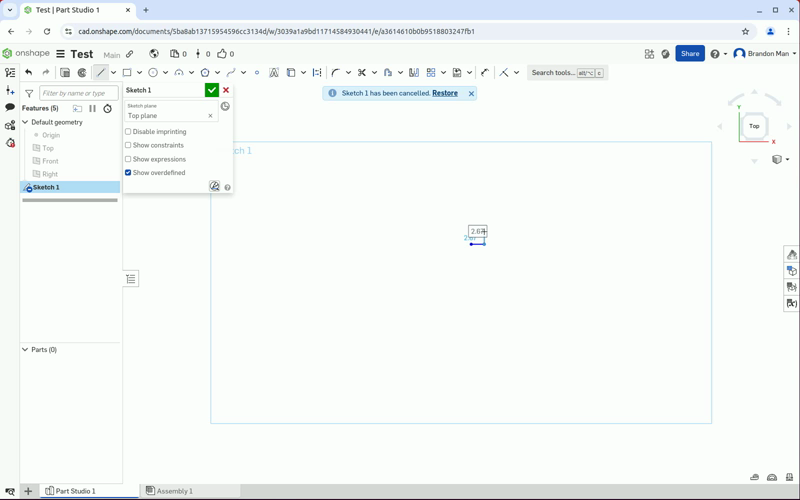
key_down(shift)
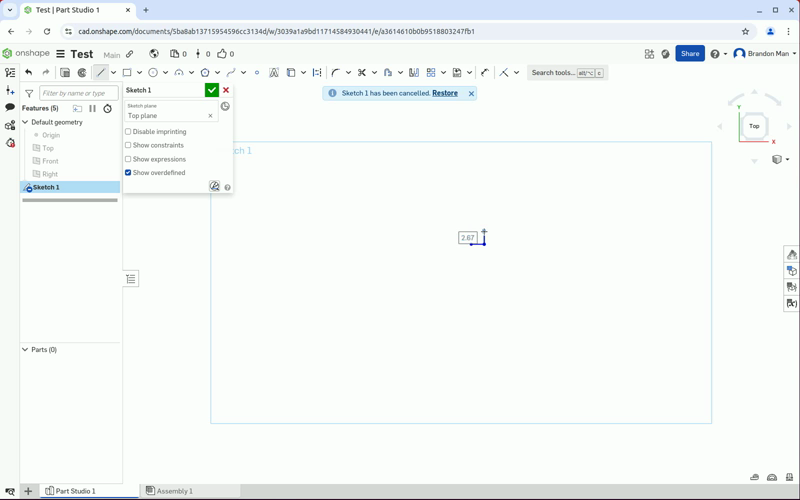
mouse_move(514, 231)
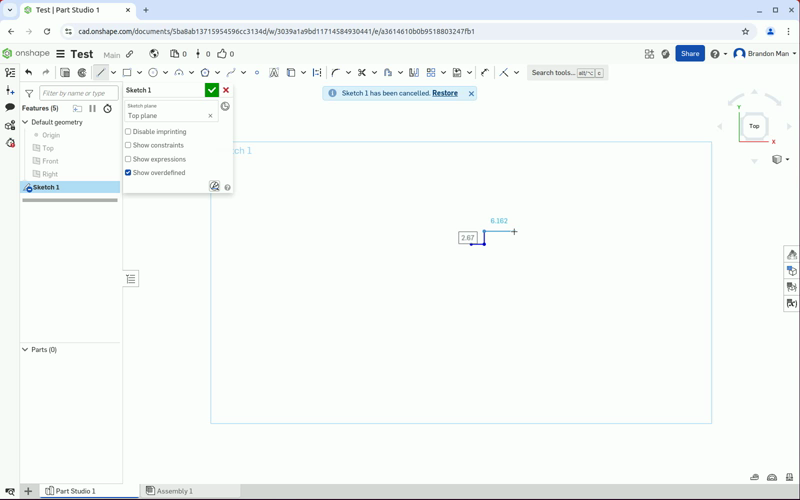
mouse_move(471, 231)
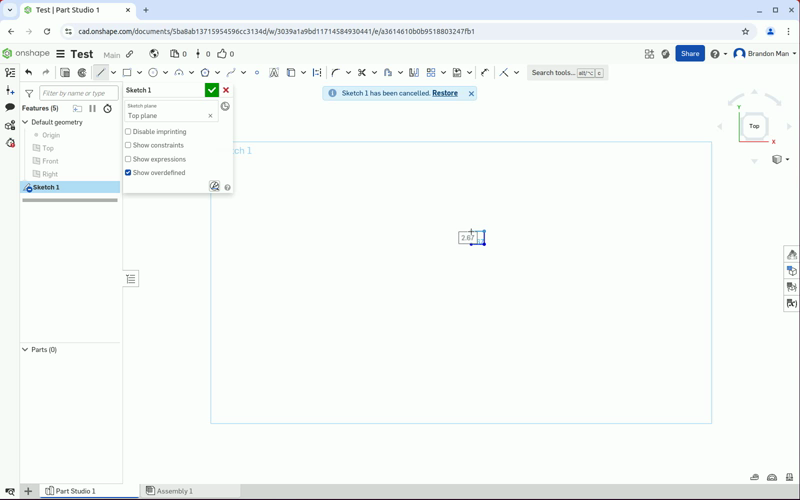
click(471, 231)
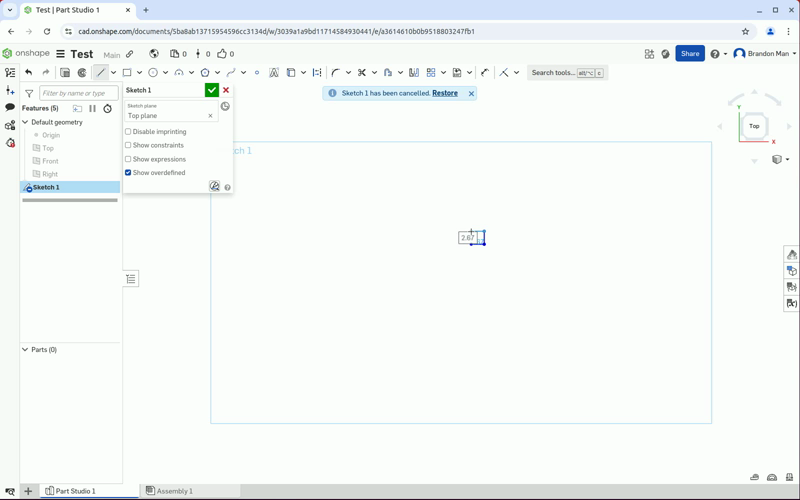
key_up(shift)
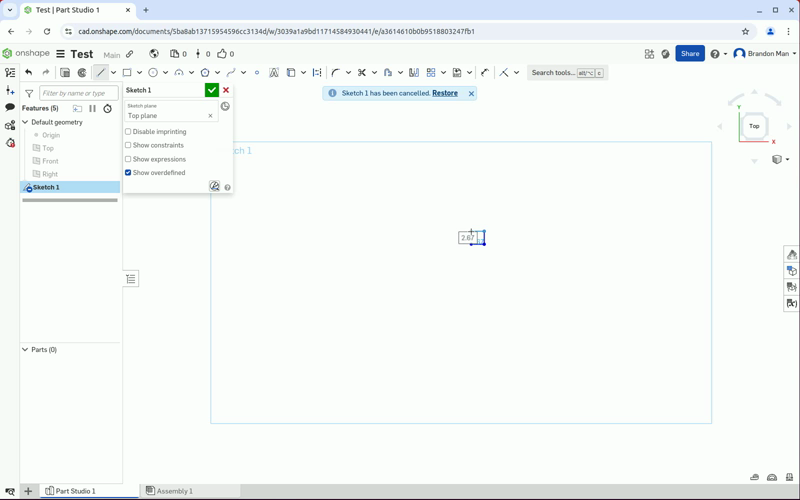
mouse_move(501, 231)
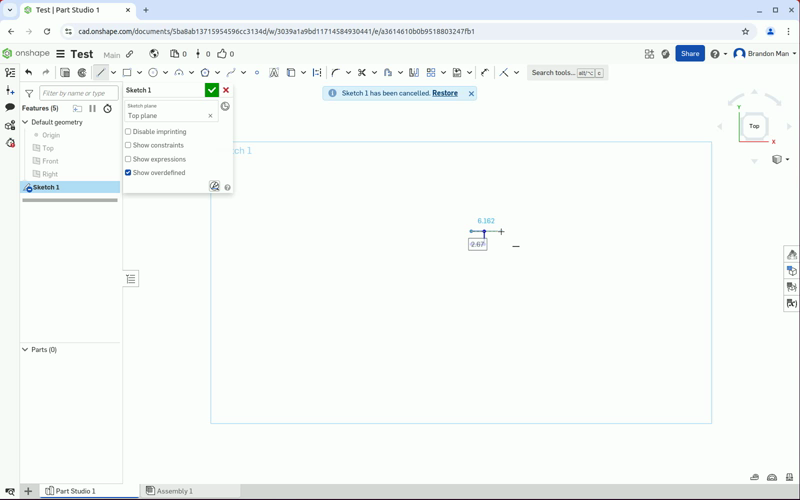
key_down(shift)
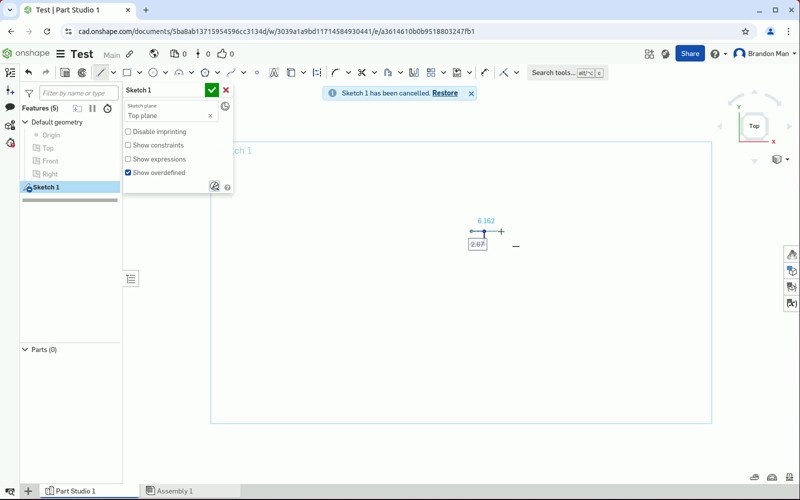
mouse_move(471, 244)
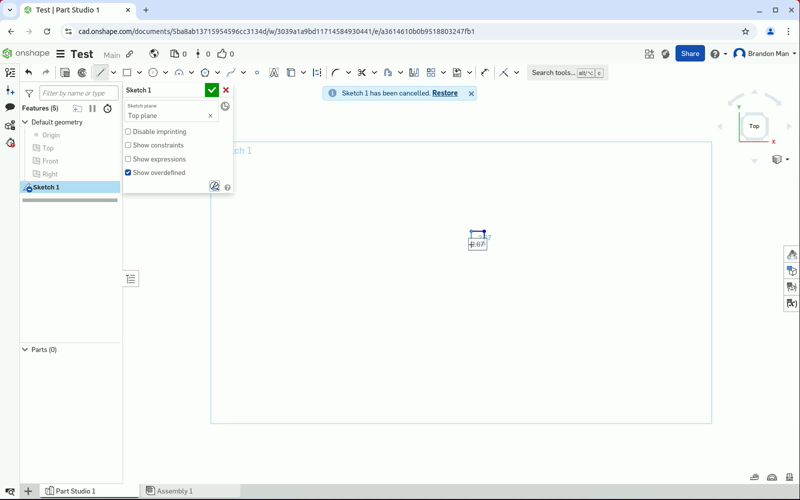
key_up(shift)
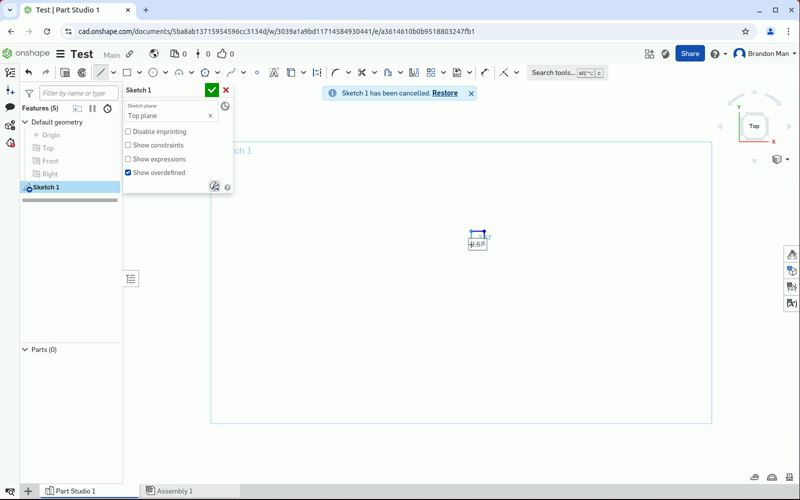
click(471, 244)
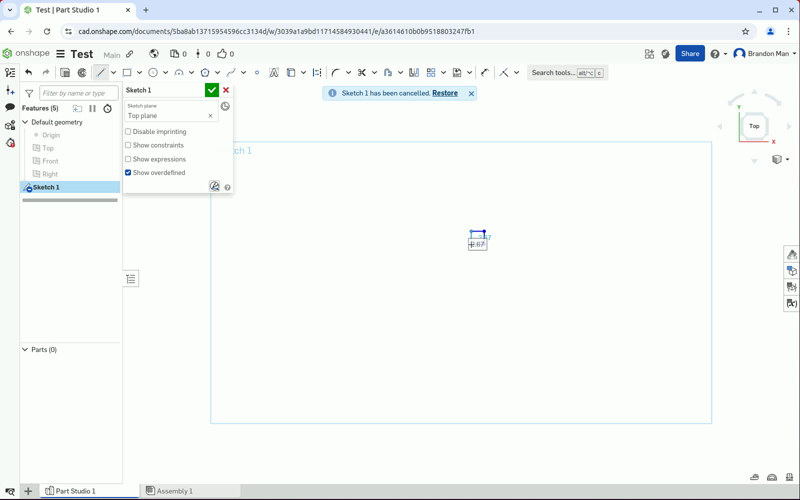
key(esc)
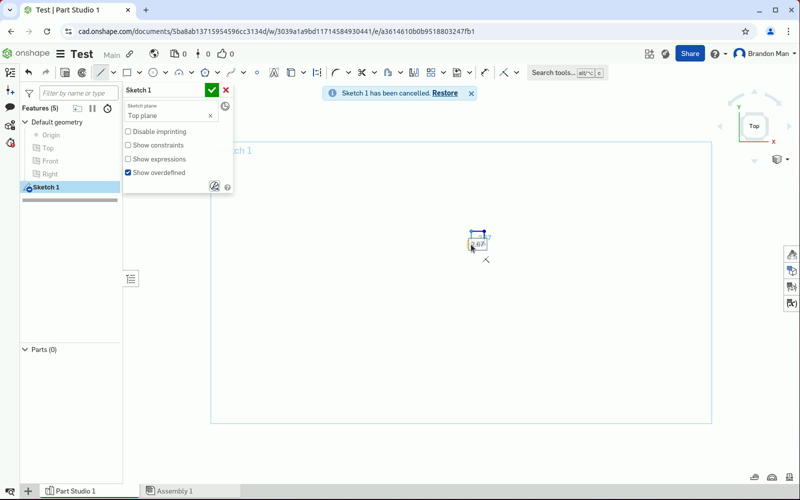
mouse_move(482, 237)
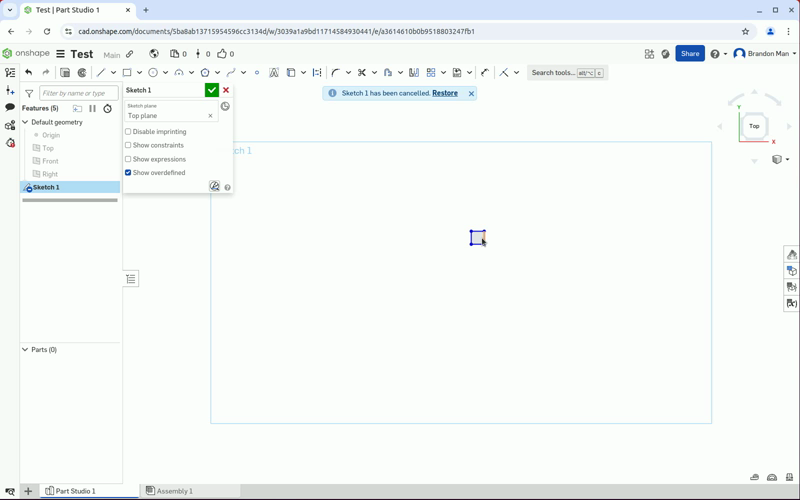
scroll(6)
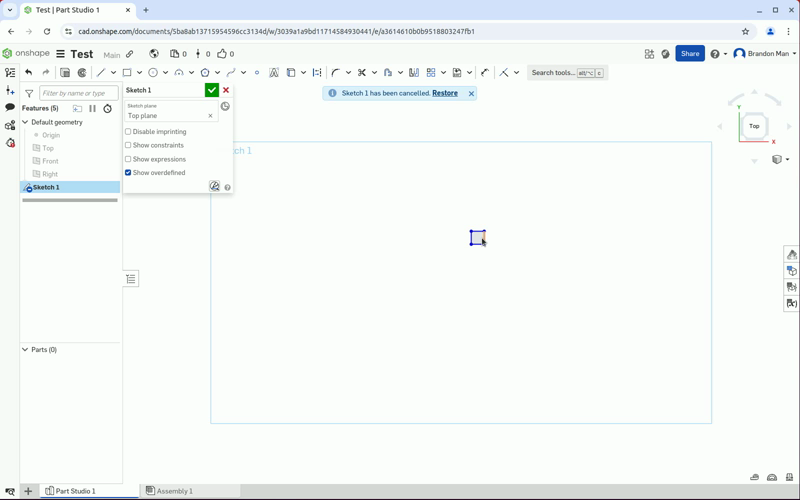
scroll(6)
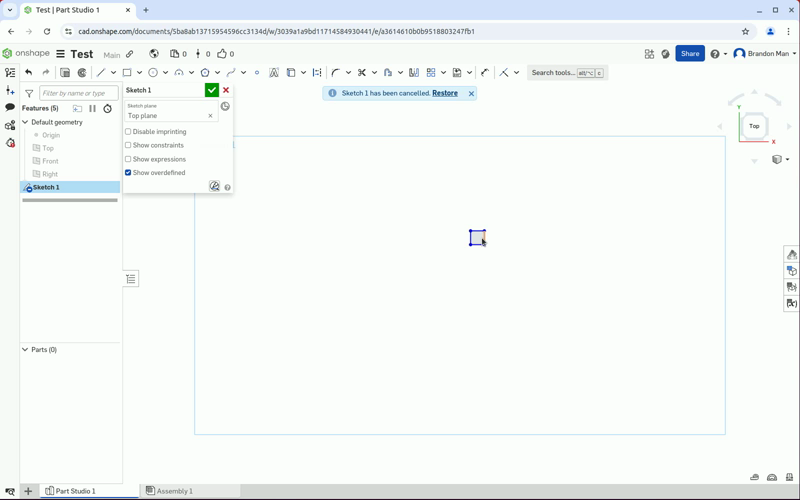
scroll(6)
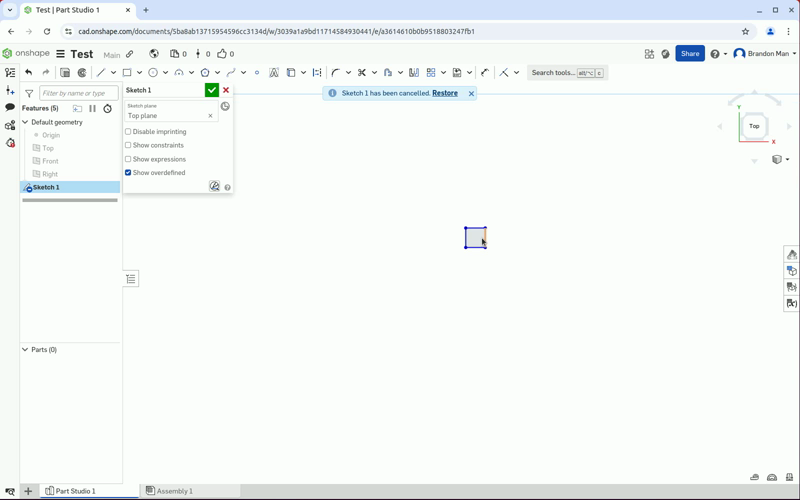
scroll(6)
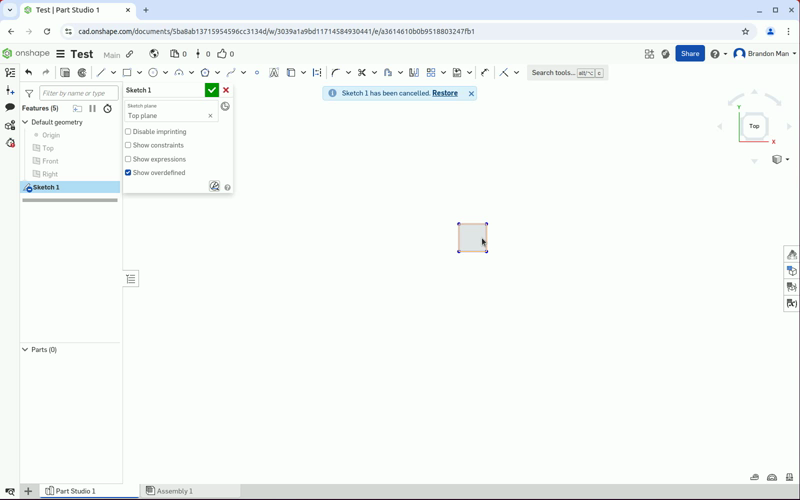
scroll(6)
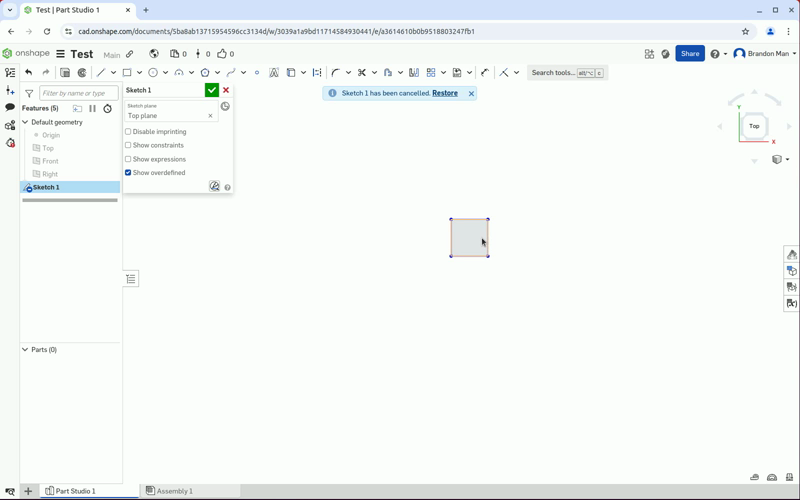
scroll(6)
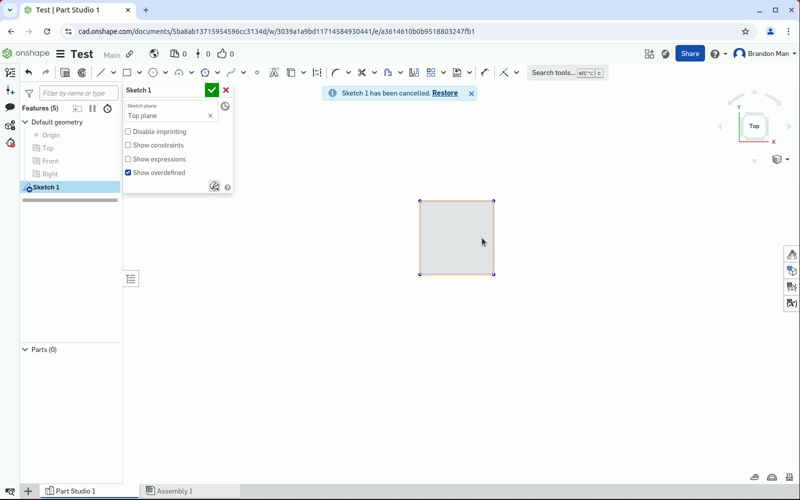
scroll(6)
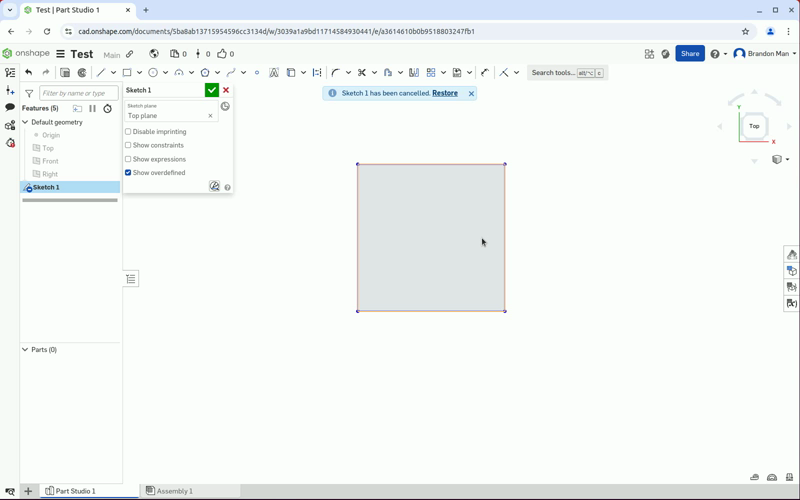
click(482, 237)
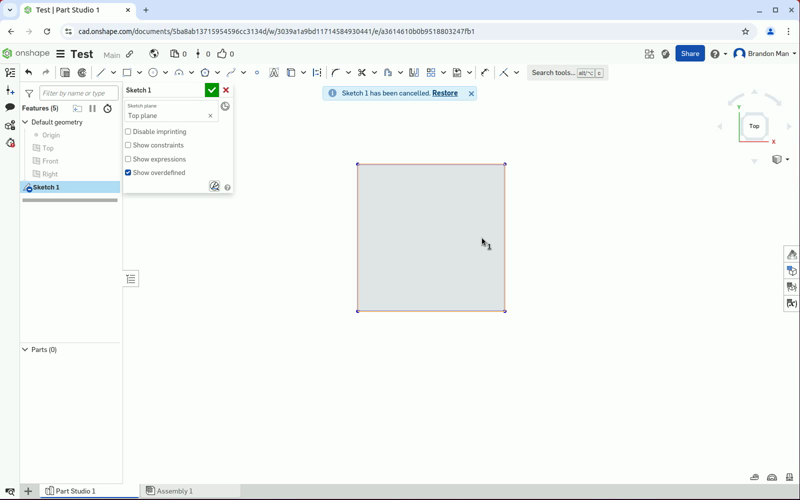
scroll(-6)
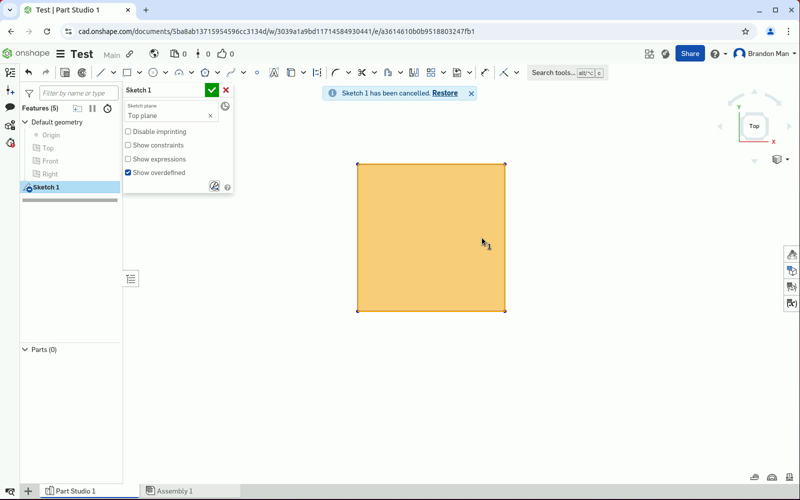
scroll(-6)
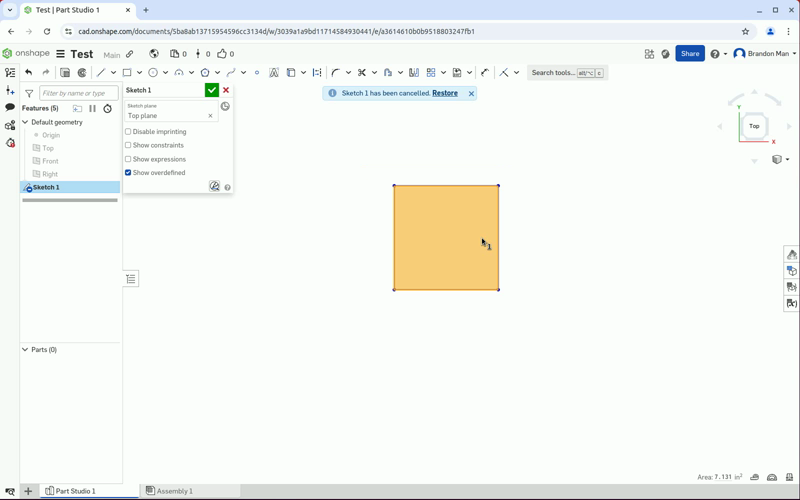
scroll(-6)
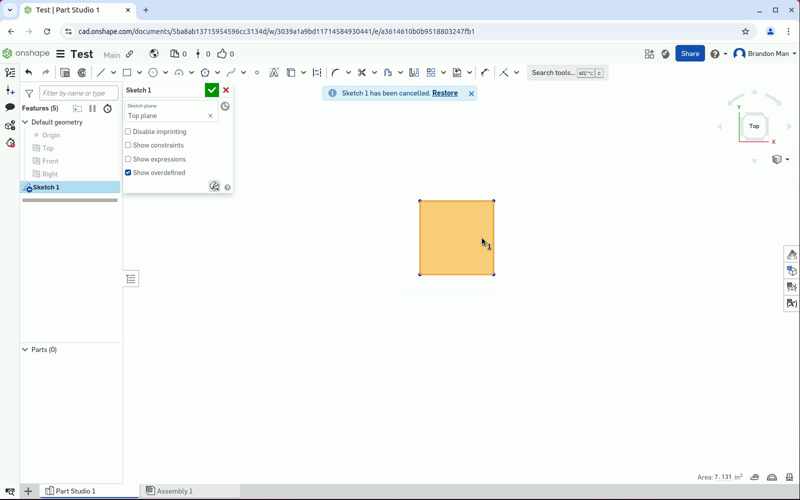
scroll(-6)
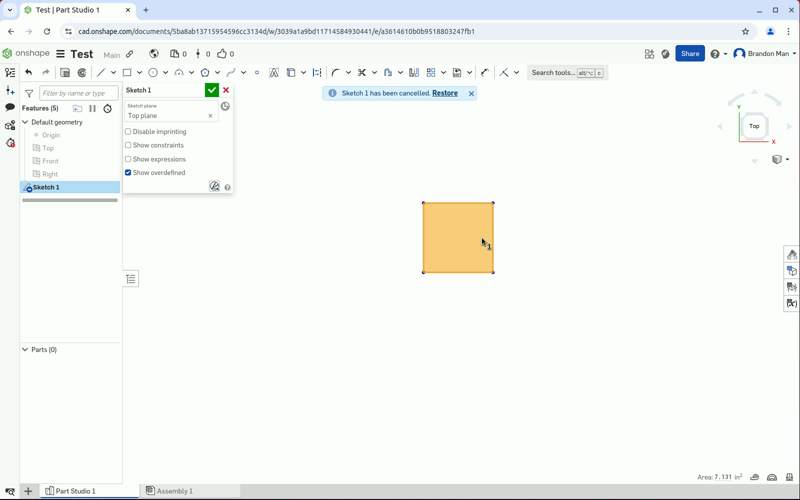
scroll(-6)
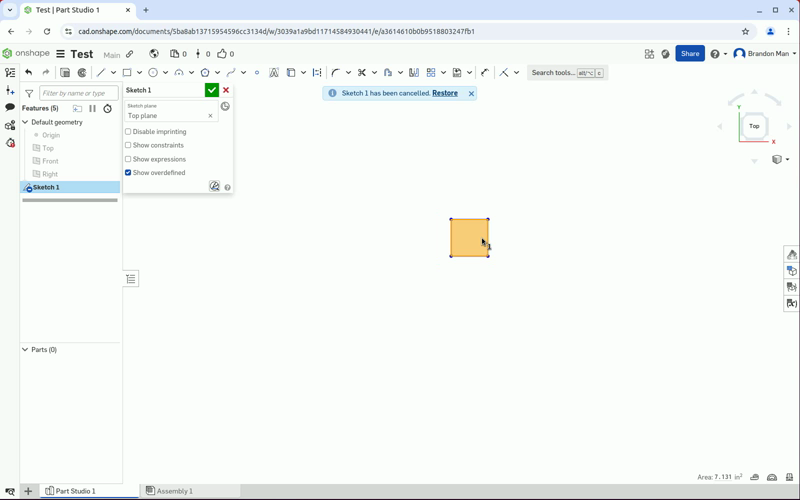
scroll(-6)
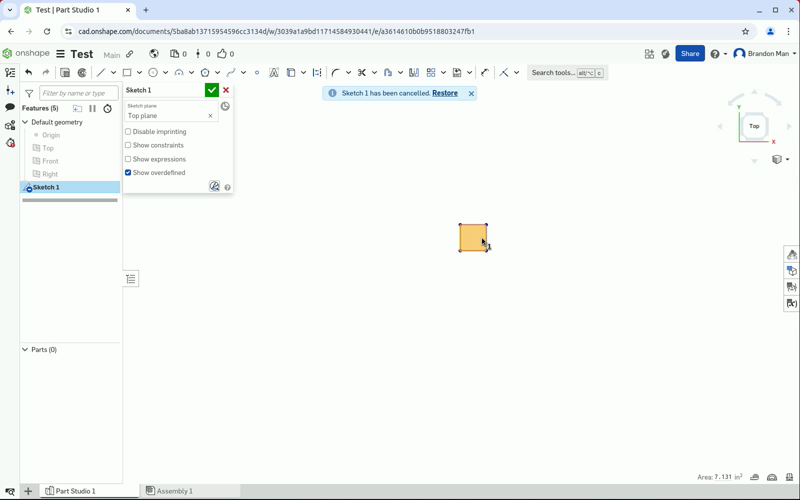
scroll(-6)
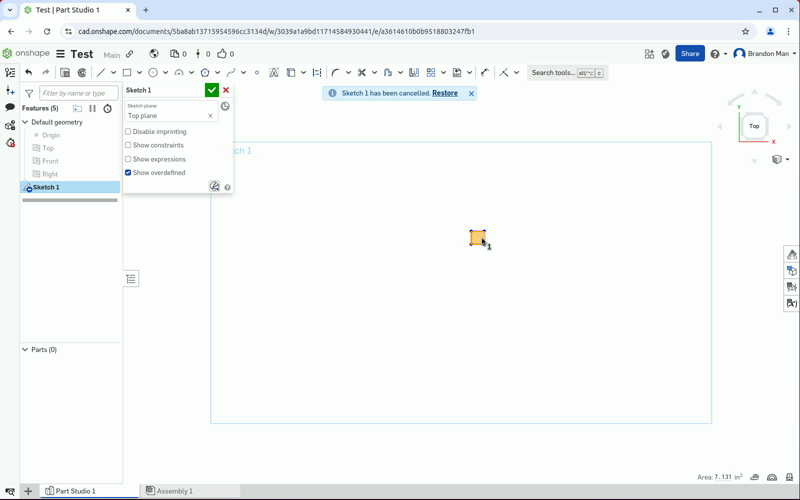
mouse_move(73, 352)
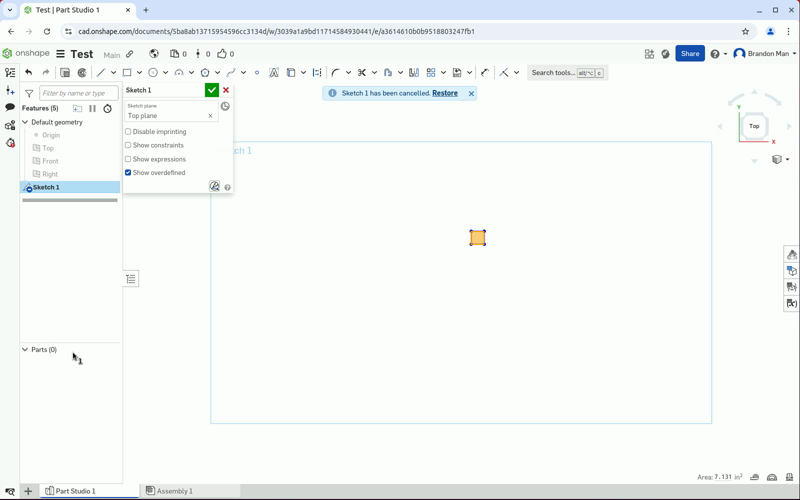
key(shift+y)
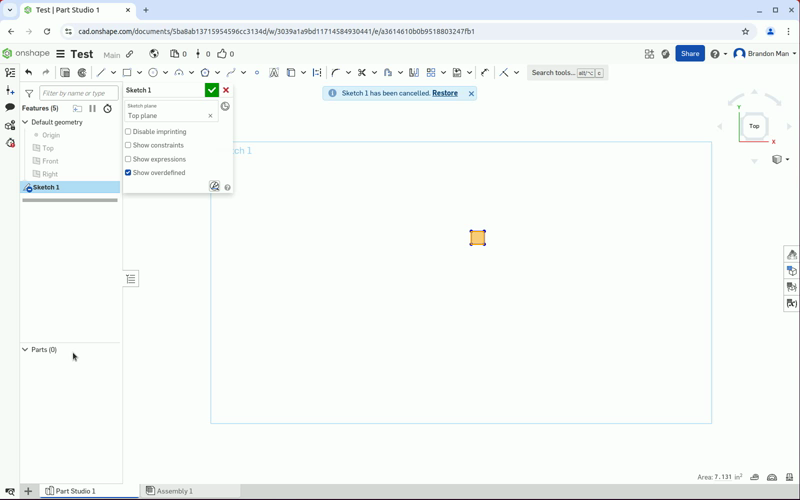
key(shift+e)
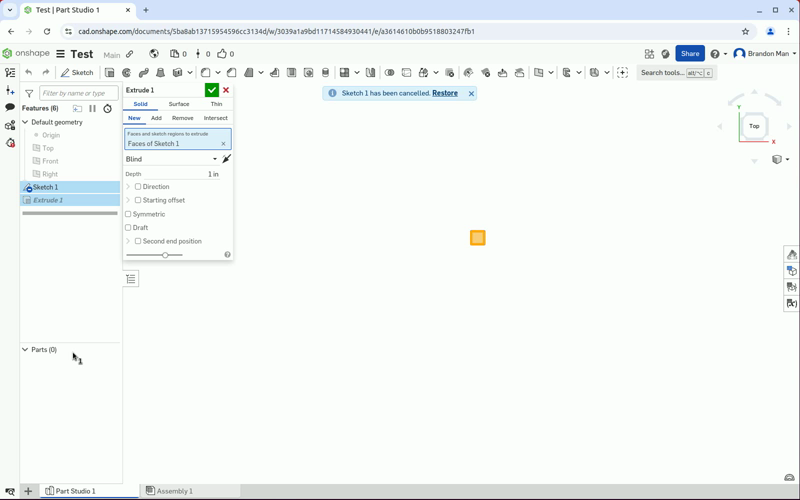
mouse_move(143, 106)
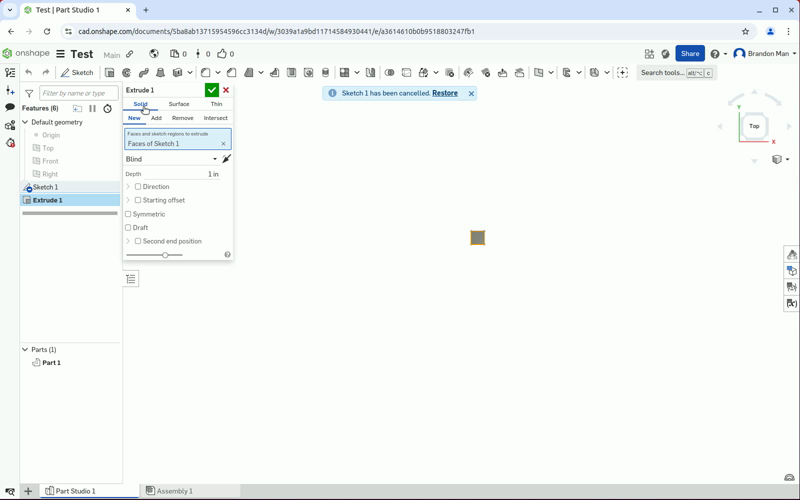
click(143, 106)
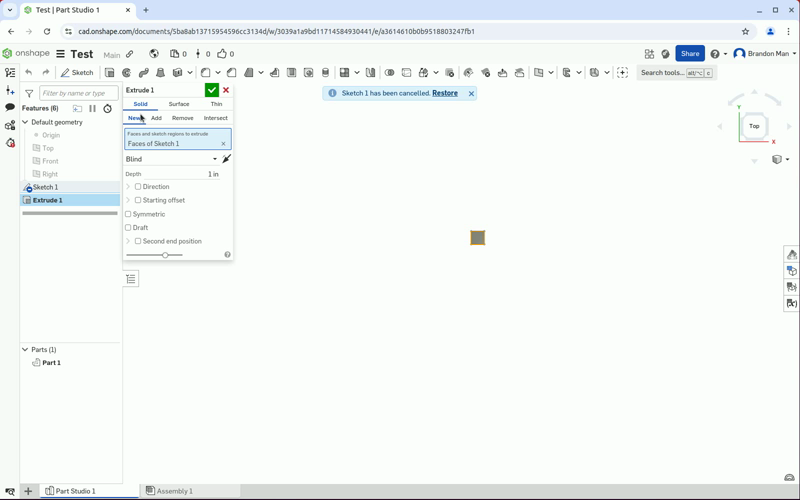
mouse_move(137, 120)
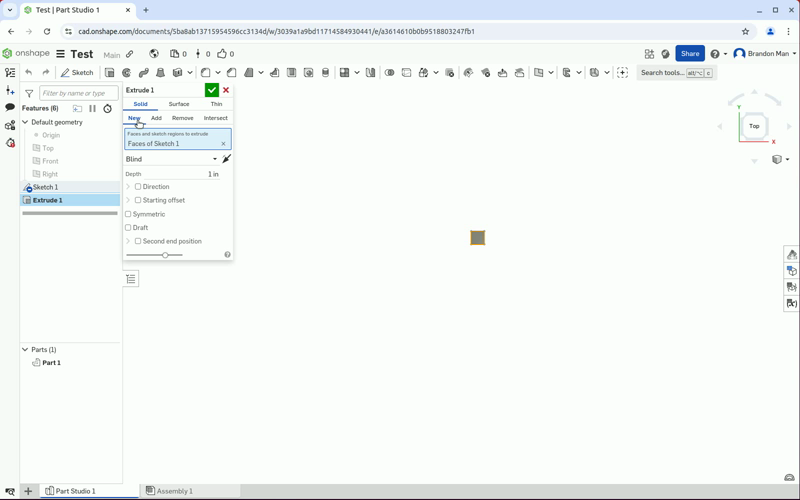
click(137, 120)
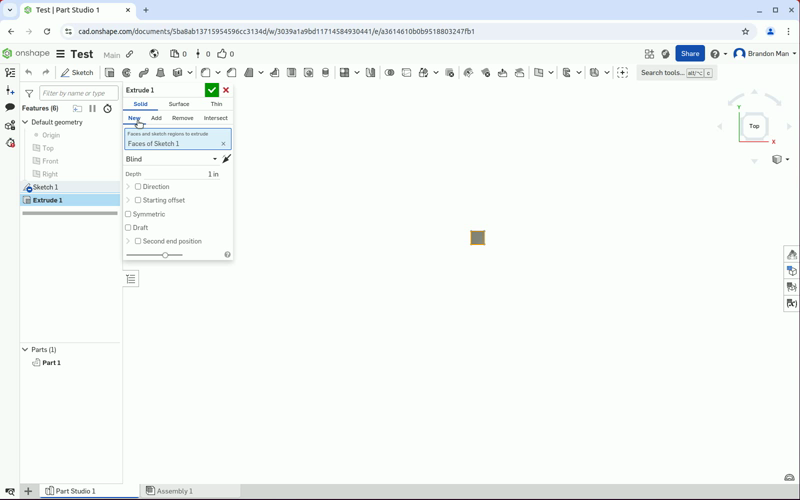
key(tab, 4)
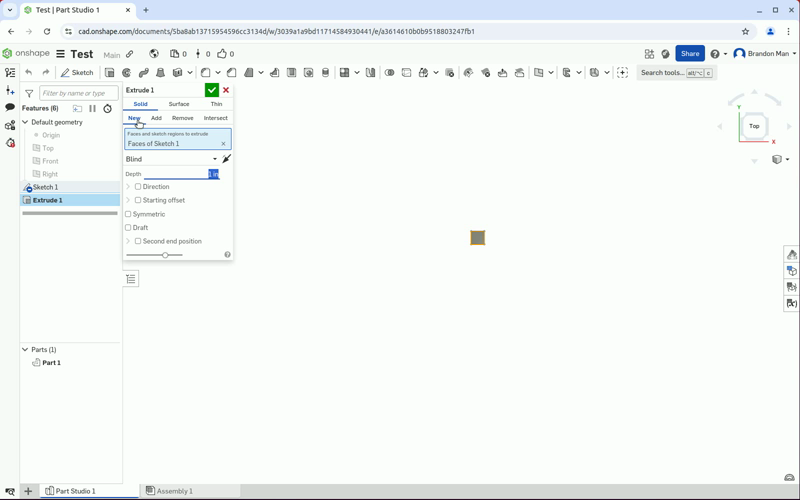
text(3.611)
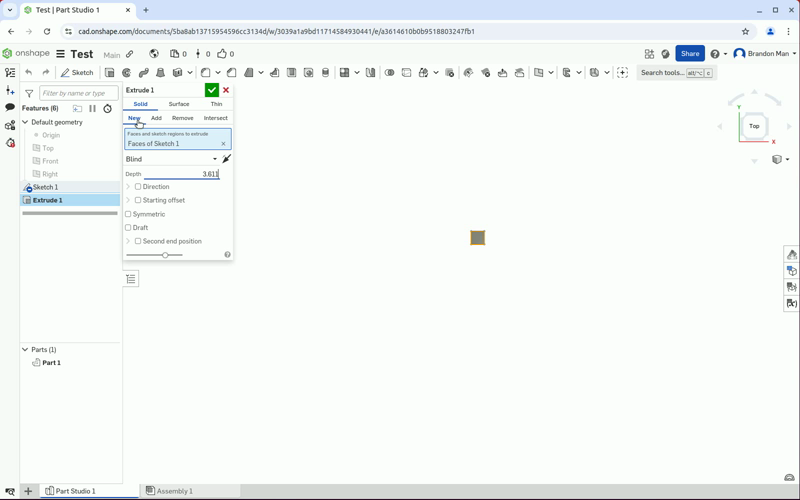
key(enter)
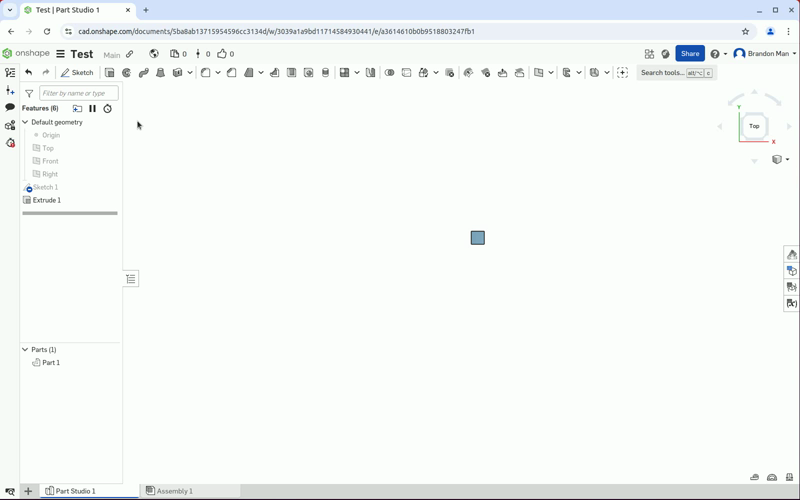
key(shift+h)
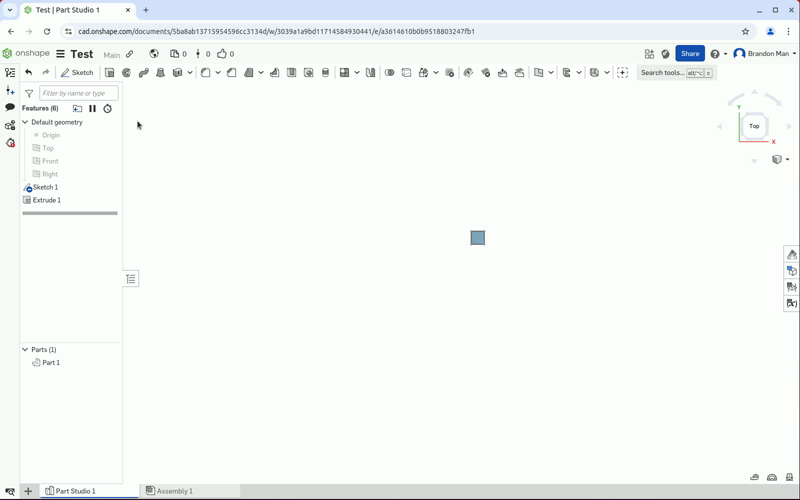
key(shift+h)
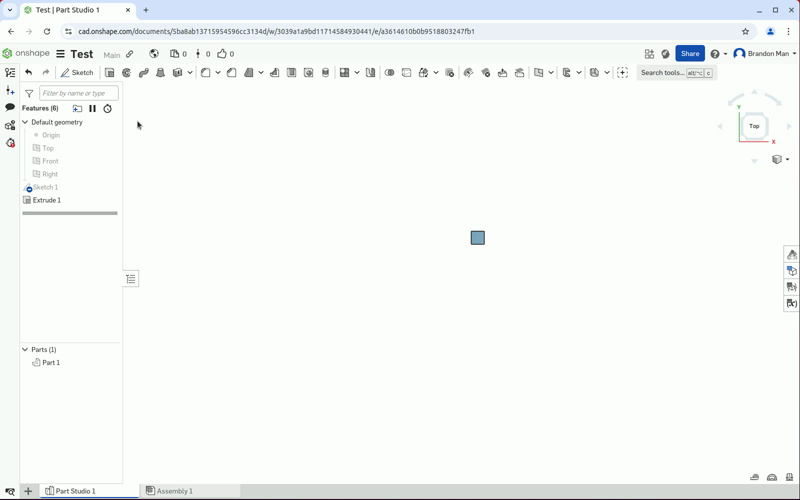
mouse_move(73, 189)
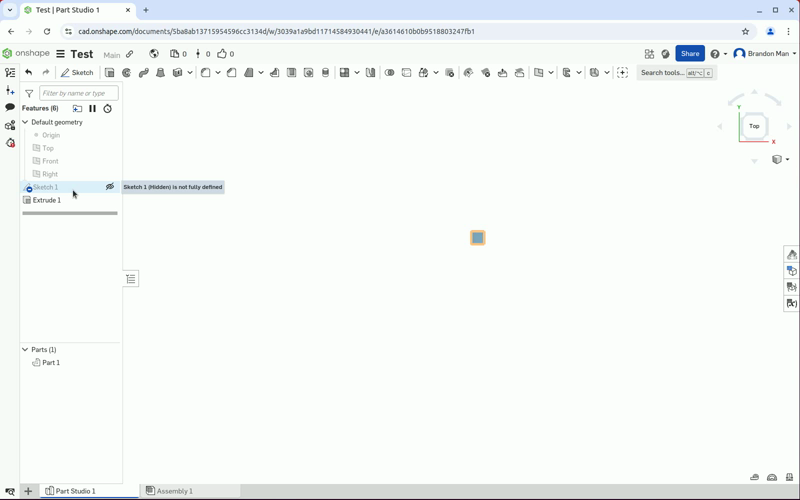
click(73, 189)
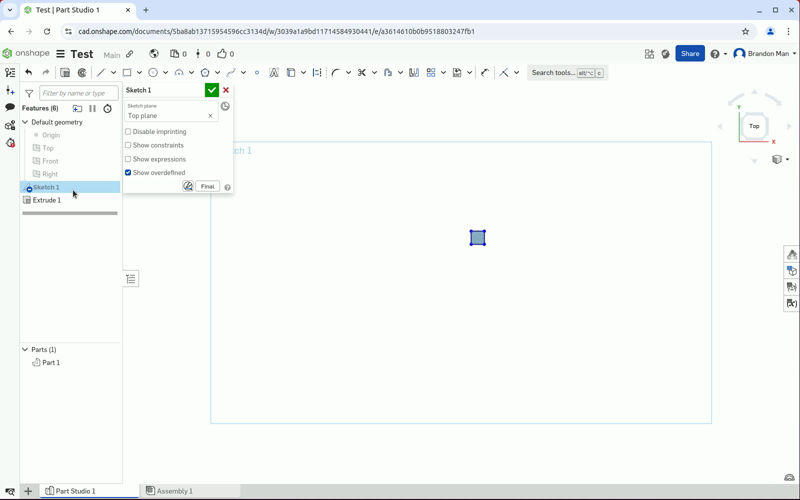
mouse_move(229, 92)
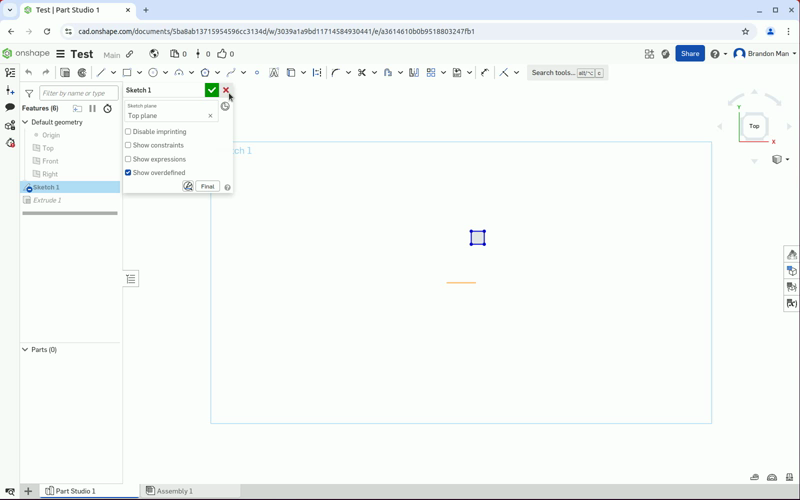
click(229, 92)
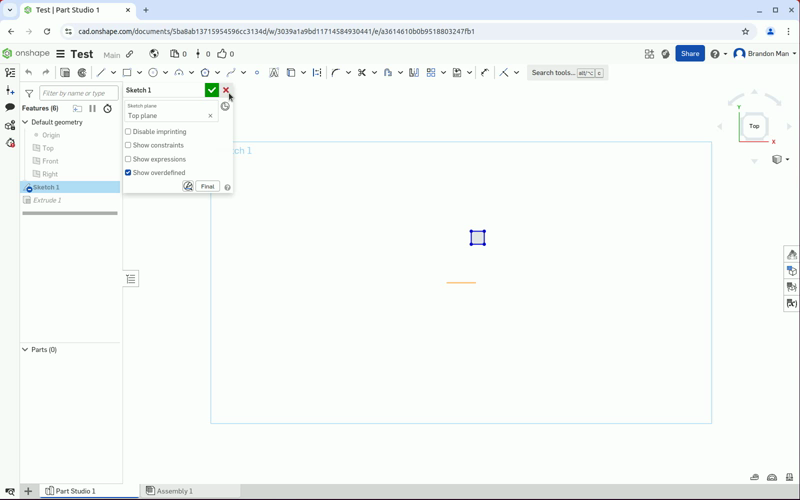
key(shift+s)
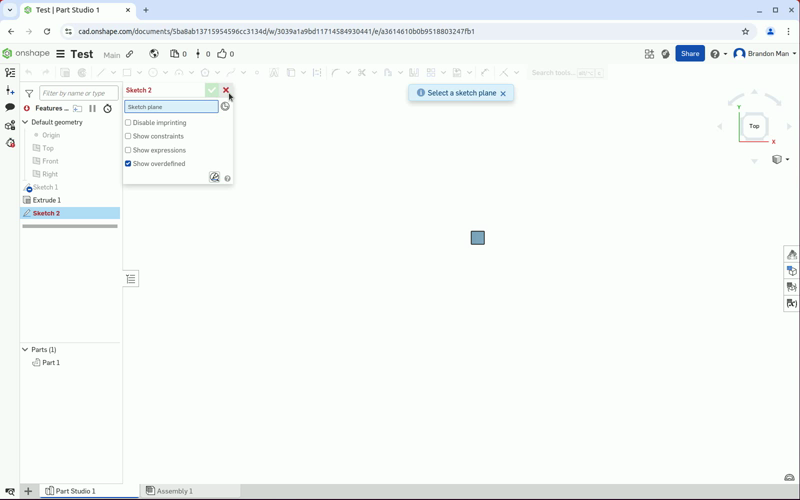
mouse_move(73, 150)
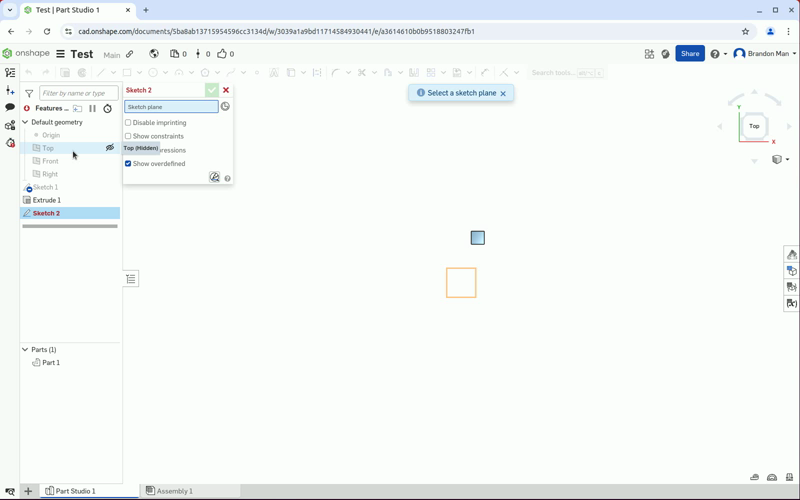
click(73, 150)
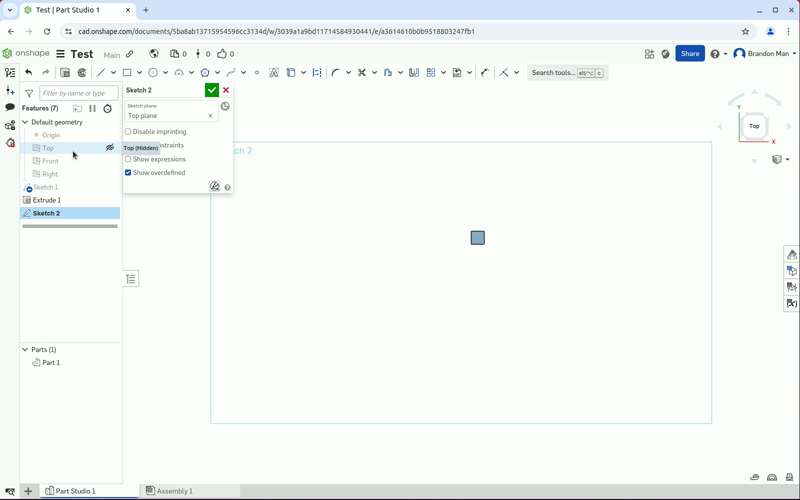
mouse_move(73, 352)
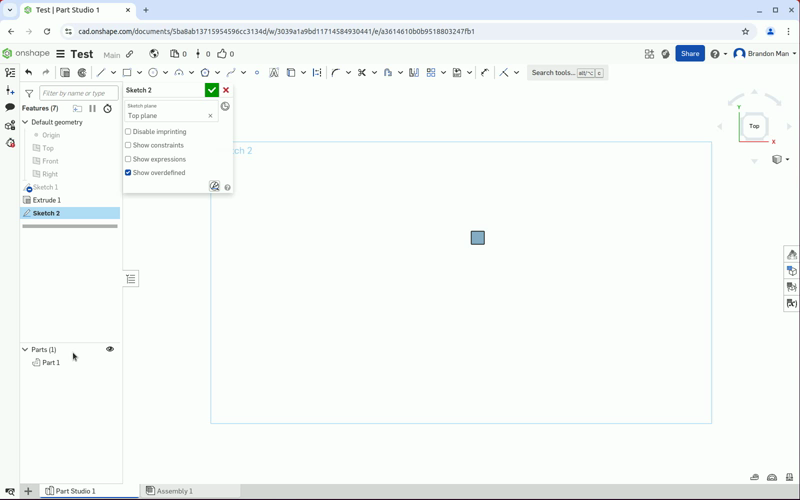
key(y)
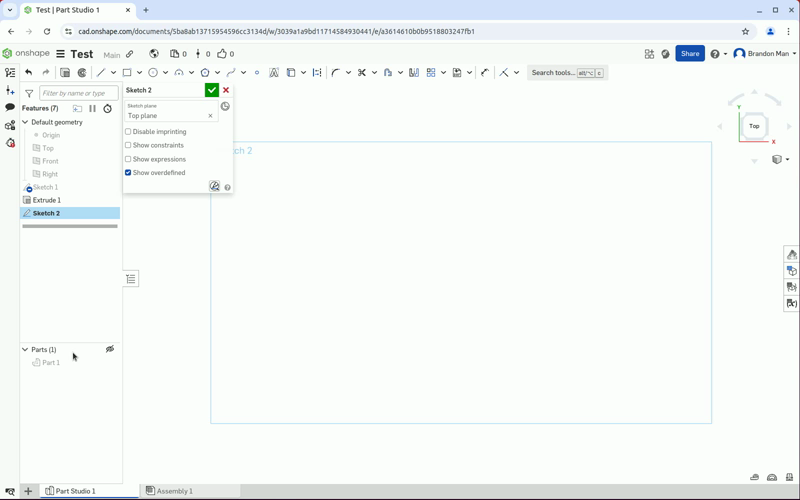
key(l)
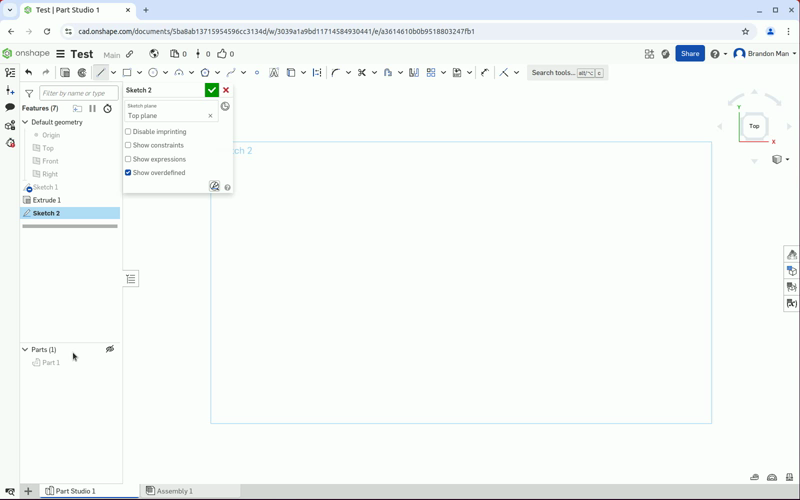
key_down(shift)
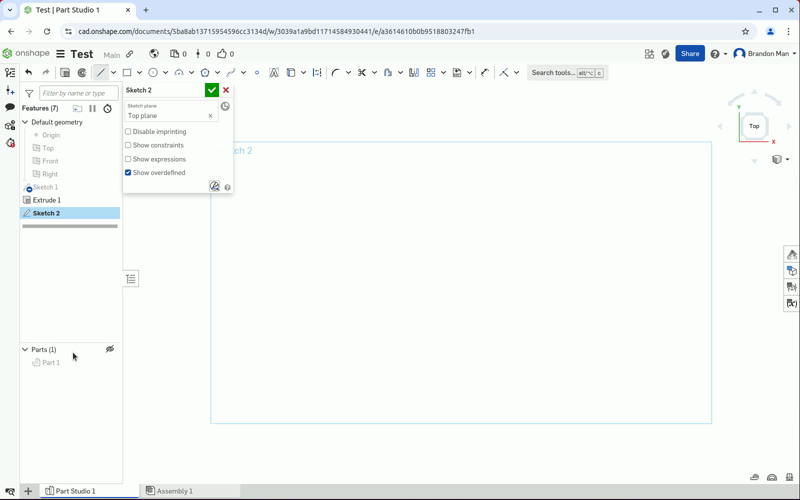
mouse_move(543, 244)
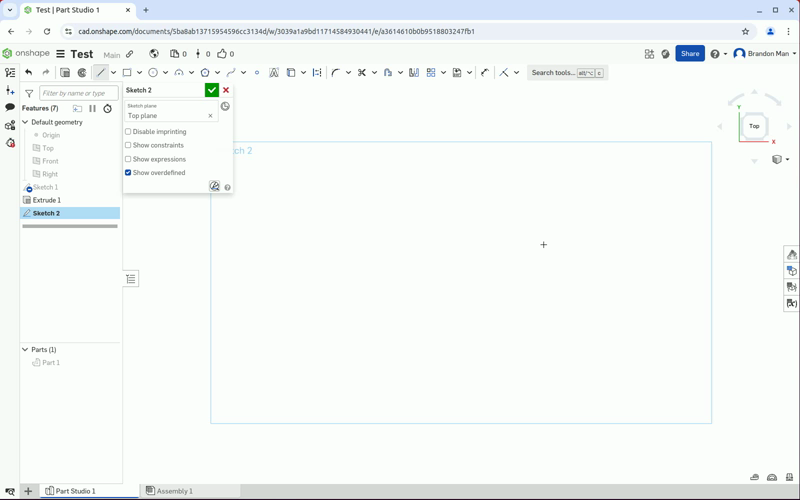
click(543, 244)
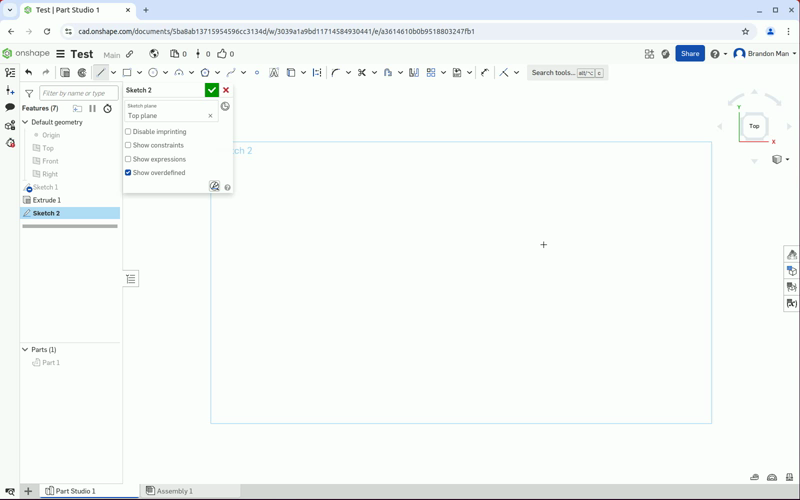
key_up(shift)
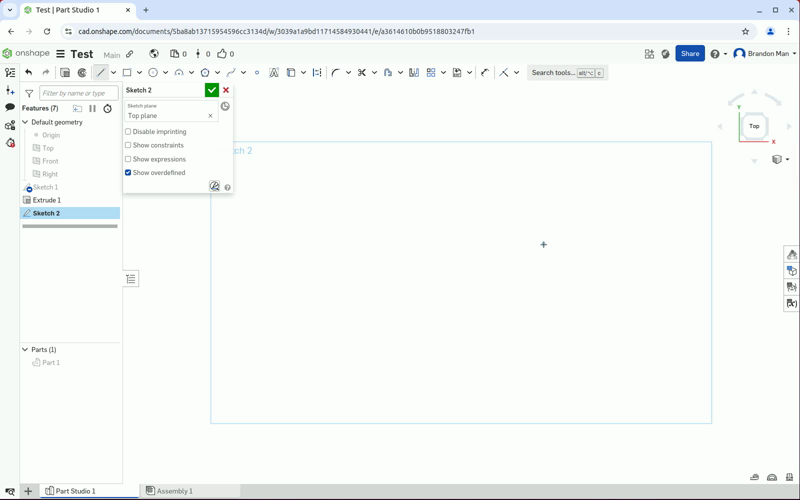
key_down(shift)
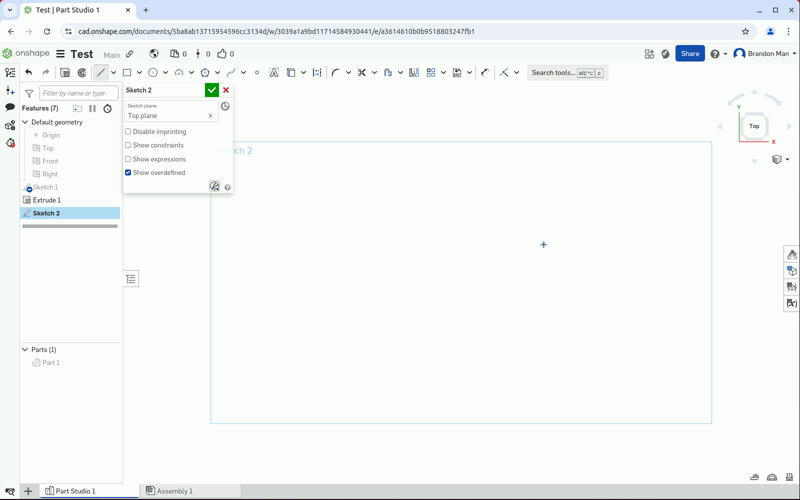
mouse_move(573, 244)
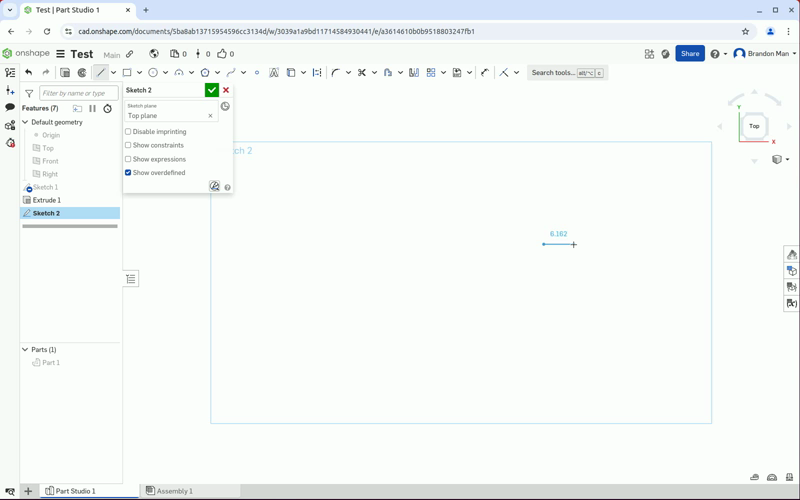
mouse_move(556, 244)
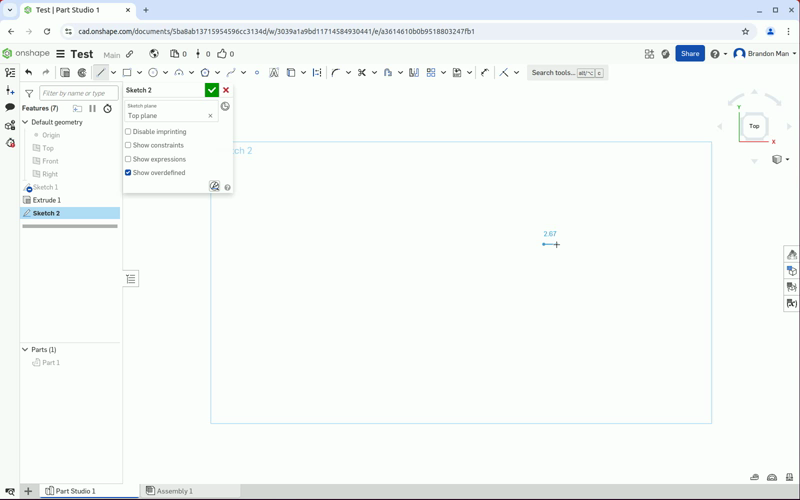
click(556, 244)
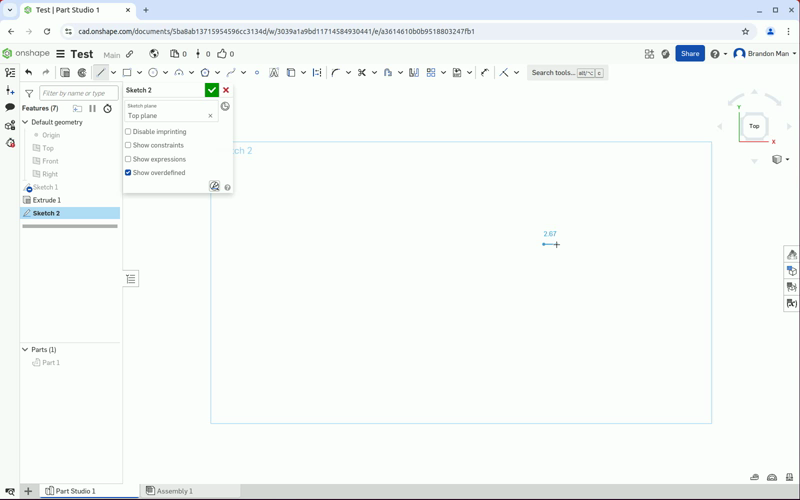
key_up(shift)
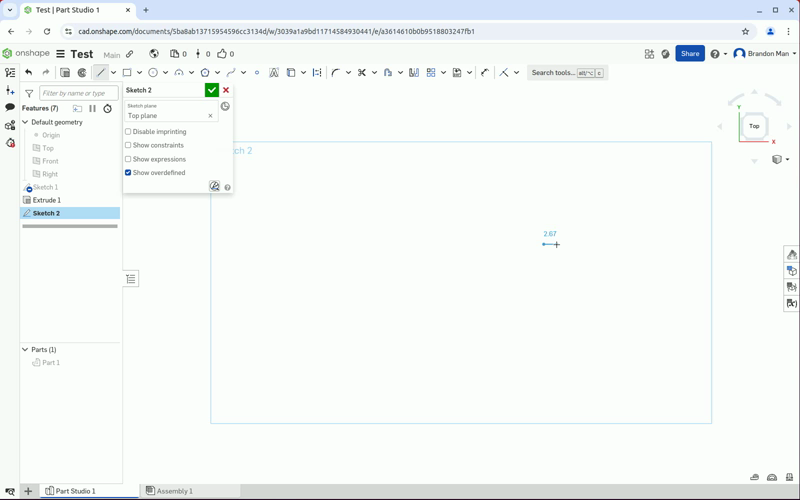
key_down(shift)
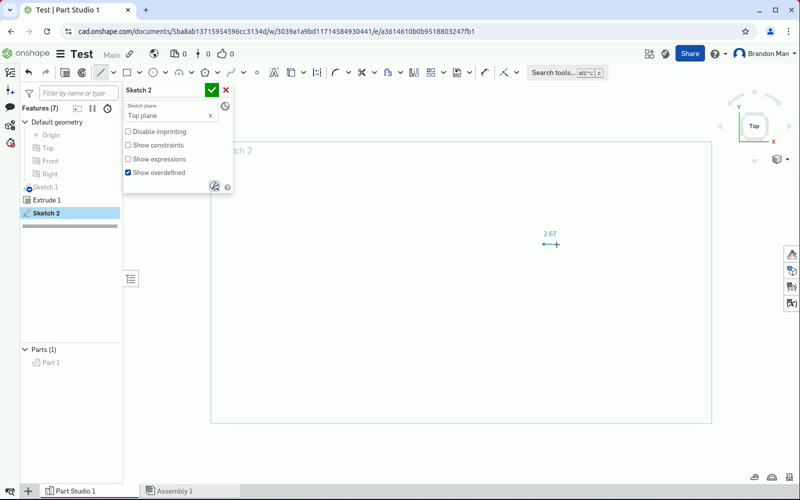
mouse_move(586, 244)
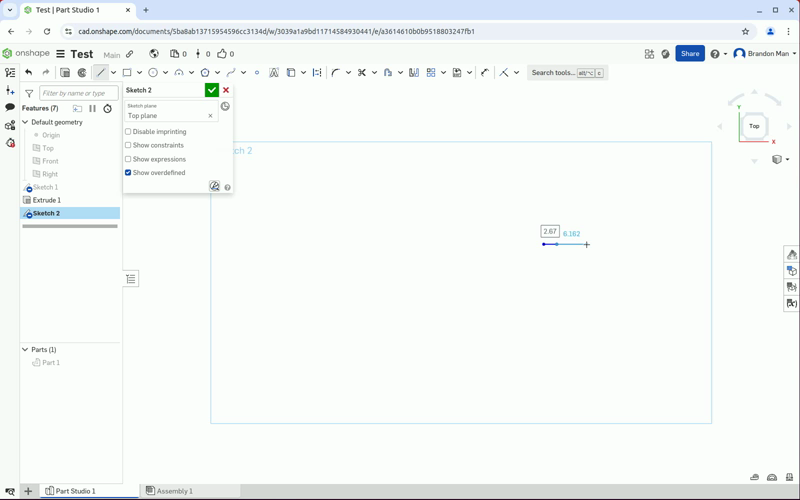
mouse_move(556, 231)
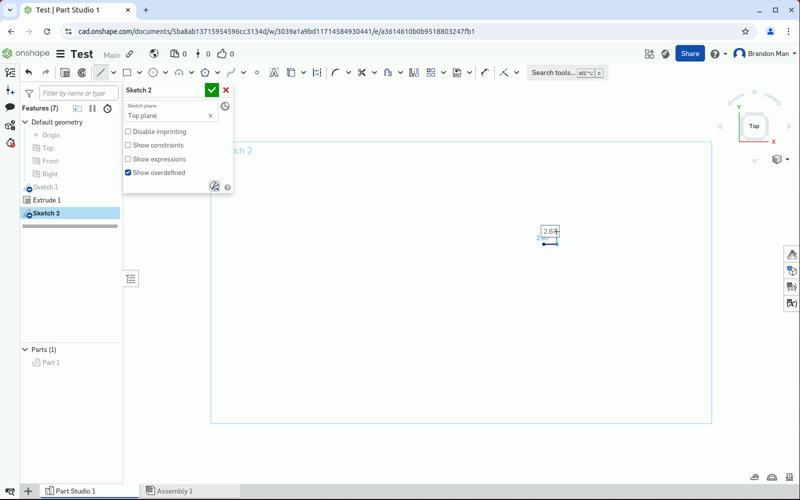
click(556, 231)
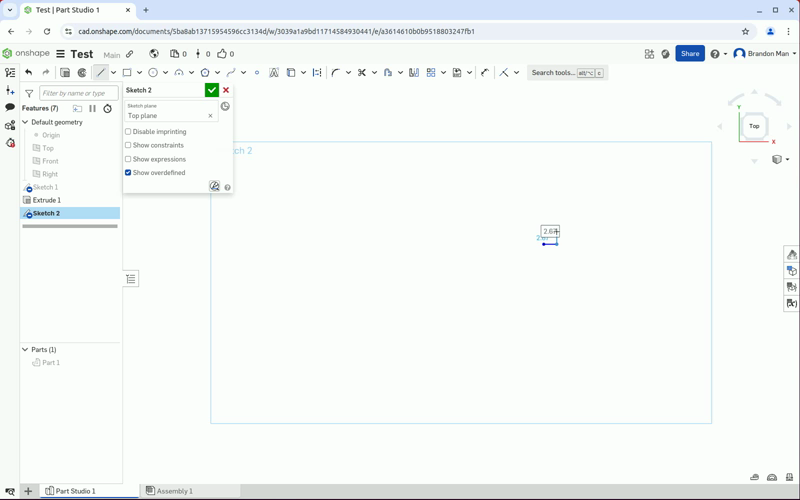
key_up(shift)
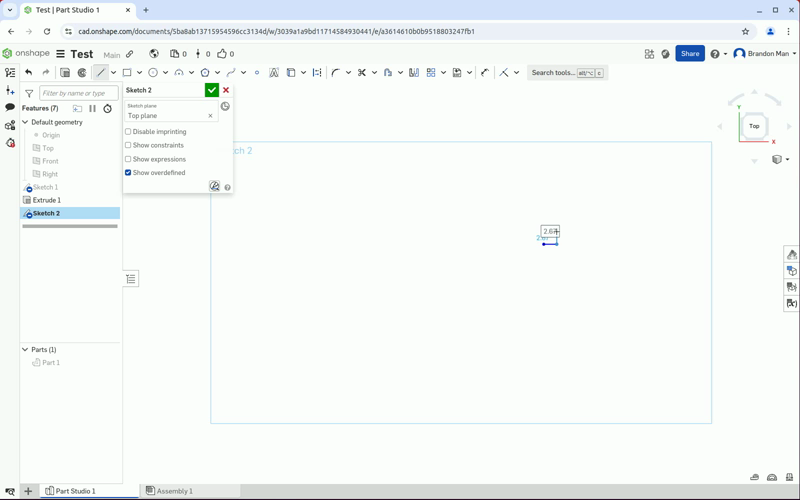
key_down(shift)
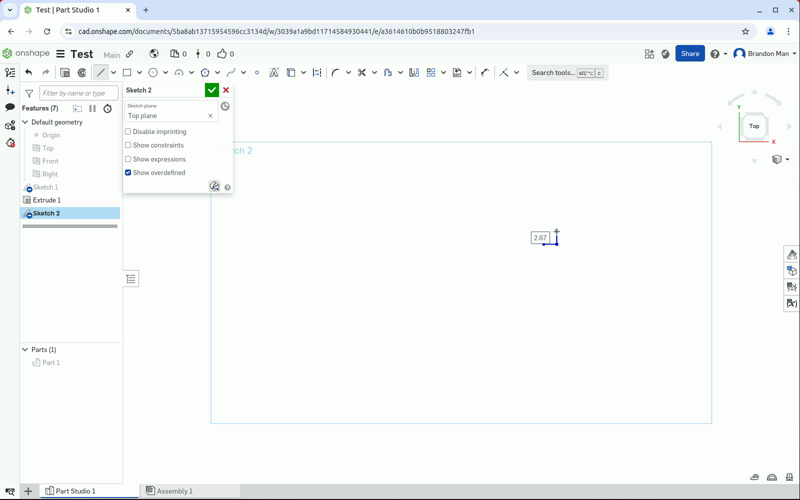
mouse_move(586, 231)
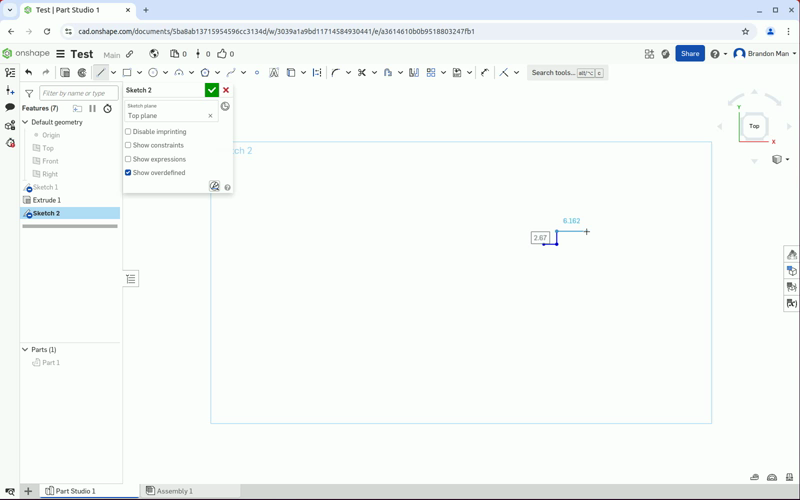
mouse_move(543, 231)
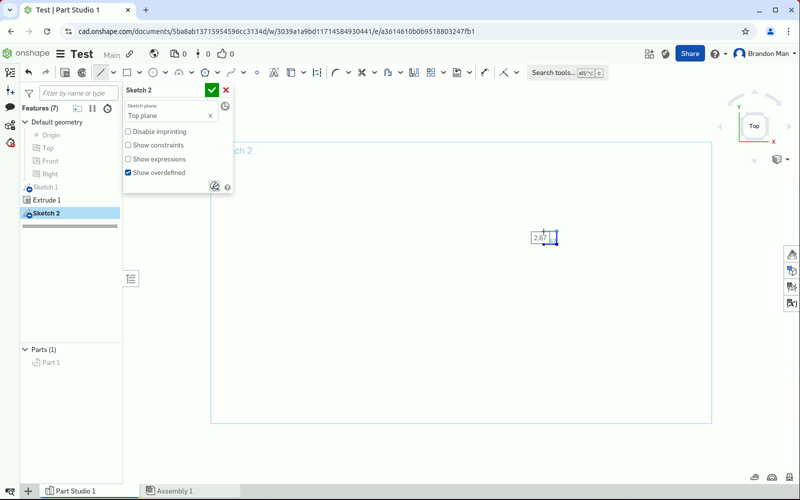
click(543, 231)
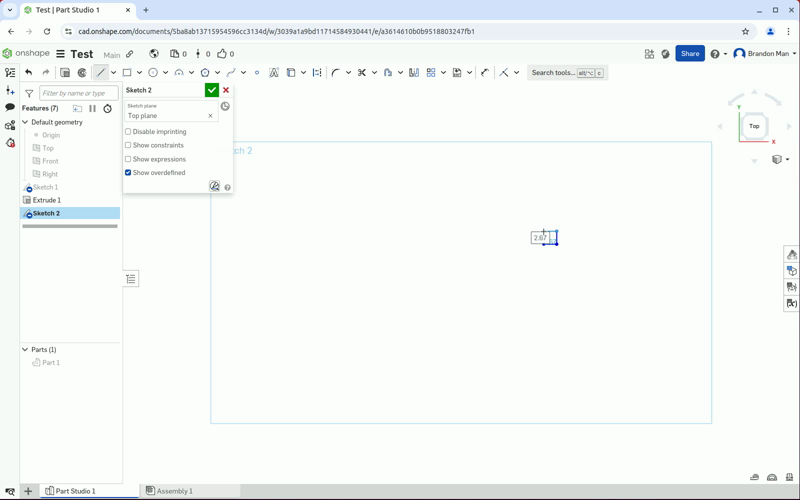
key_up(shift)
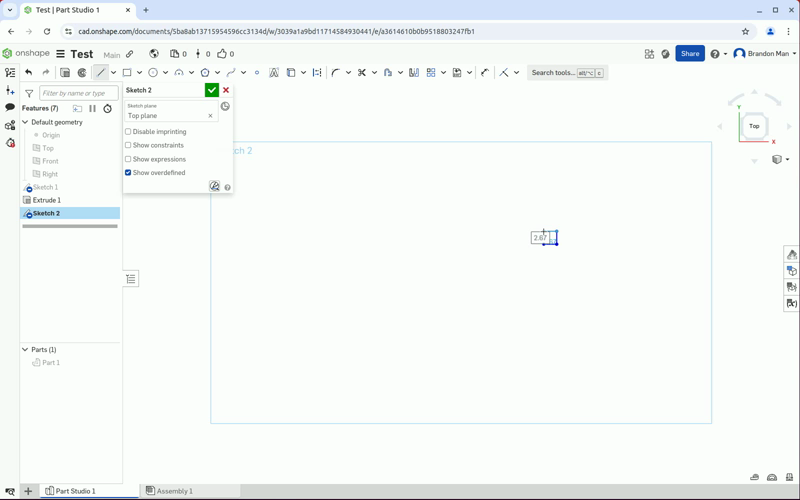
mouse_move(573, 231)
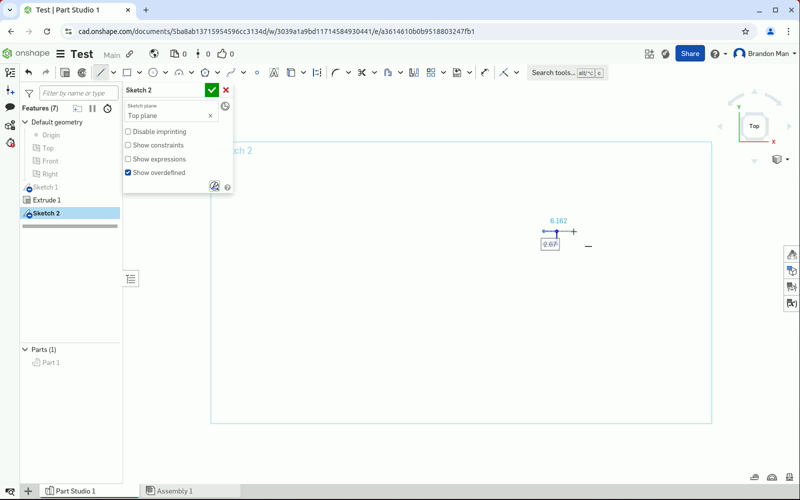
key_down(shift)
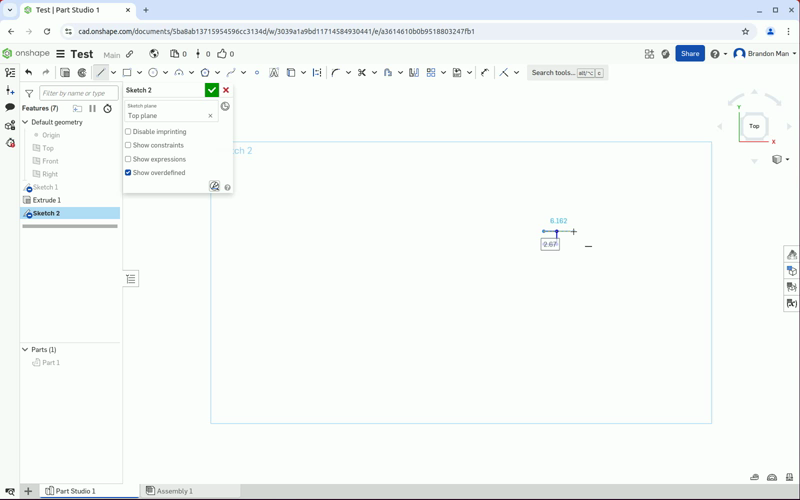
mouse_move(543, 244)
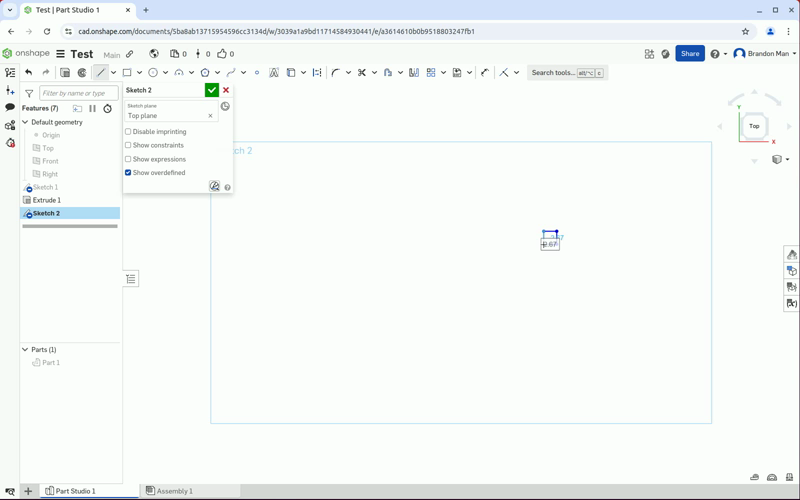
key_up(shift)
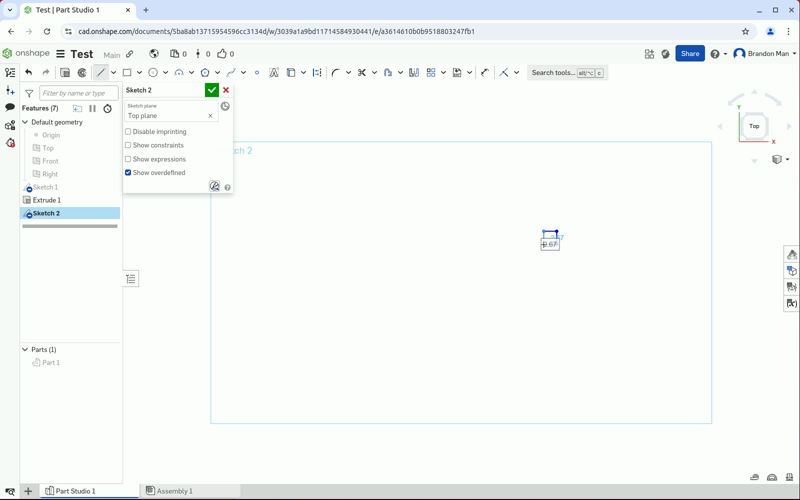
click(543, 244)
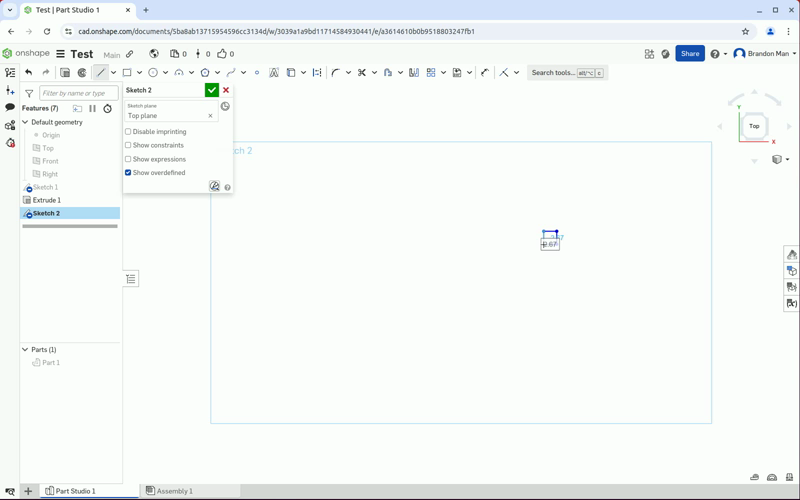
key(esc)
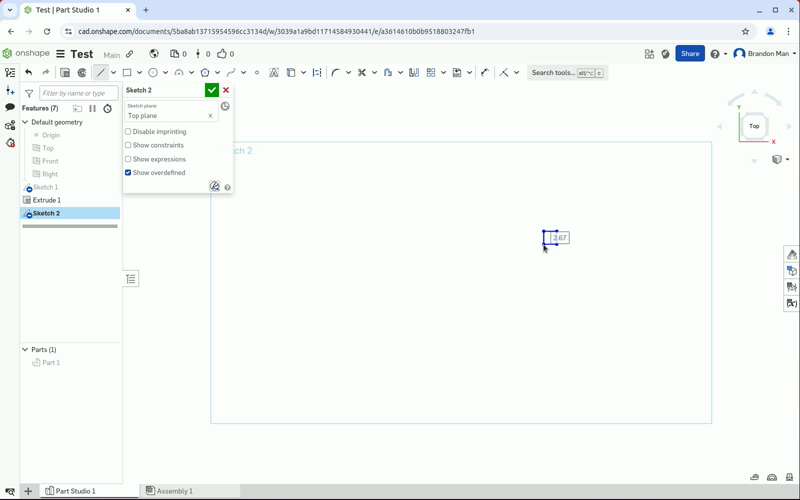
mouse_move(552, 242)
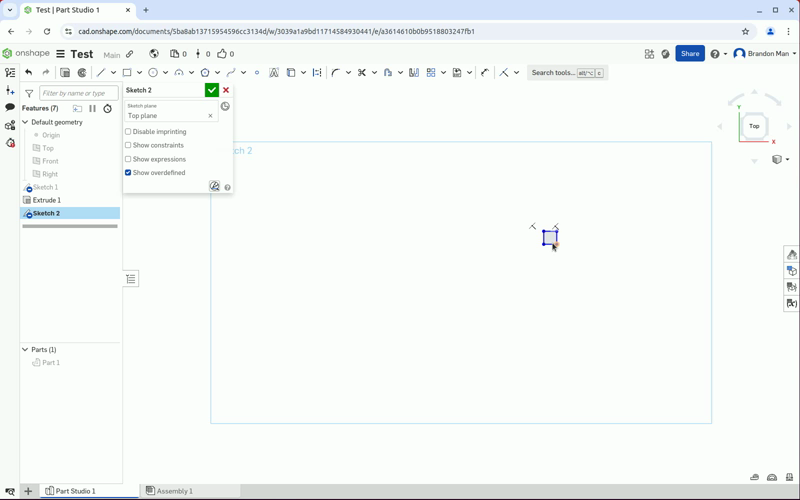
scroll(6)
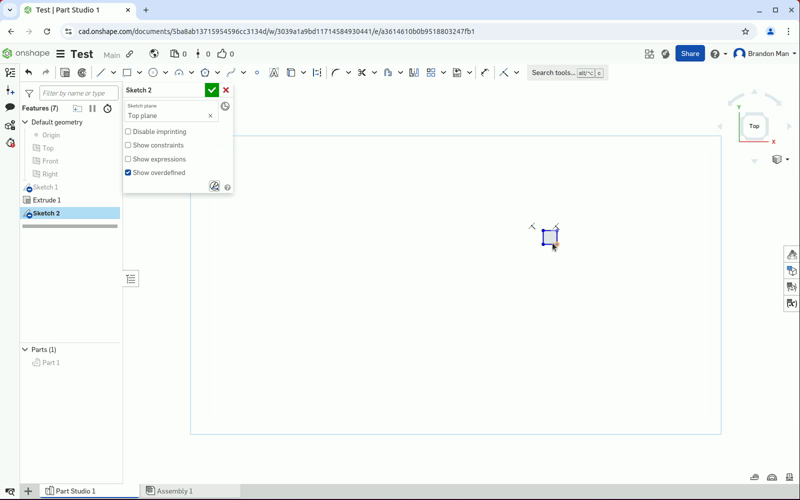
scroll(6)
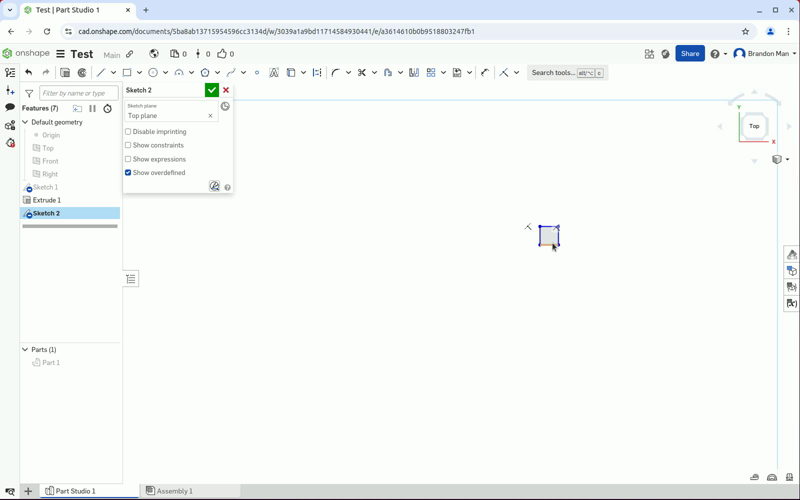
scroll(6)
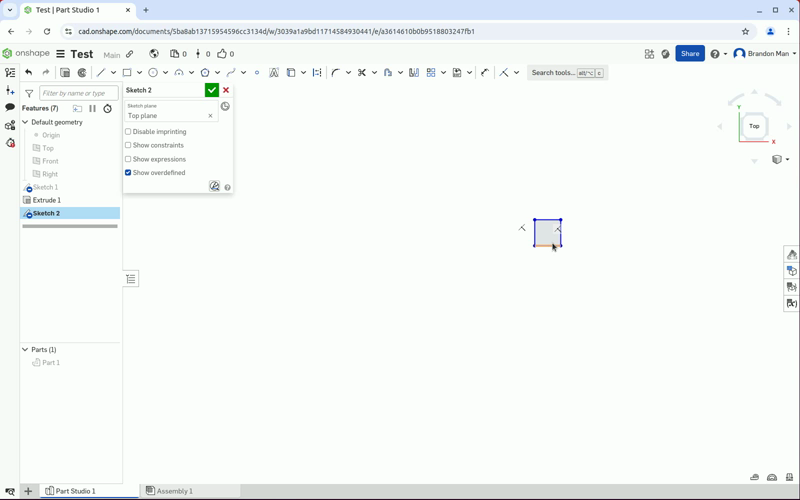
scroll(6)
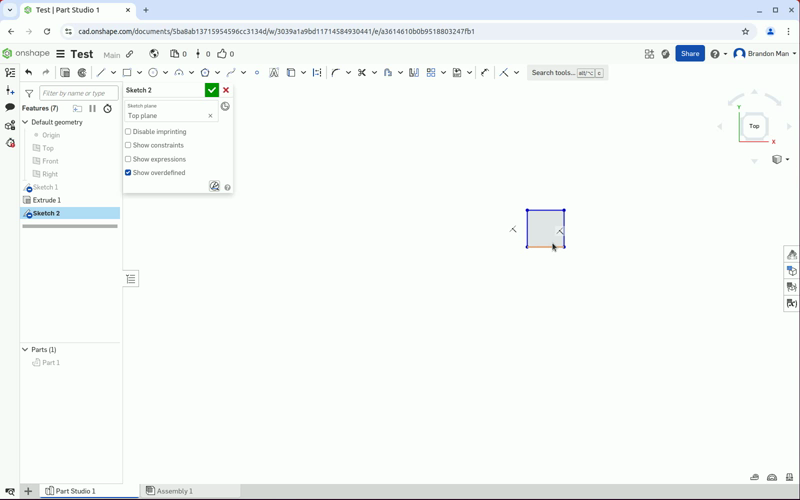
scroll(6)
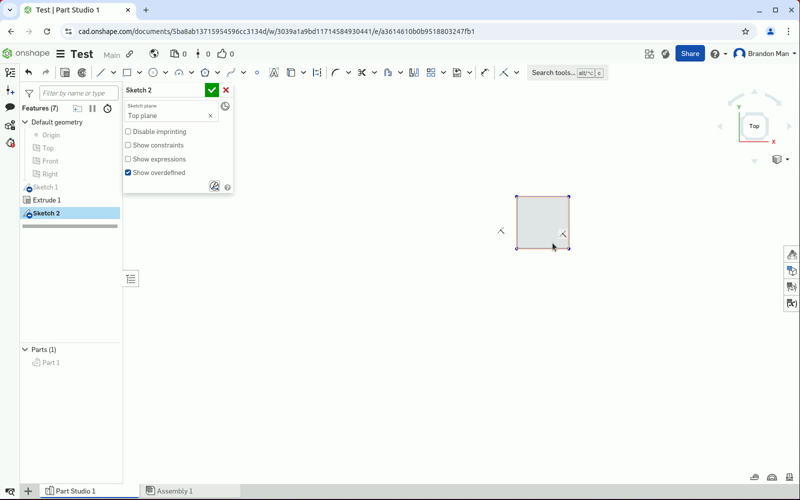
scroll(6)
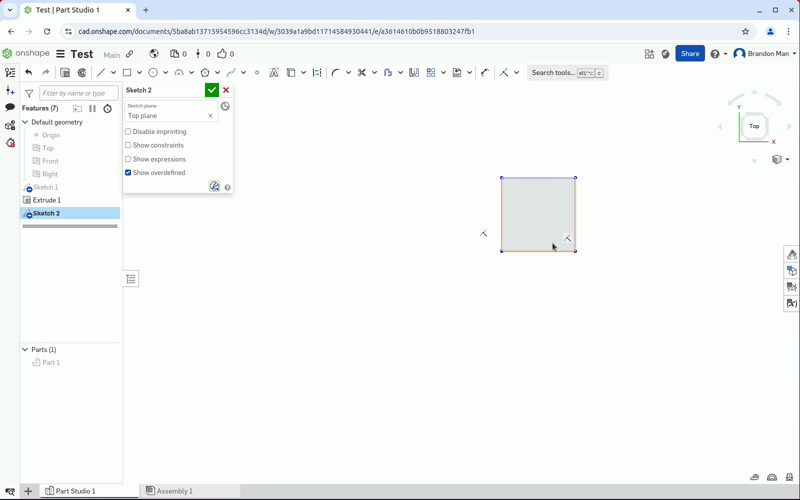
scroll(6)
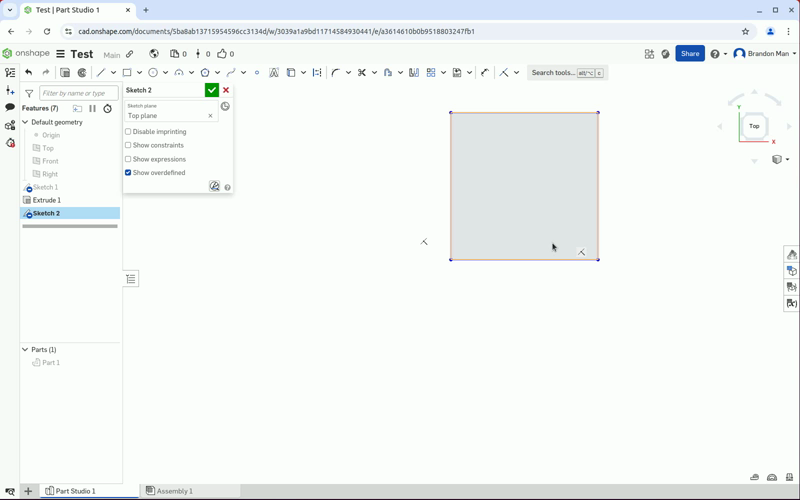
click(552, 242)
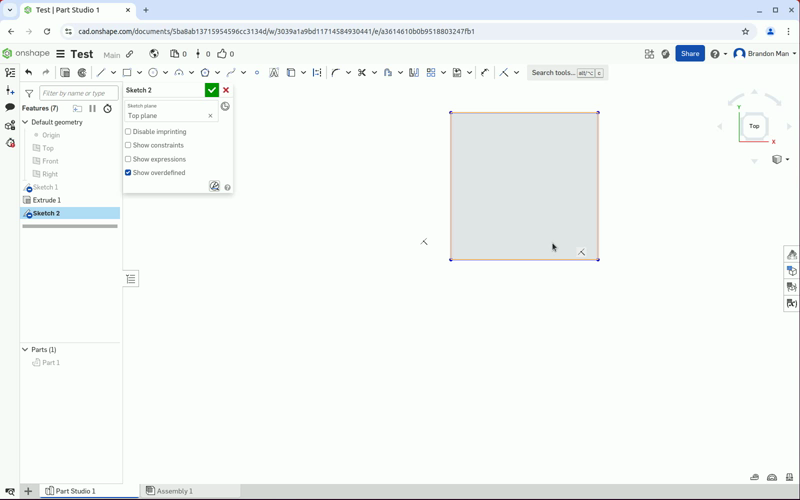
scroll(-6)
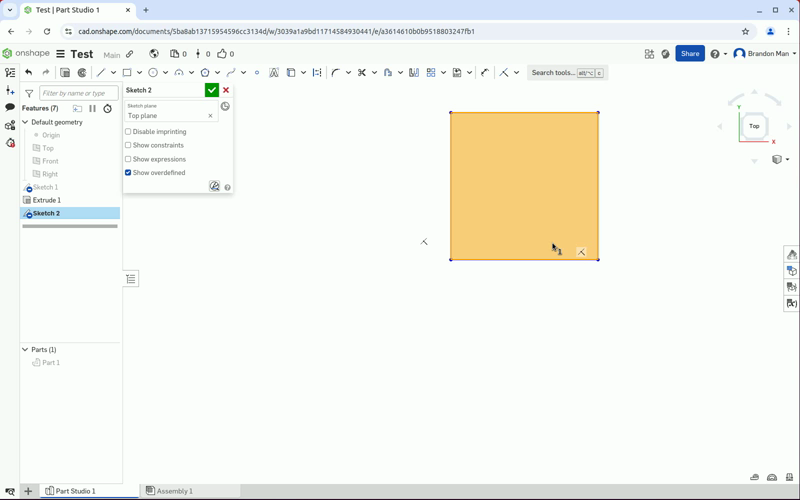
scroll(-6)
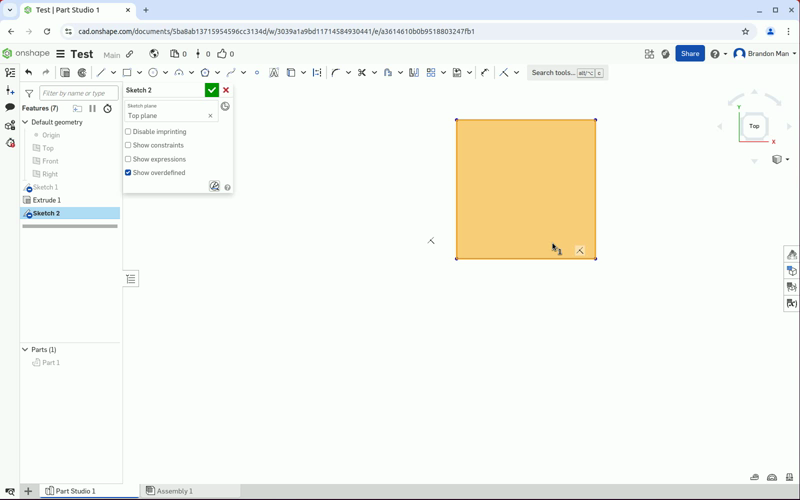
scroll(-6)
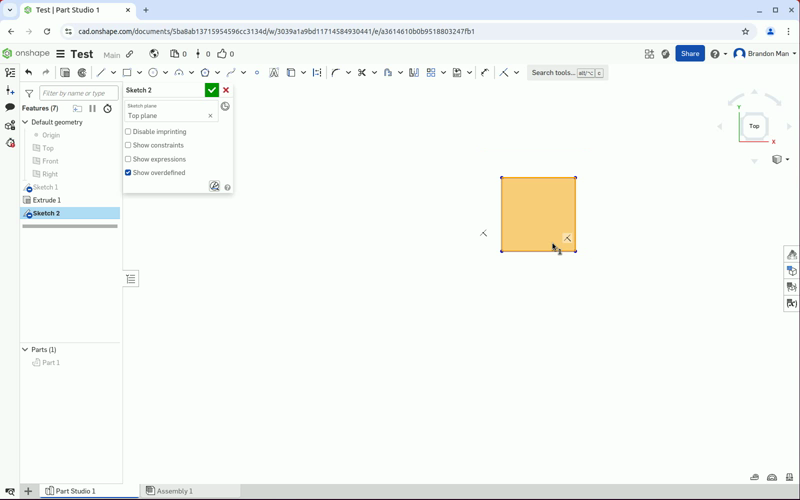
scroll(-6)
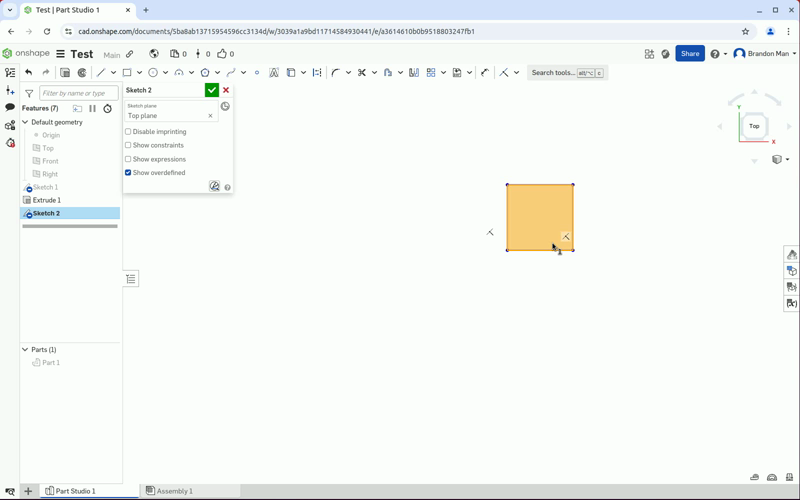
scroll(-6)
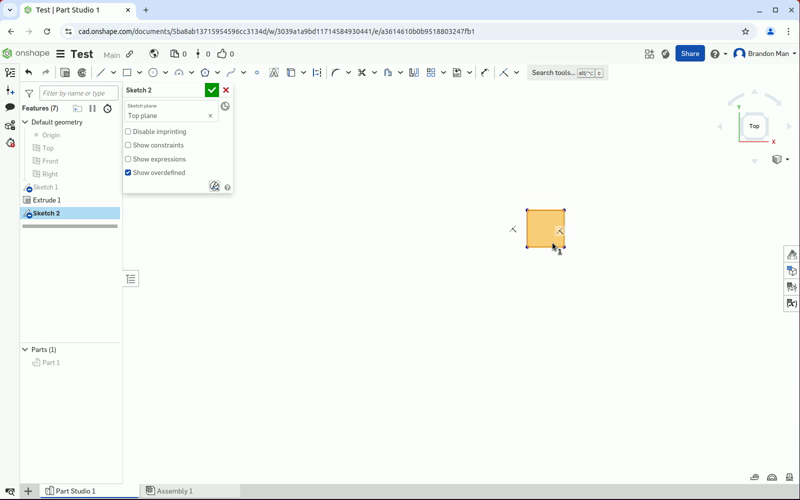
scroll(-6)
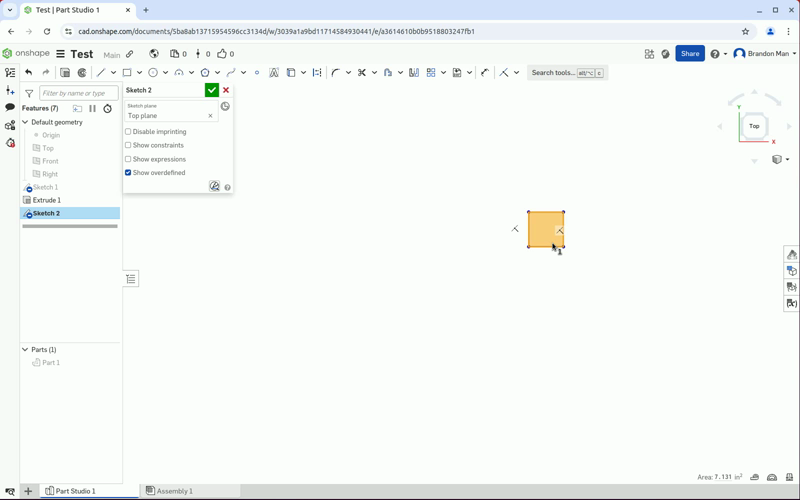
scroll(-6)
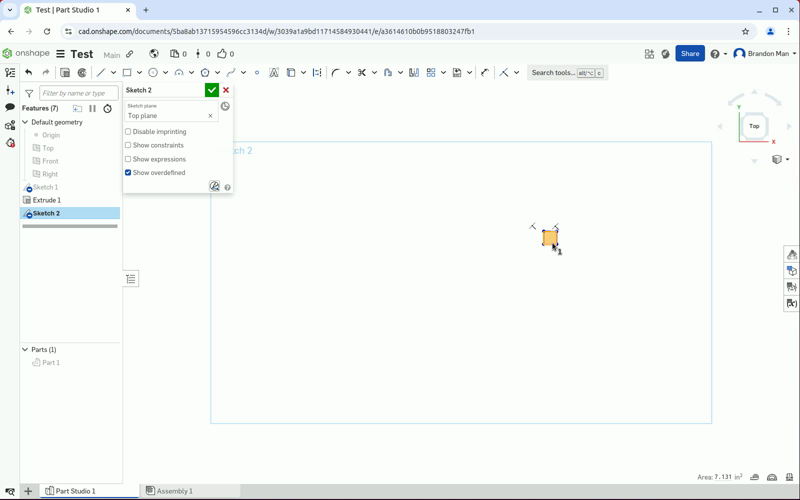
mouse_move(73, 352)
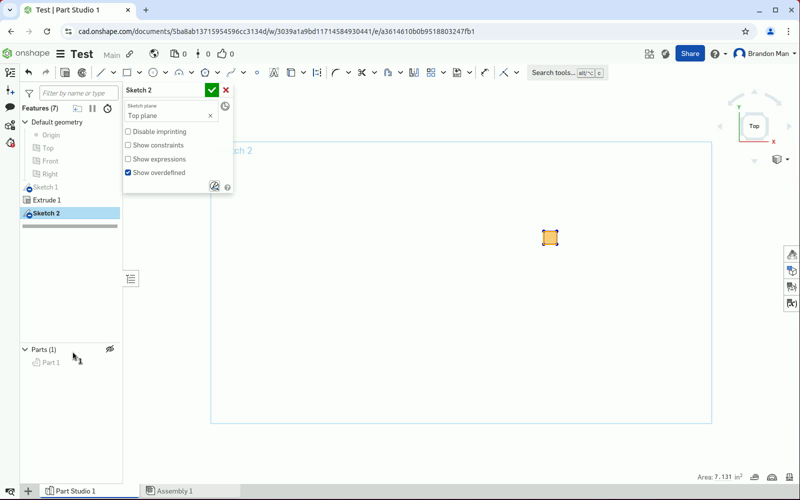
key(shift+y)
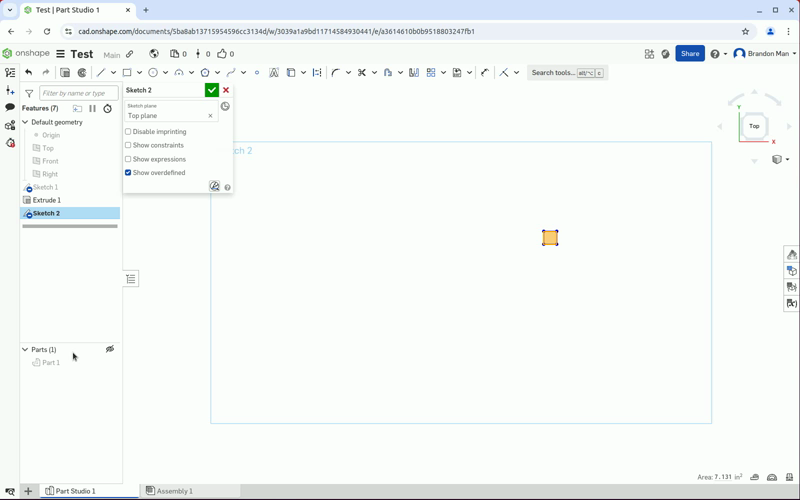
key(shift+e)
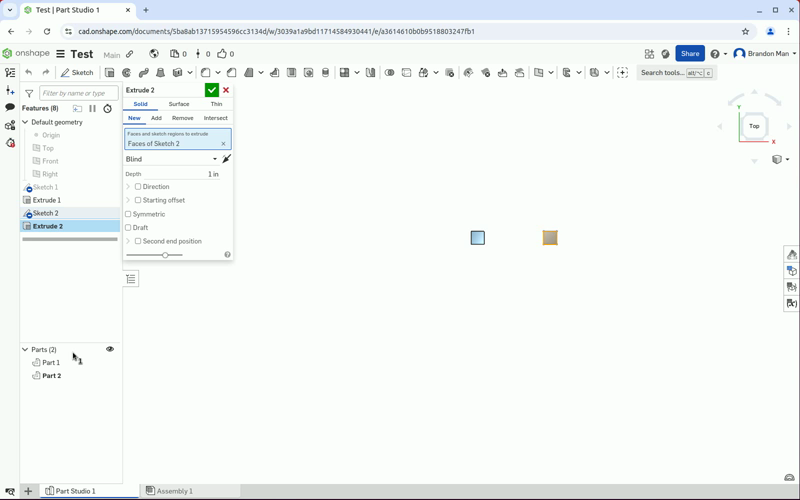
mouse_move(143, 106)
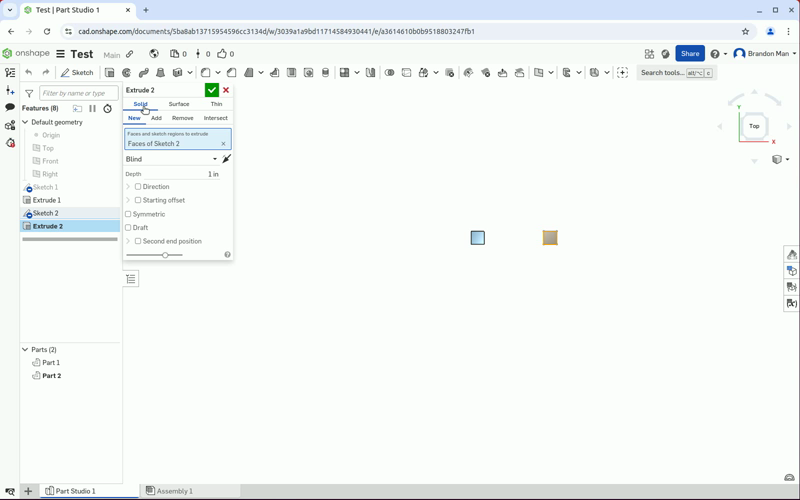
click(143, 106)
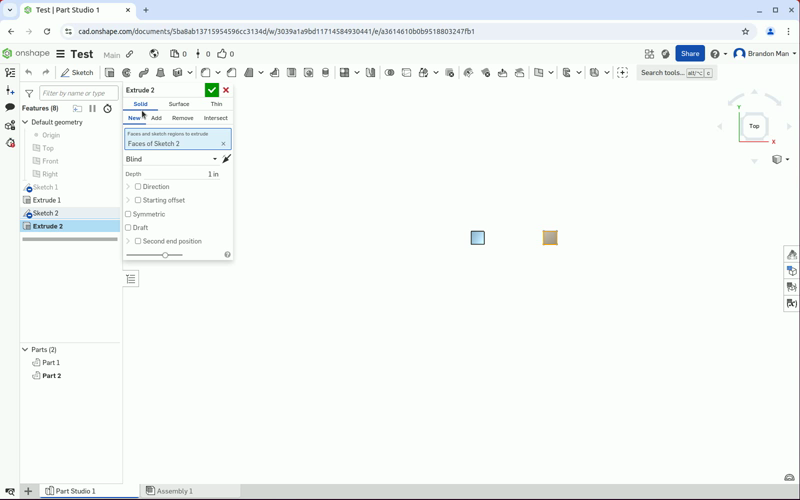
mouse_move(137, 120)
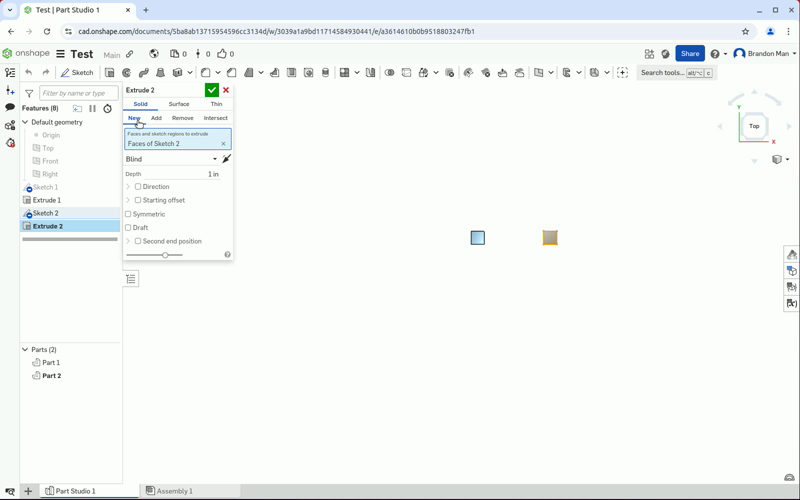
click(137, 120)
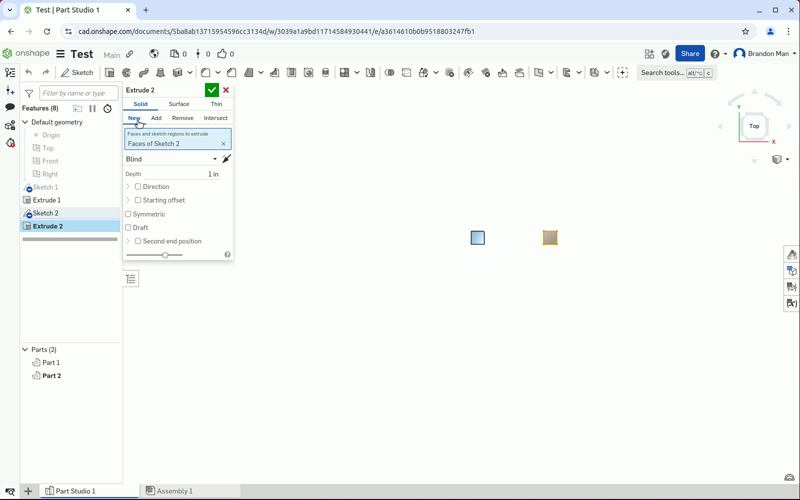
key(tab, 4)
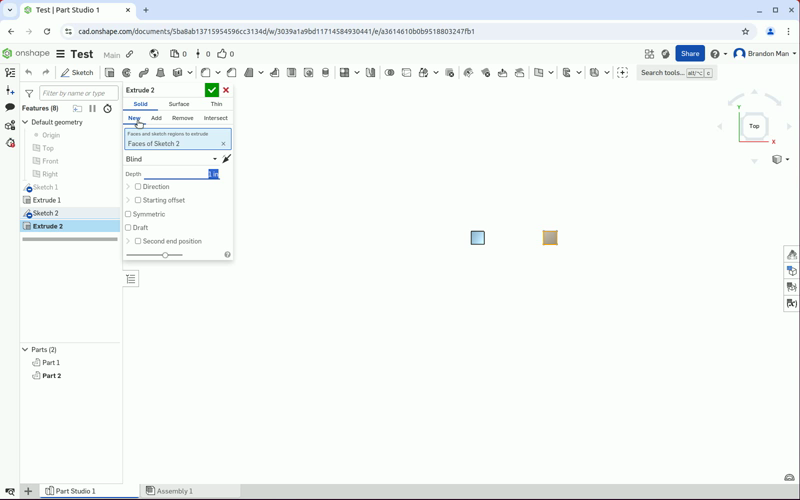
text(3.611)
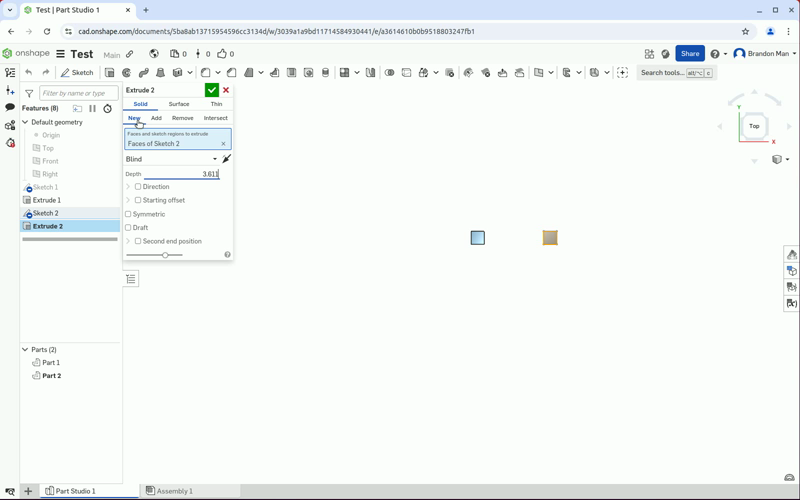
key(enter)
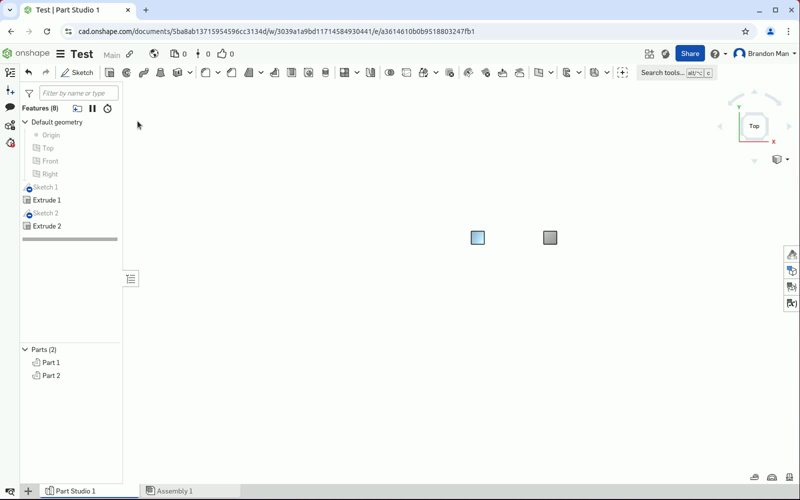
key(shift+h)
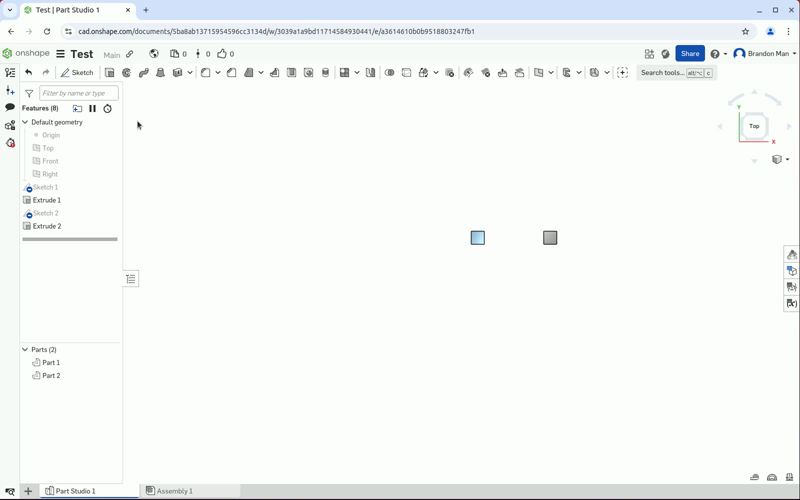
key(shift+h)
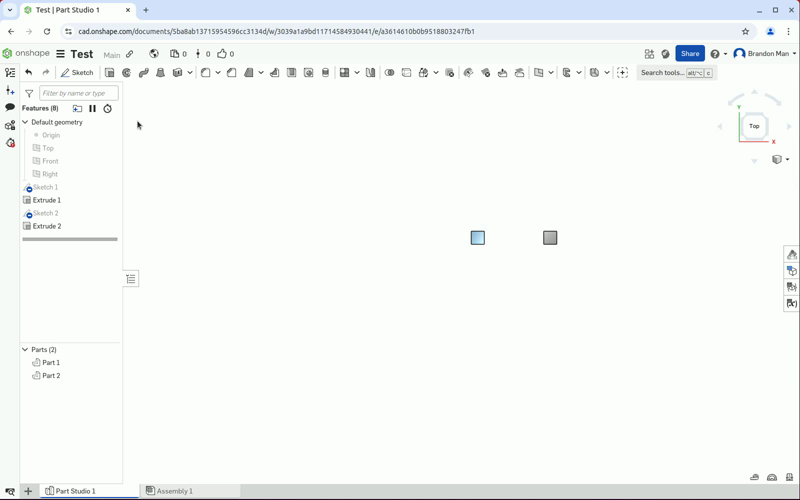
mouse_move(73, 189)
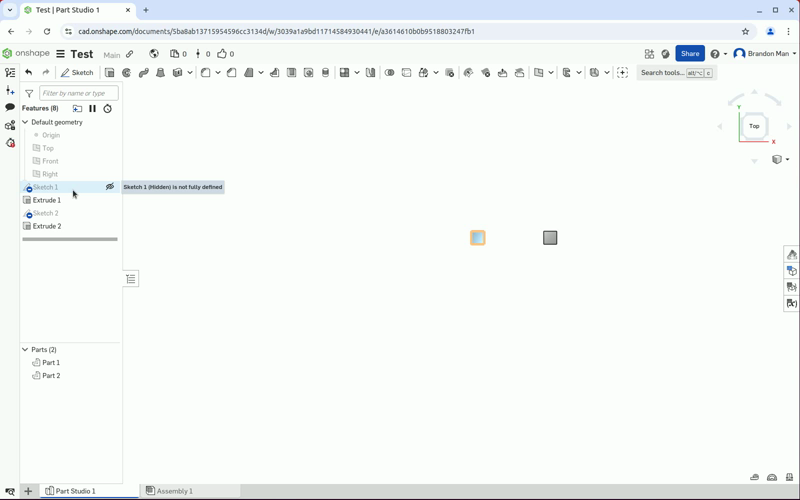
click(73, 189)
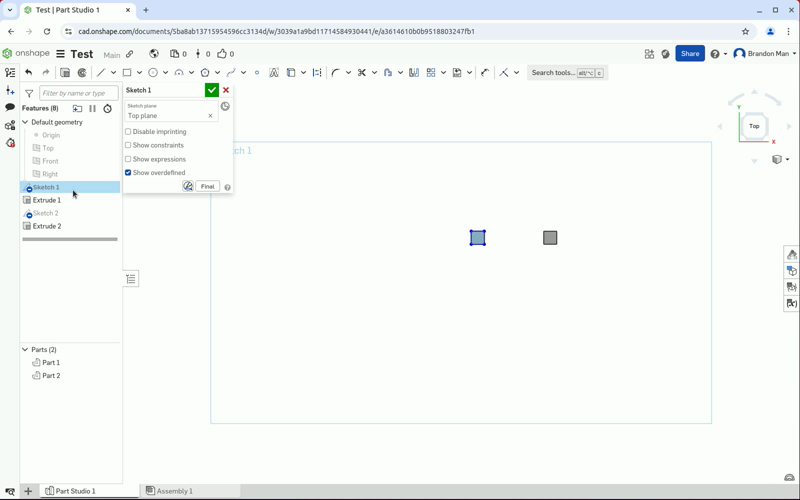
mouse_move(229, 92)
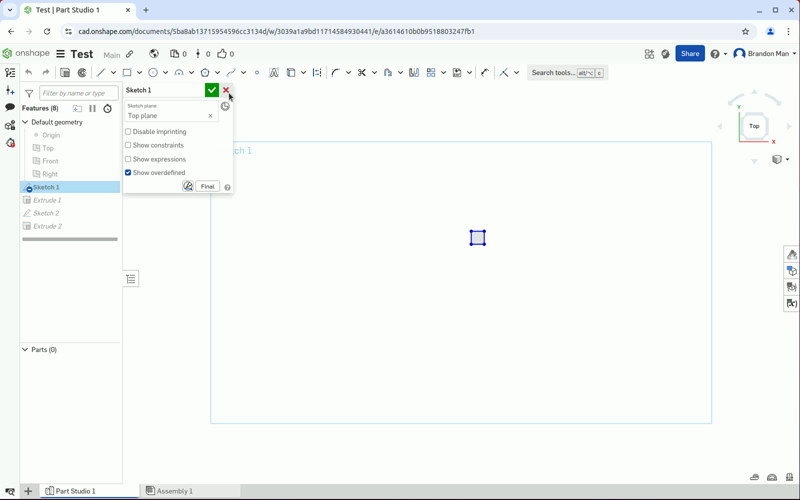
click(229, 92)
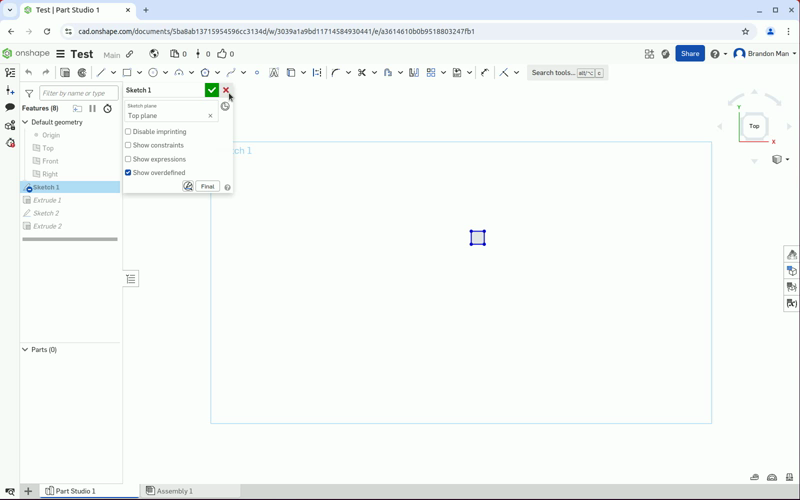
key(shift+s)
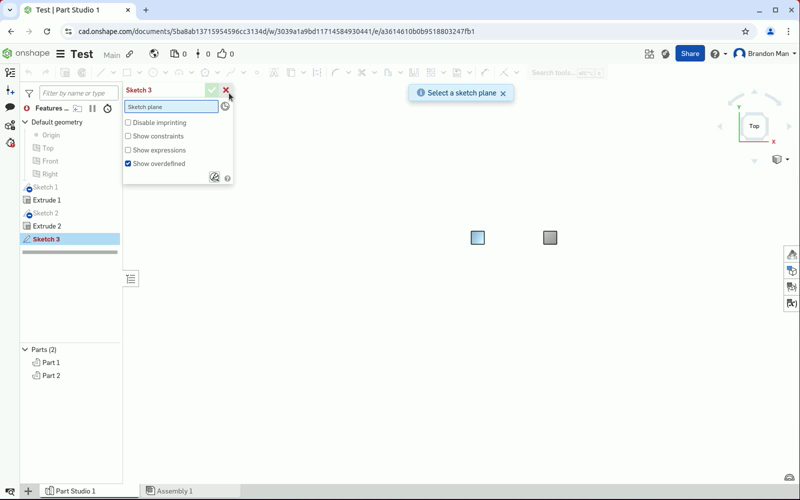
mouse_move(73, 150)
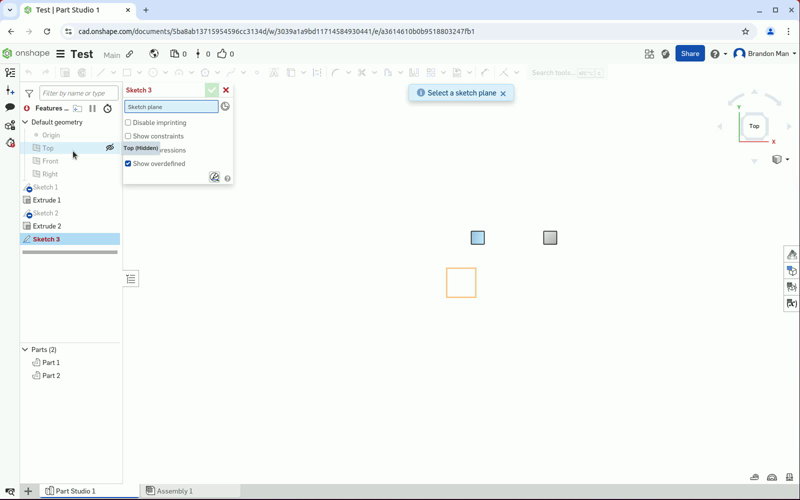
click(73, 150)
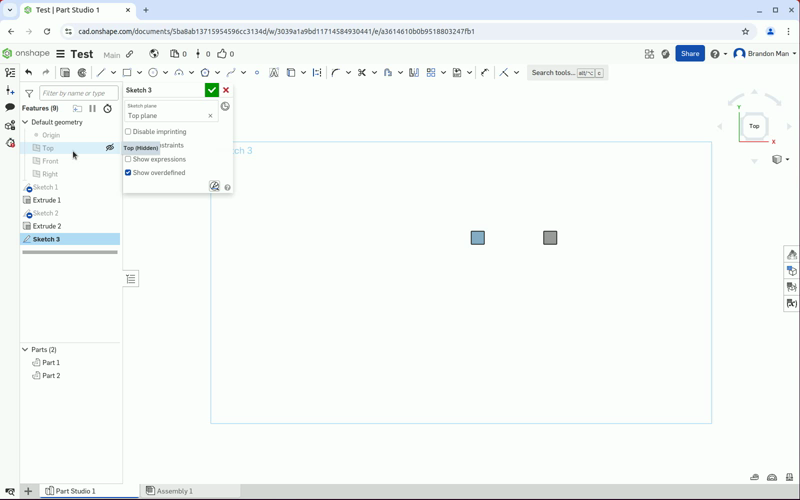
mouse_move(73, 352)
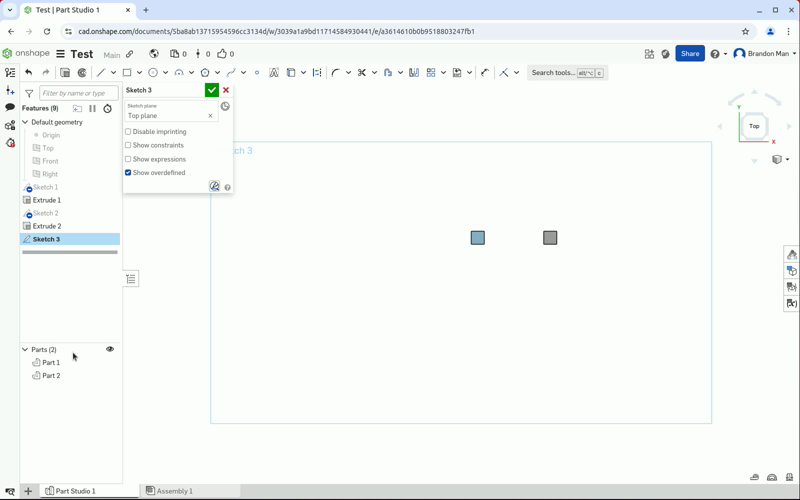
key(y)
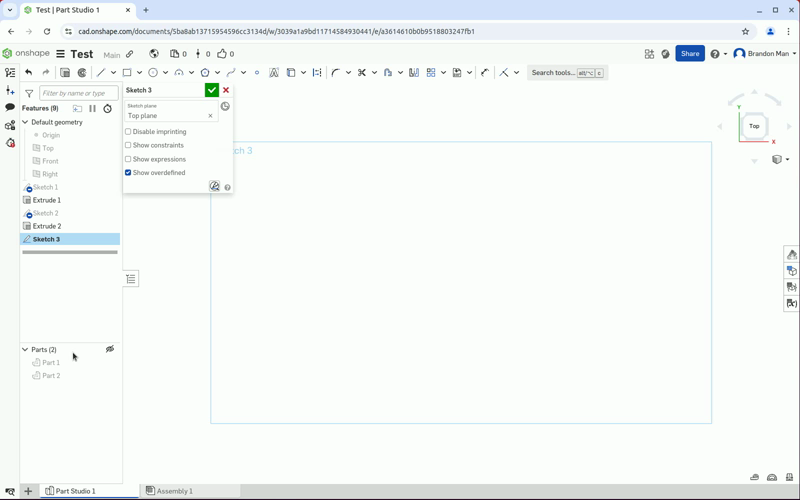
key(l)
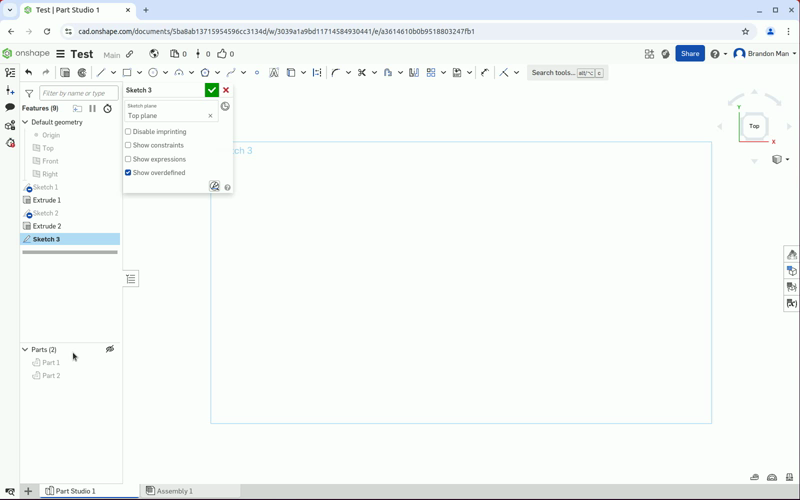
key_down(shift)
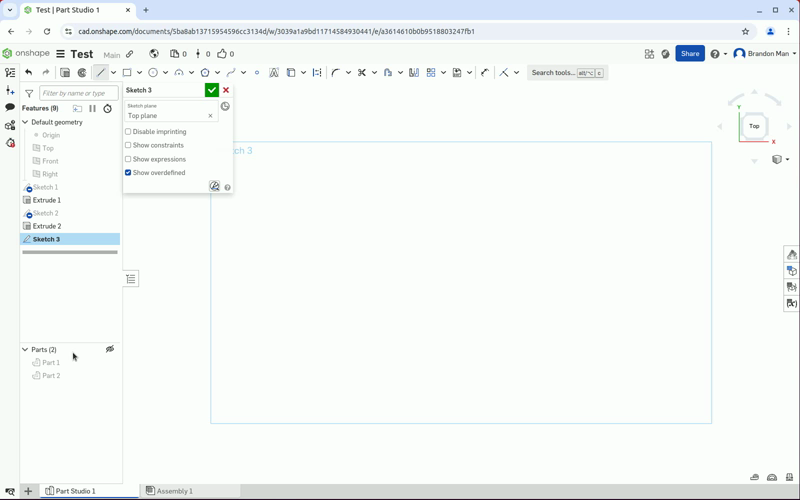
mouse_move(453, 279)
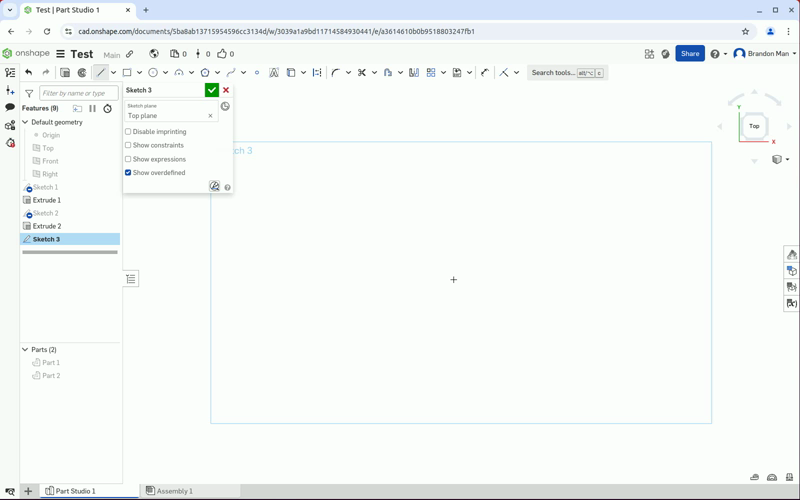
click(453, 279)
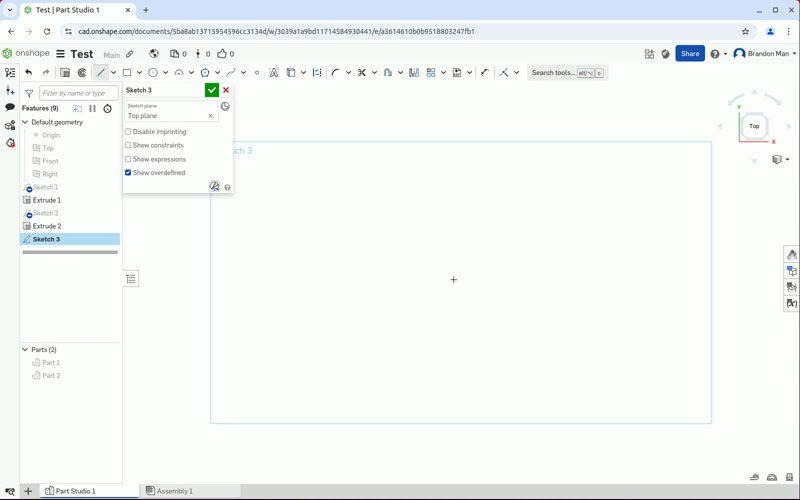
key_up(shift)
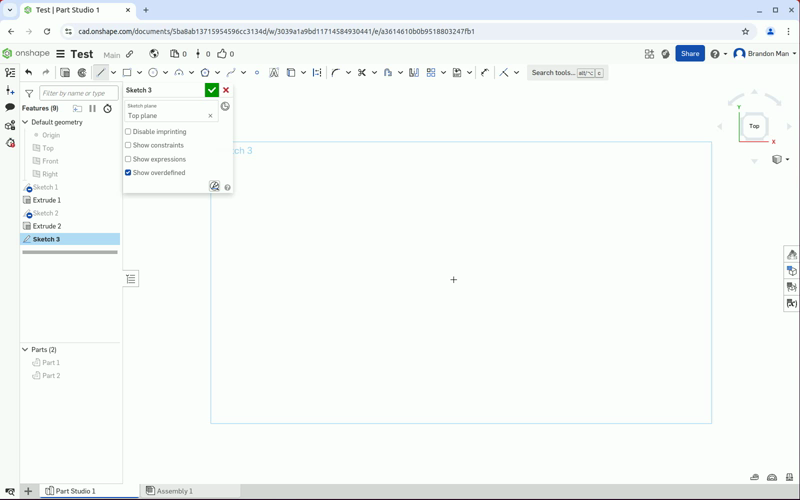
key_down(shift)
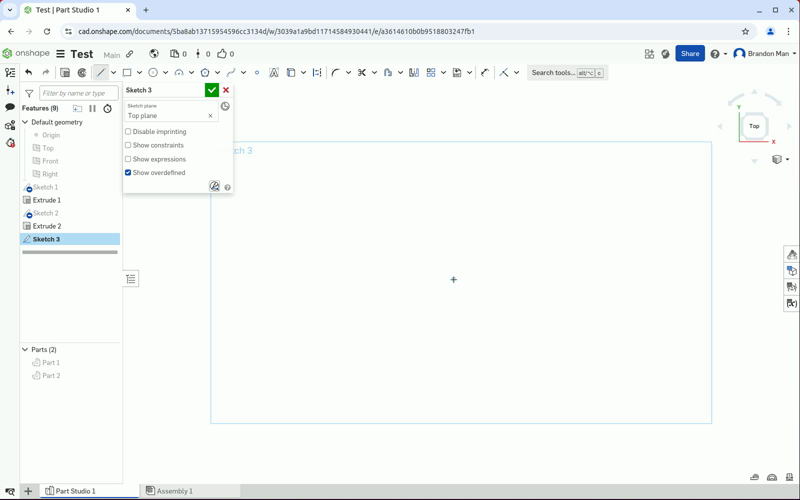
mouse_move(573, 279)
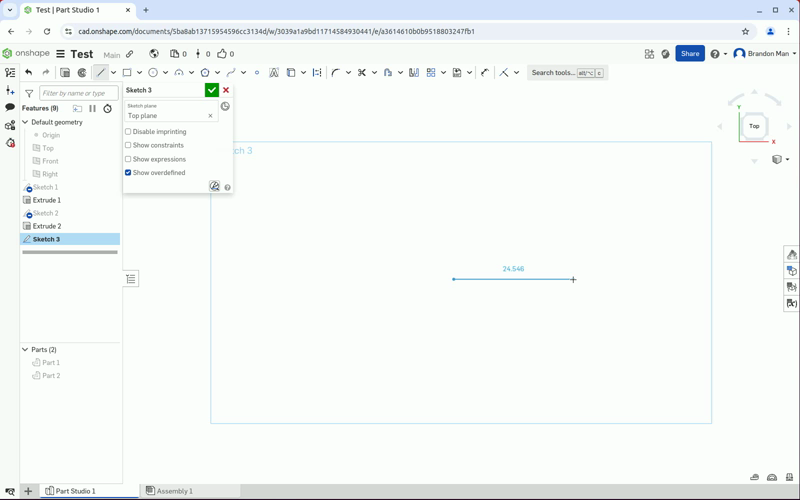
click(573, 279)
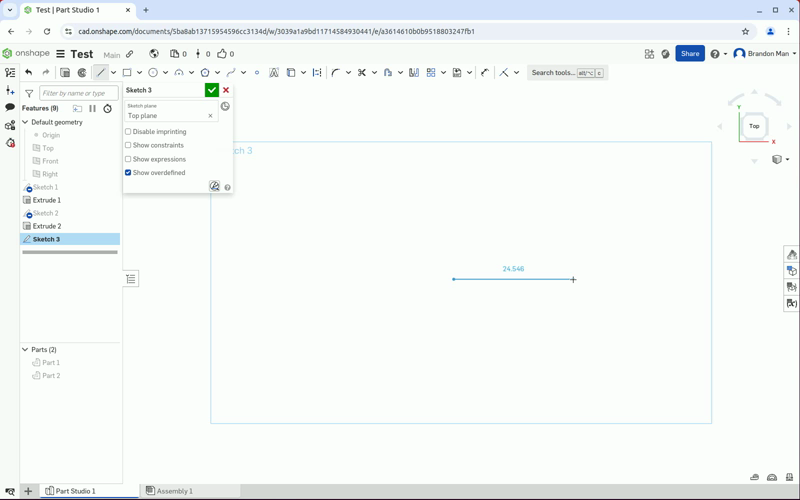
key_up(shift)
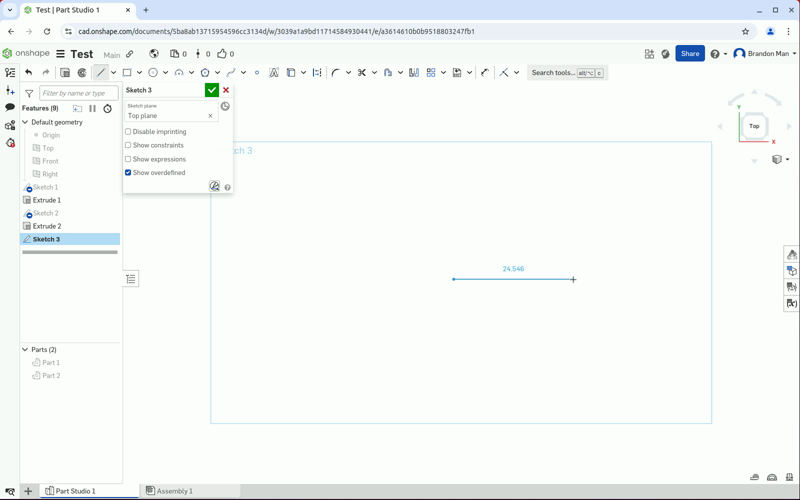
key_down(shift)
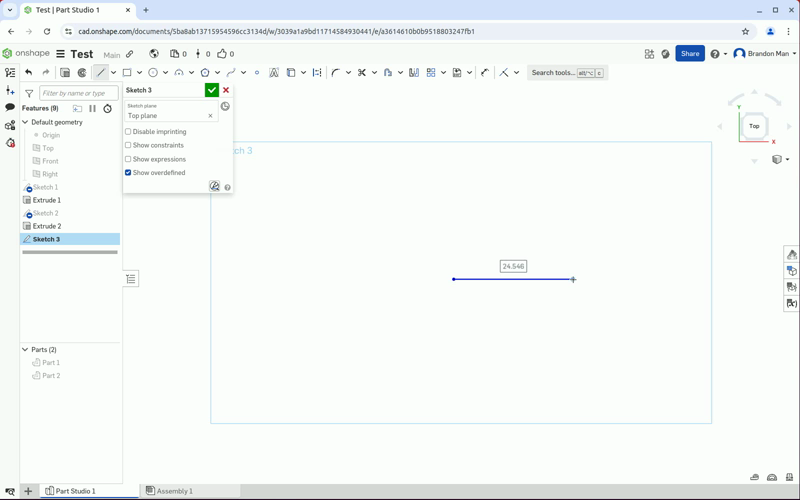
mouse_move(589, 279)
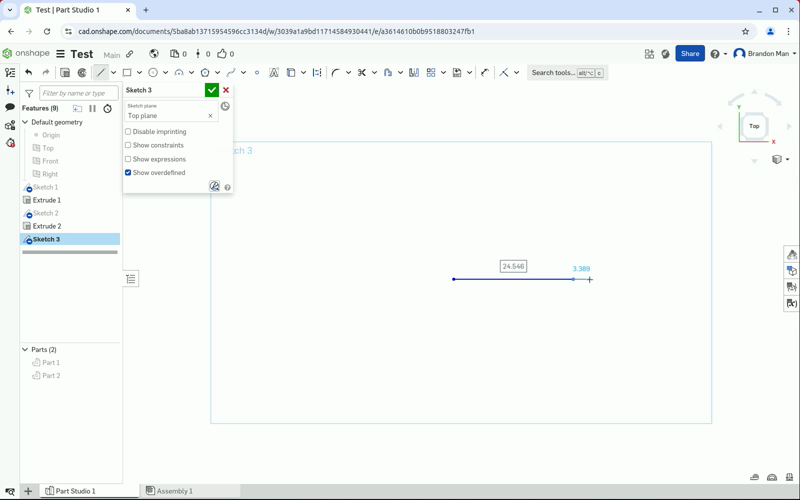
mouse_move(573, 245)
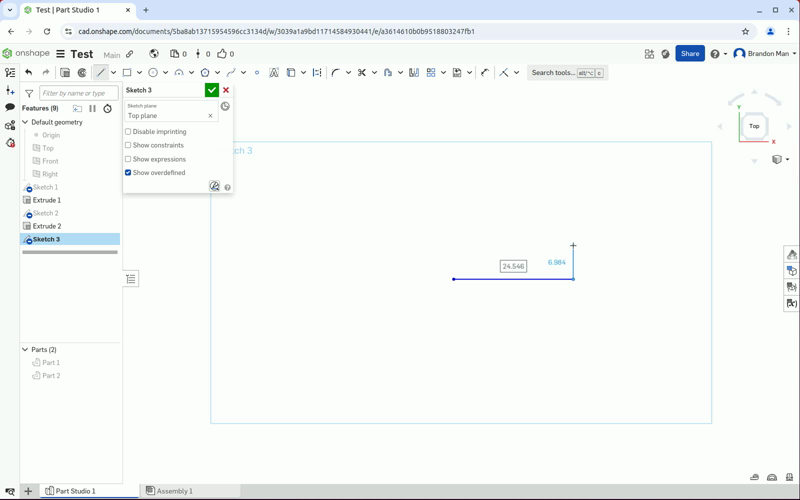
click(573, 245)
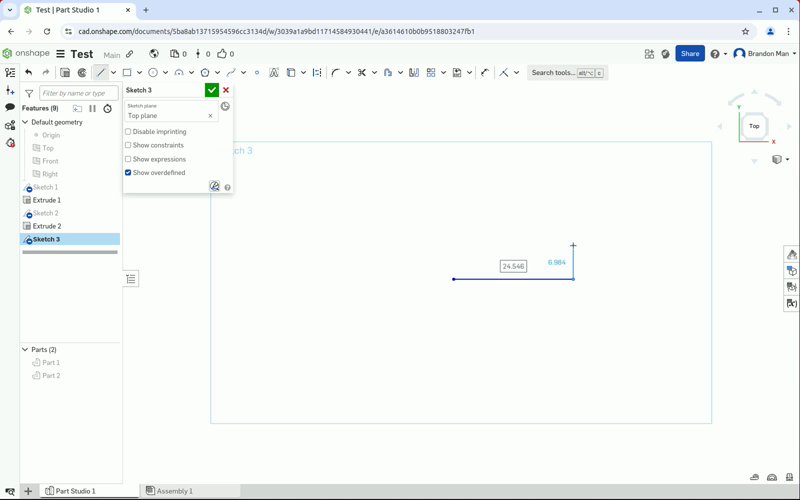
key_up(shift)
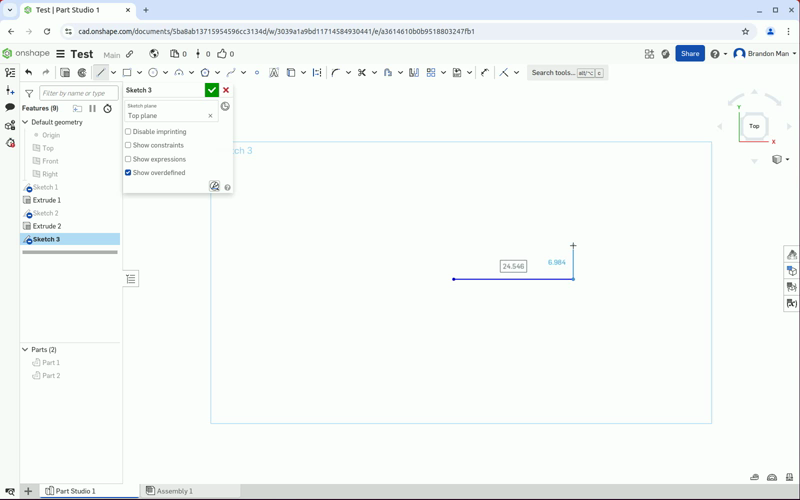
key_down(shift)
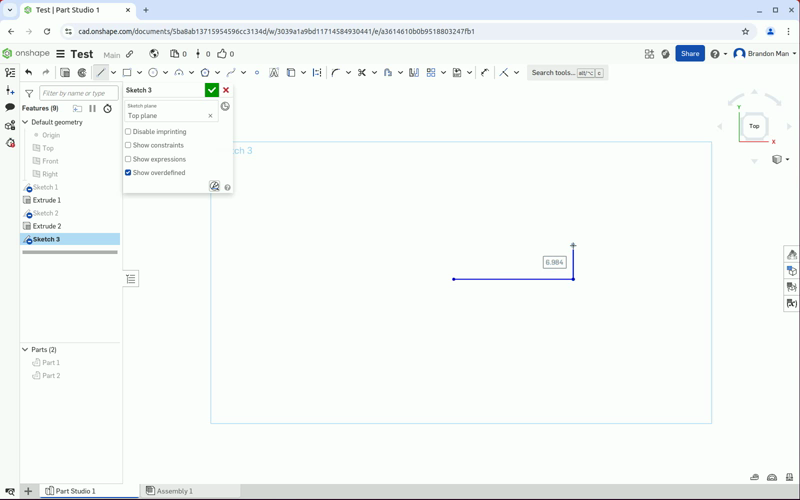
mouse_move(589, 245)
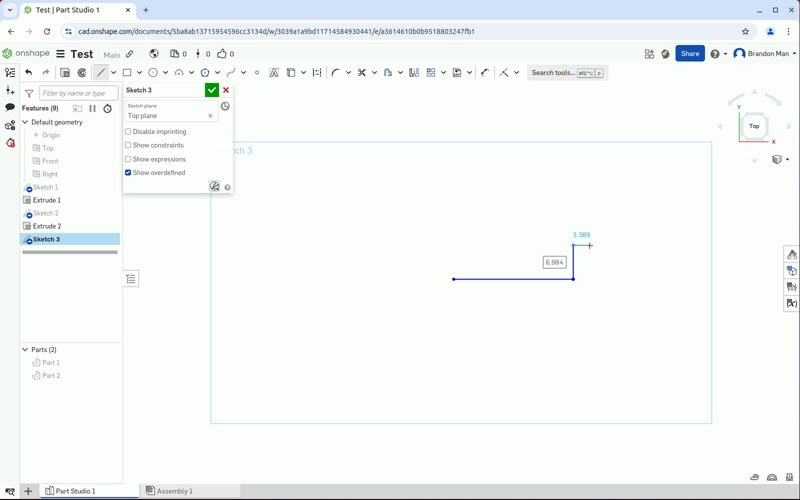
mouse_move(555, 245)
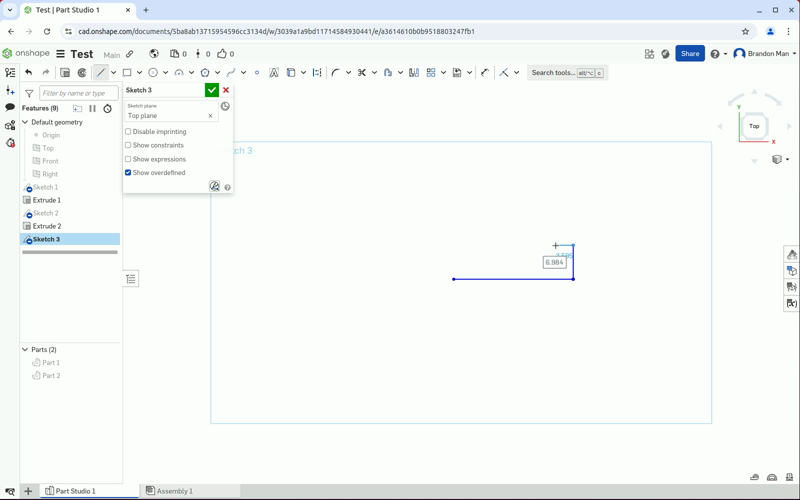
click(555, 245)
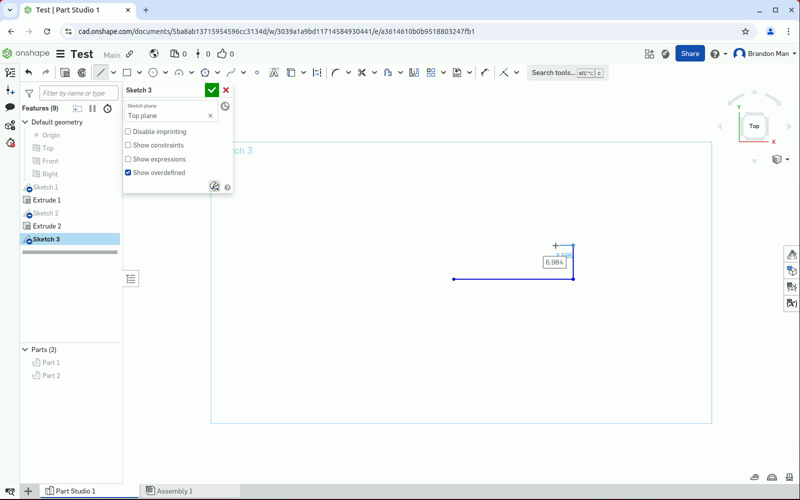
key_up(shift)
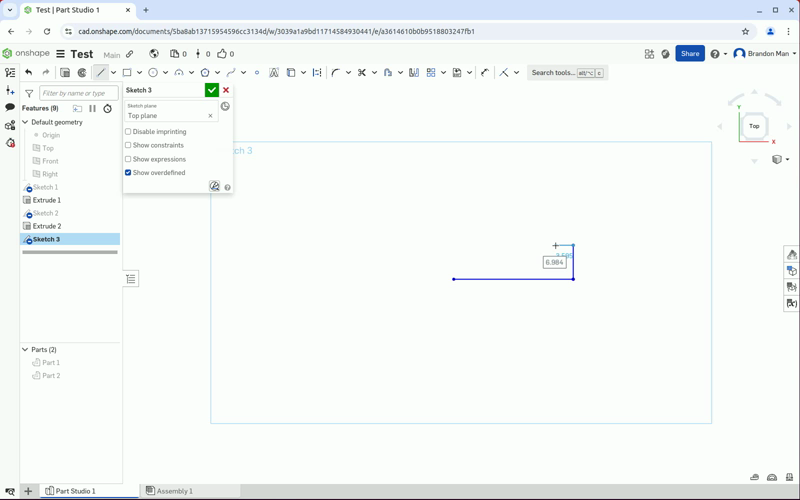
key_down(shift)
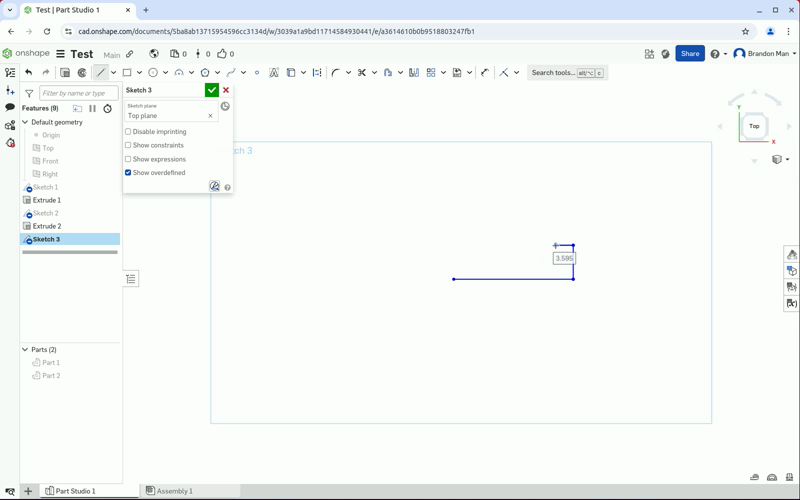
mouse_move(585, 245)
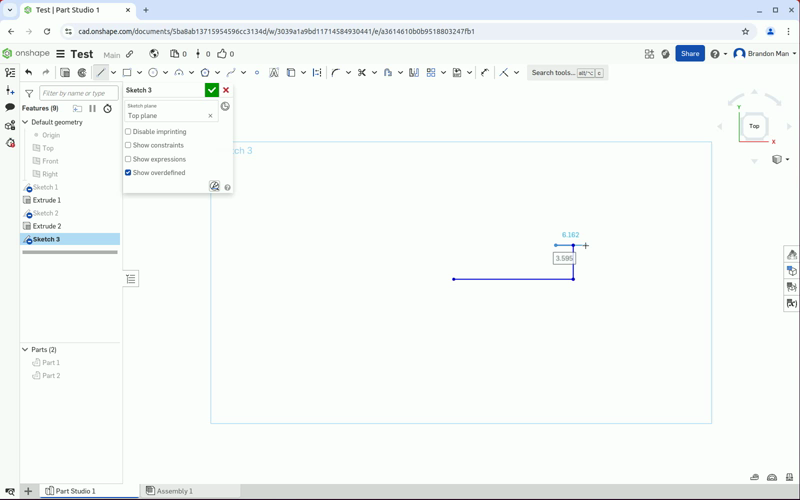
mouse_move(544, 245)
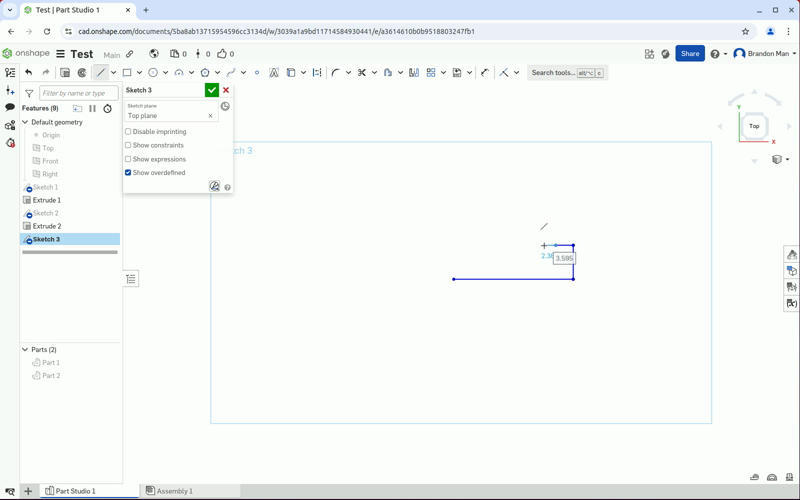
click(544, 245)
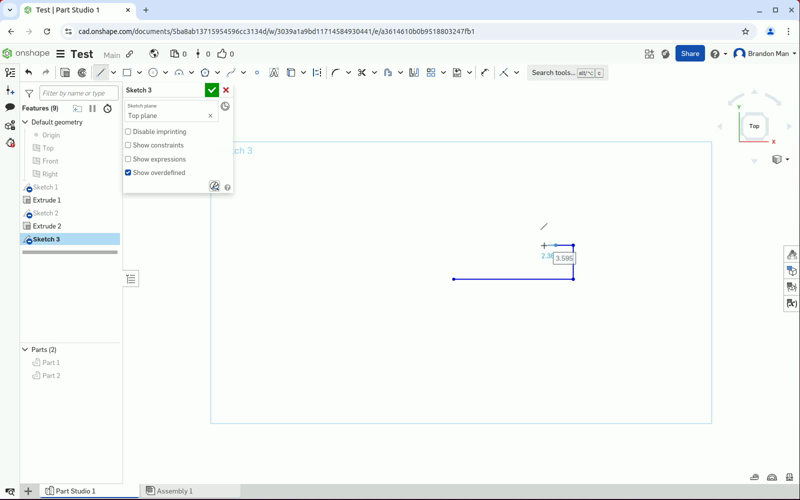
key_up(shift)
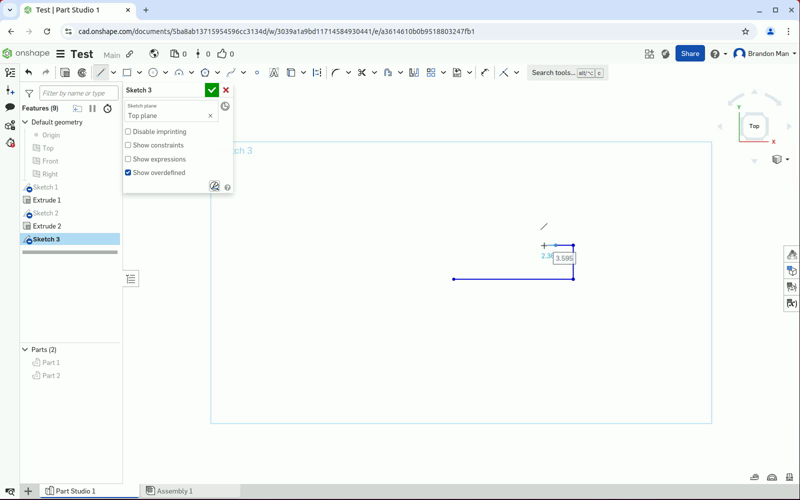
key_down(shift)
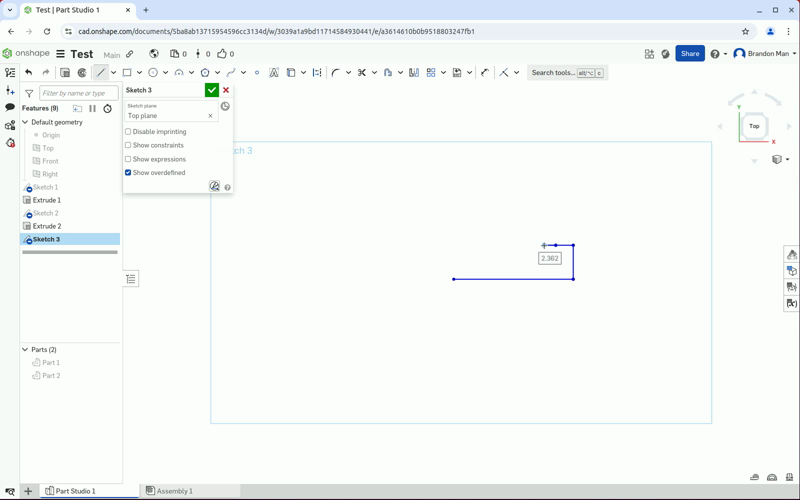
mouse_move(482, 245)
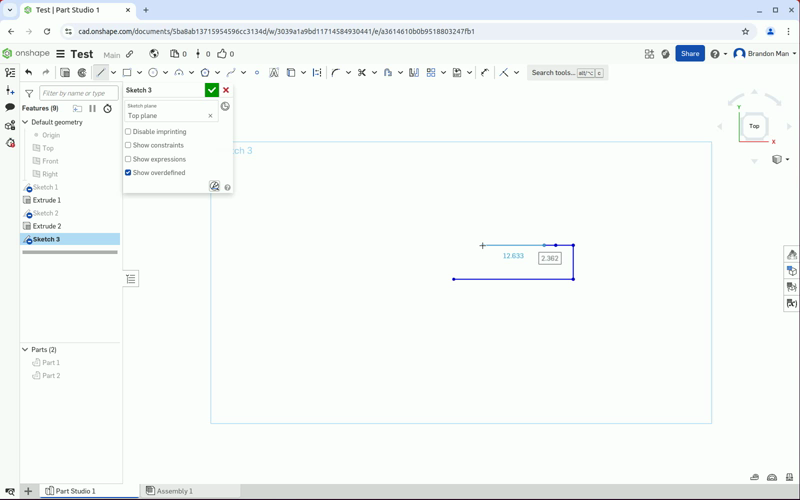
click(482, 245)
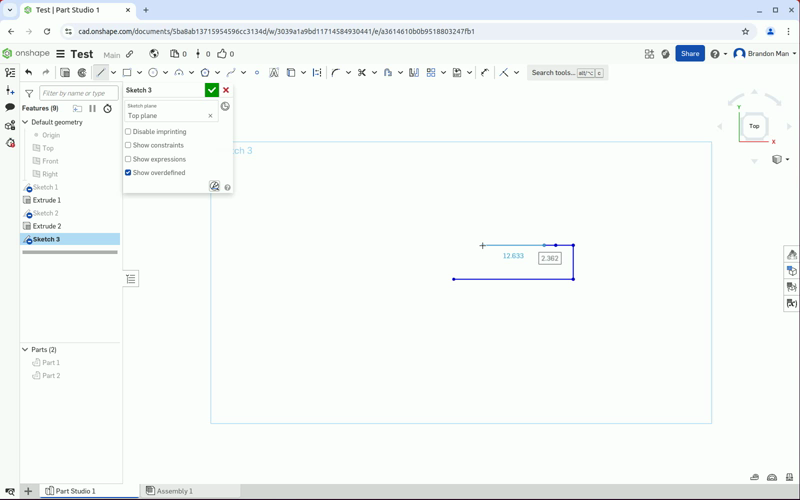
key_up(shift)
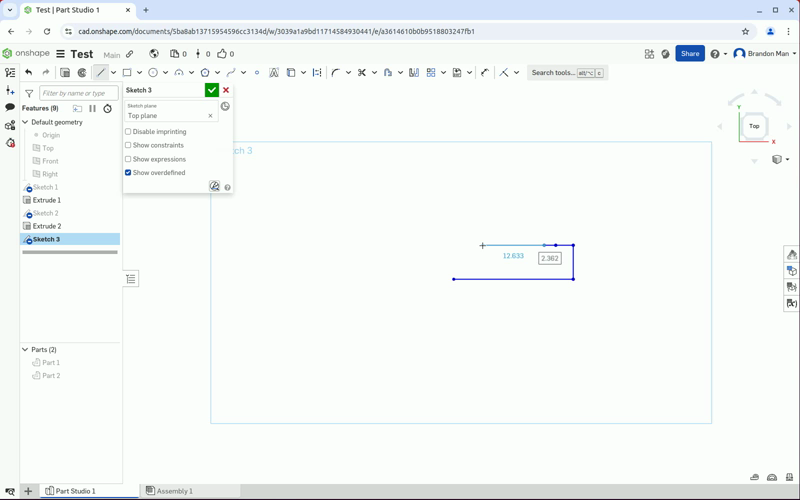
key_down(shift)
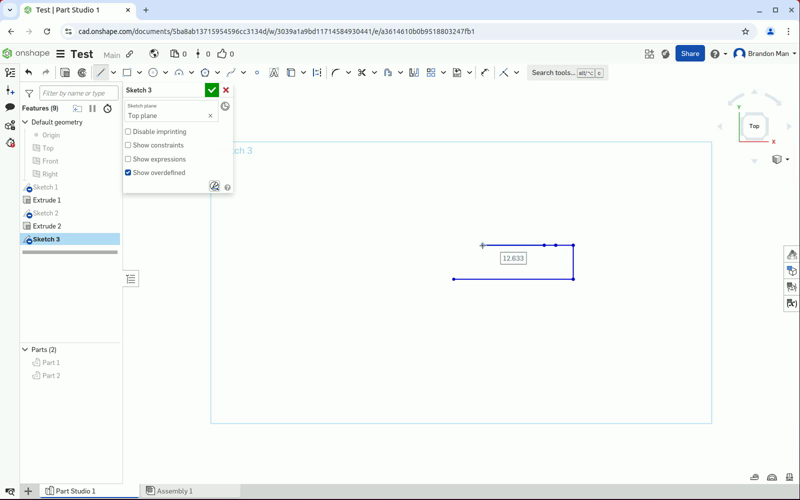
mouse_move(512, 245)
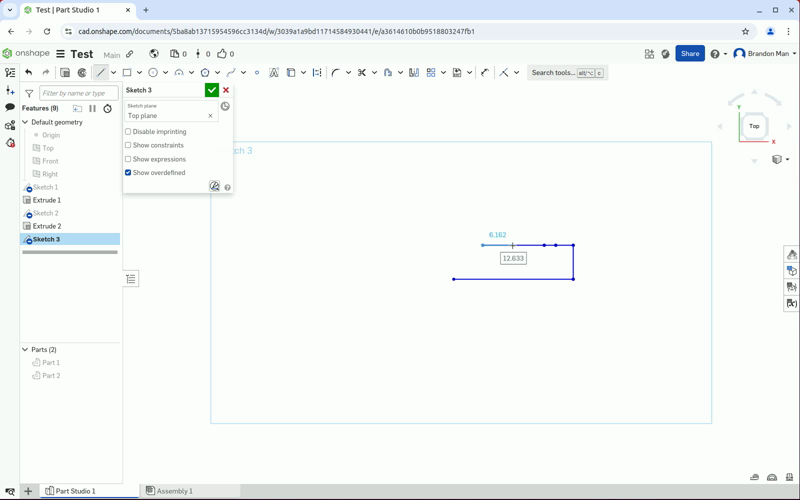
mouse_move(471, 245)
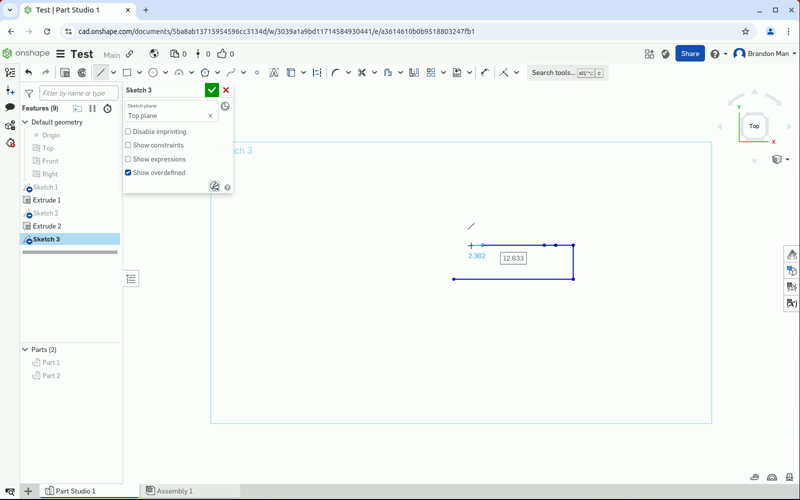
click(471, 245)
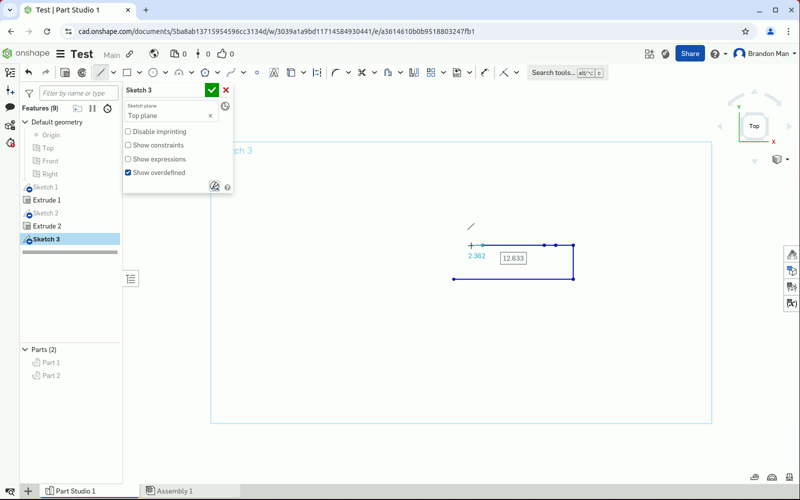
key_up(shift)
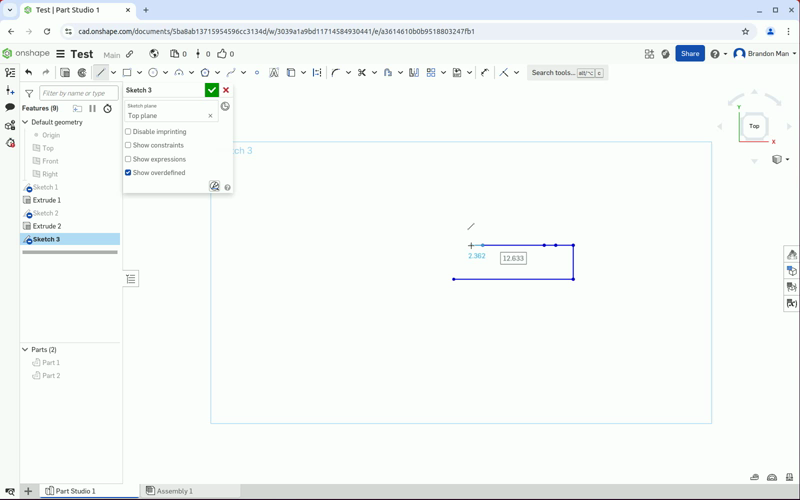
key_down(shift)
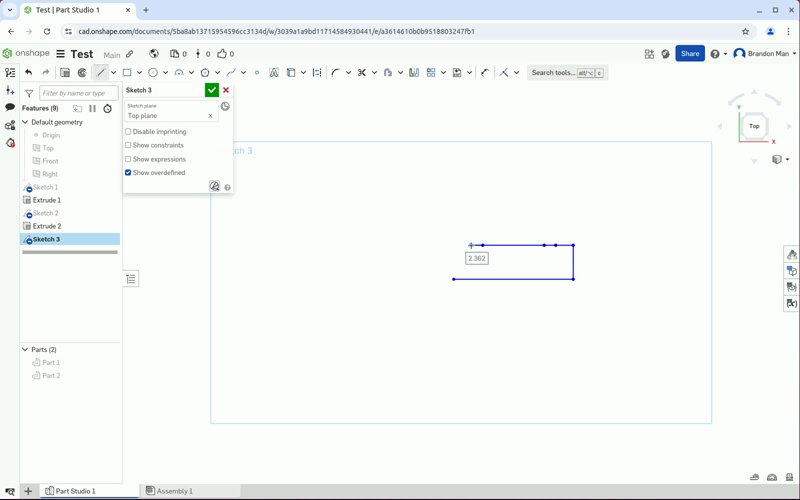
mouse_move(501, 245)
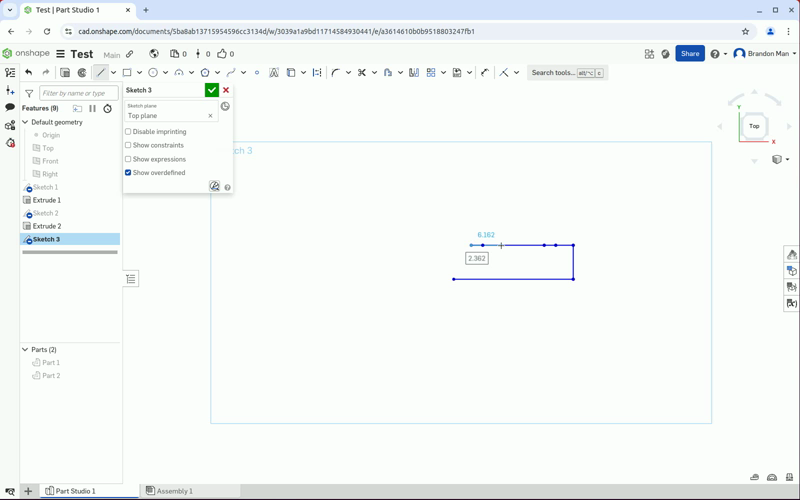
mouse_move(453, 245)
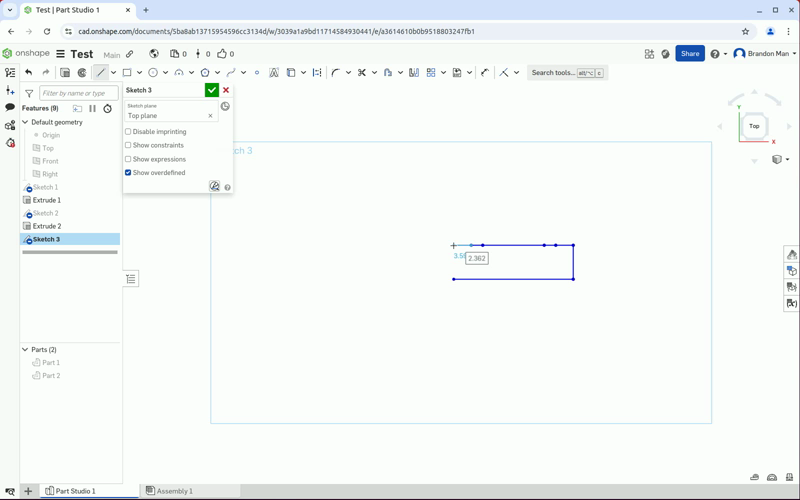
click(453, 245)
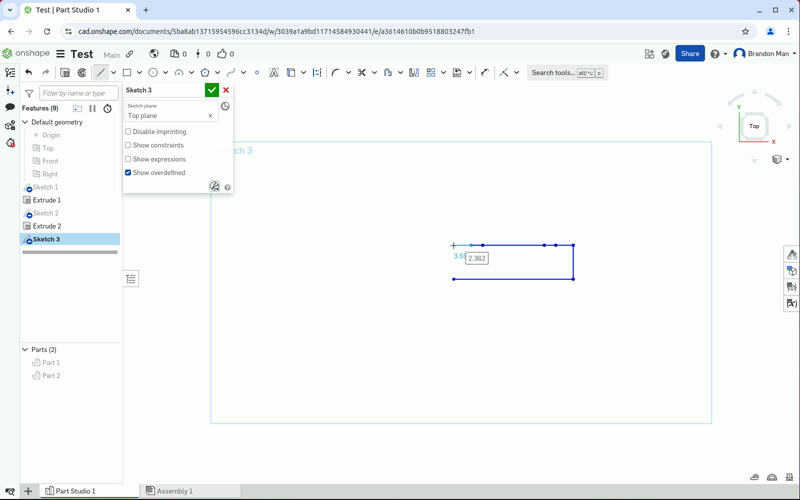
key_up(shift)
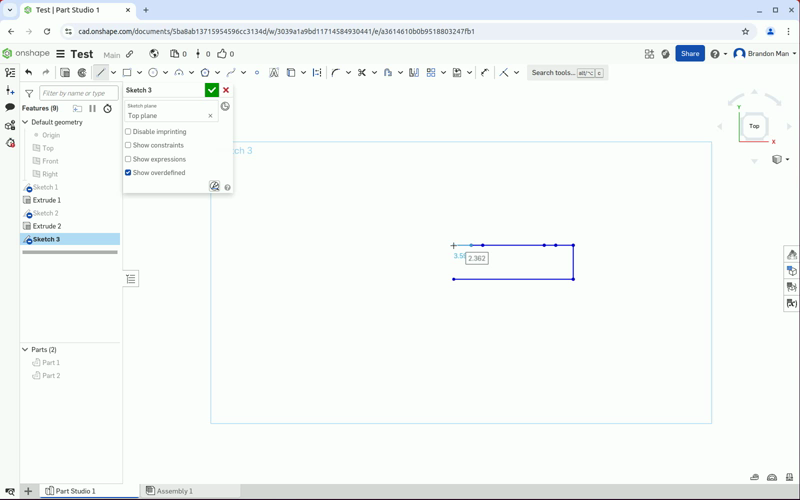
mouse_move(483, 245)
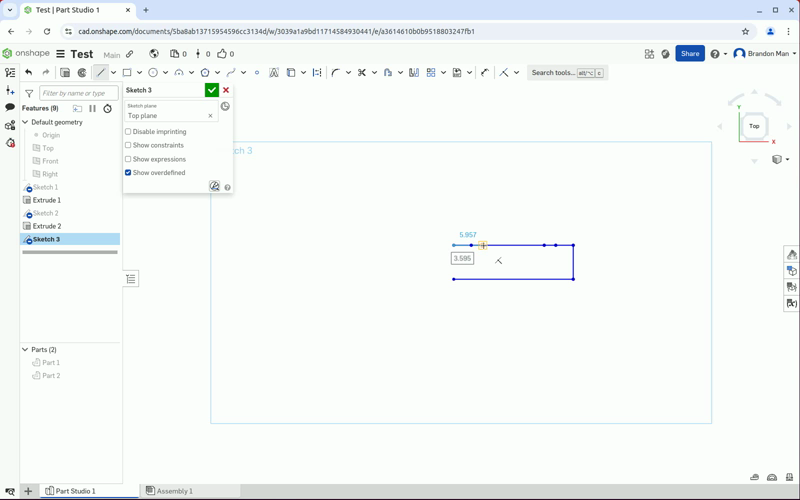
key_down(shift)
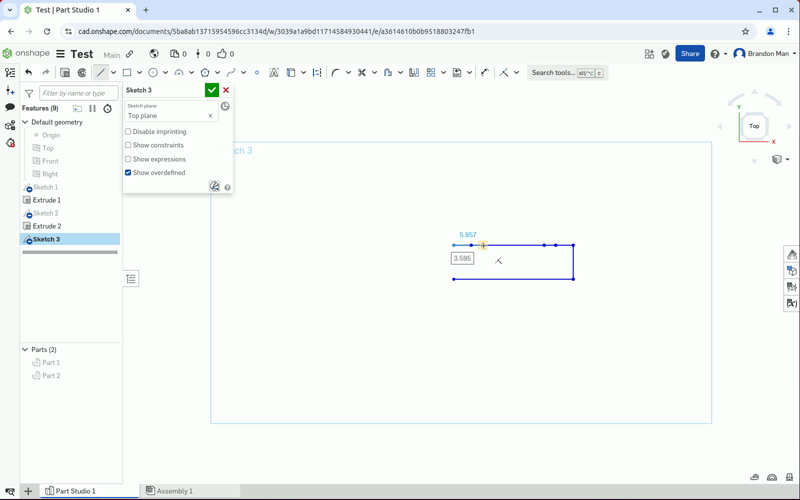
mouse_move(453, 279)
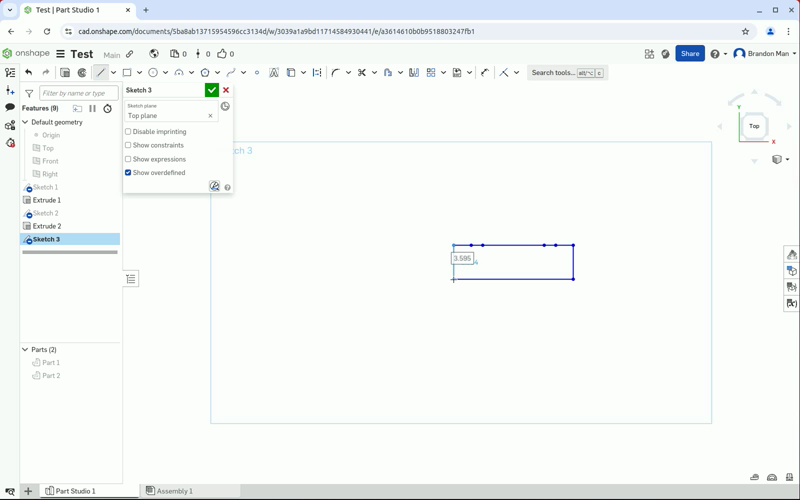
key_up(shift)
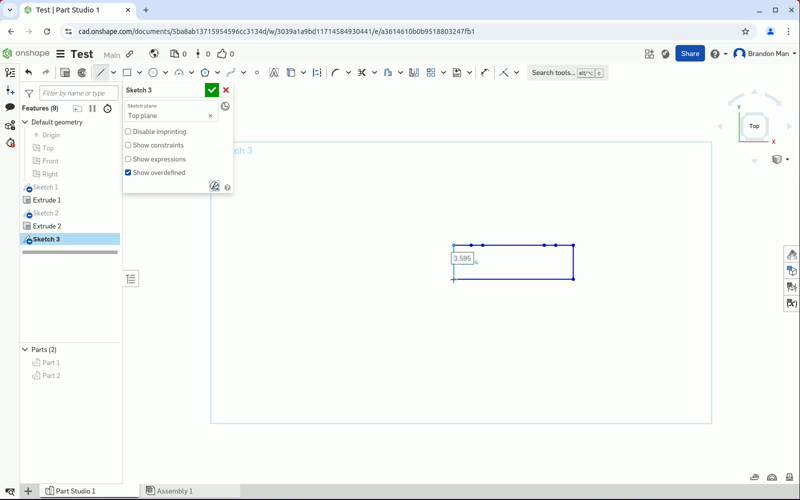
click(453, 279)
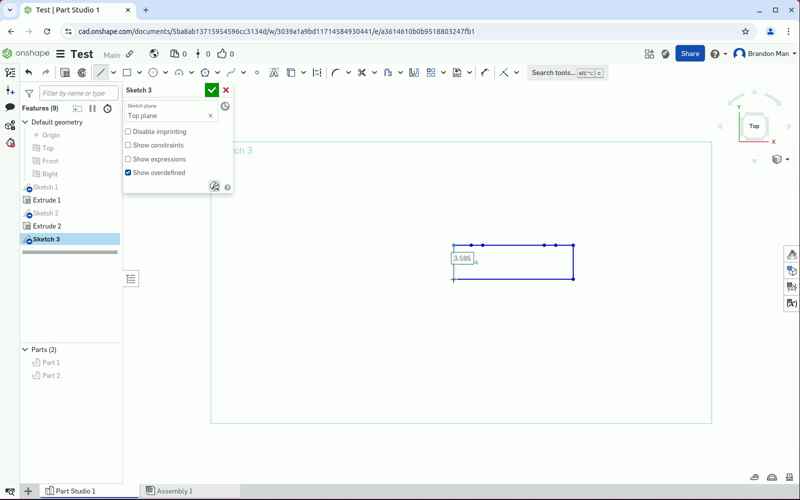
key(esc)
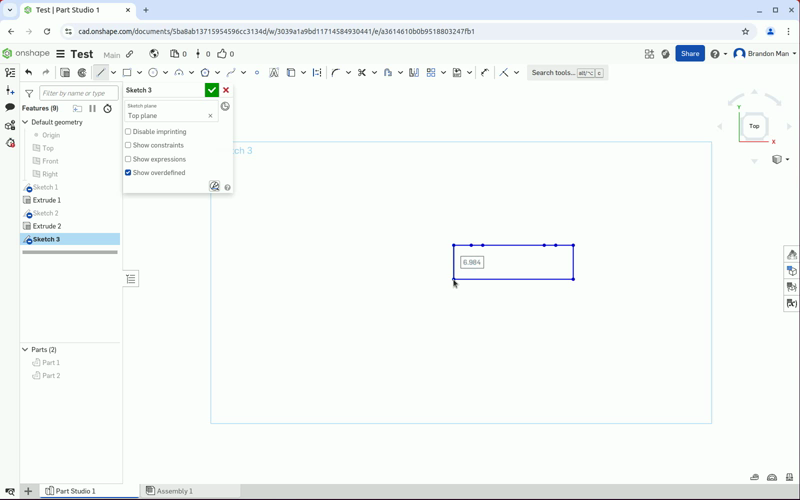
mouse_move(528, 266)
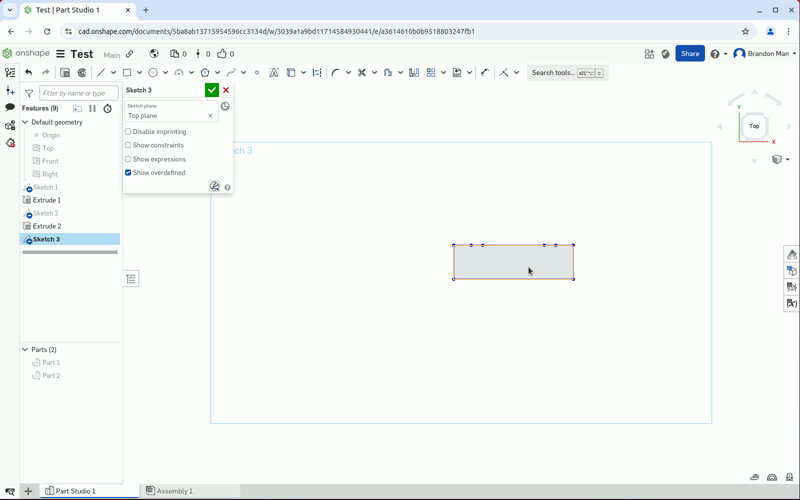
click(528, 266)
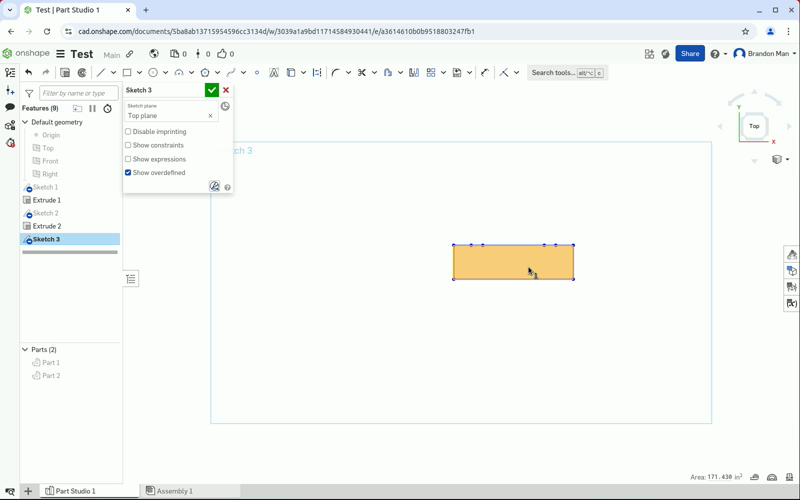
mouse_move(73, 352)
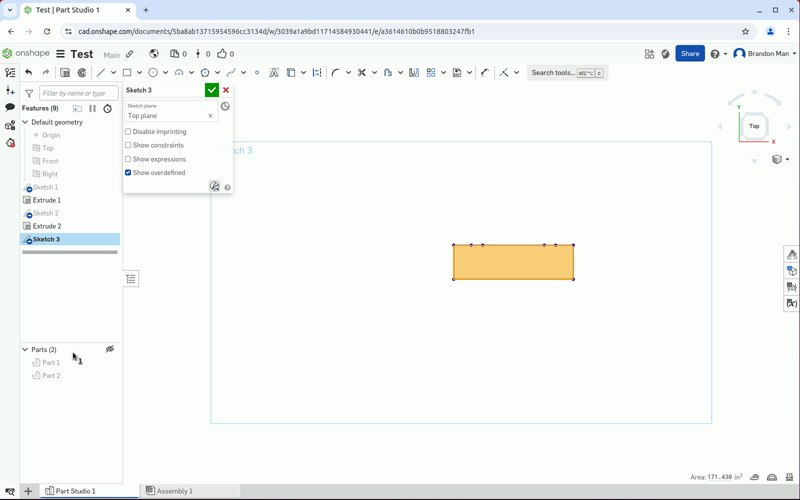
key(shift+y)
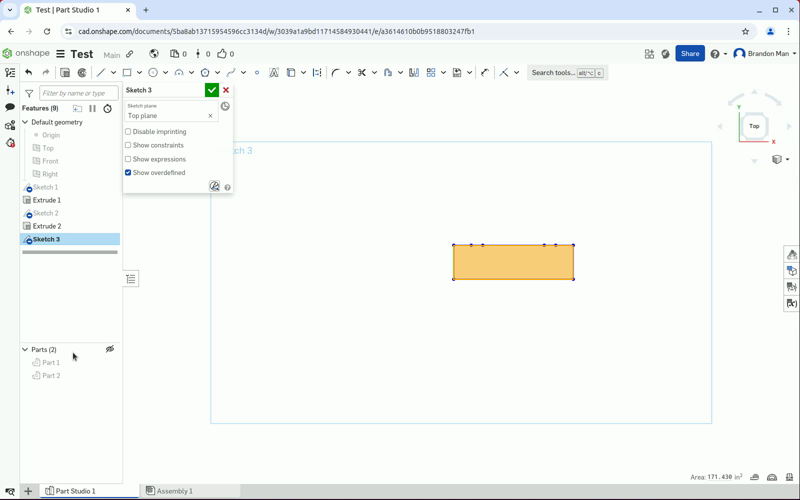
key(shift+e)
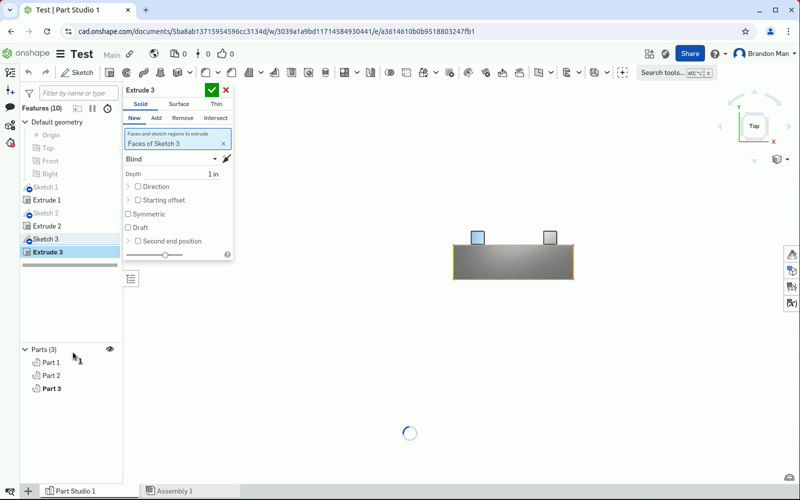
mouse_move(143, 106)
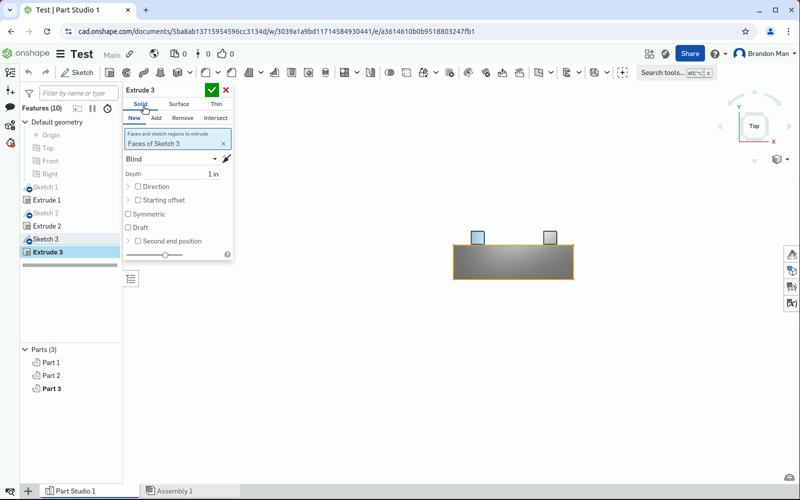
click(143, 106)
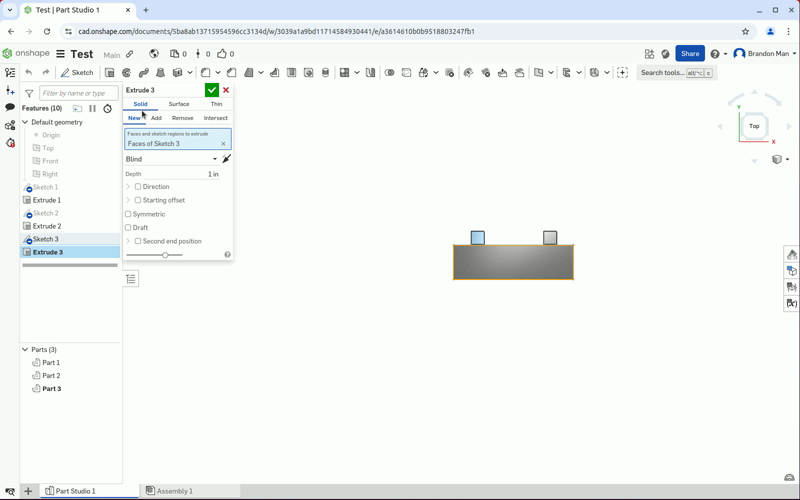
mouse_move(137, 120)
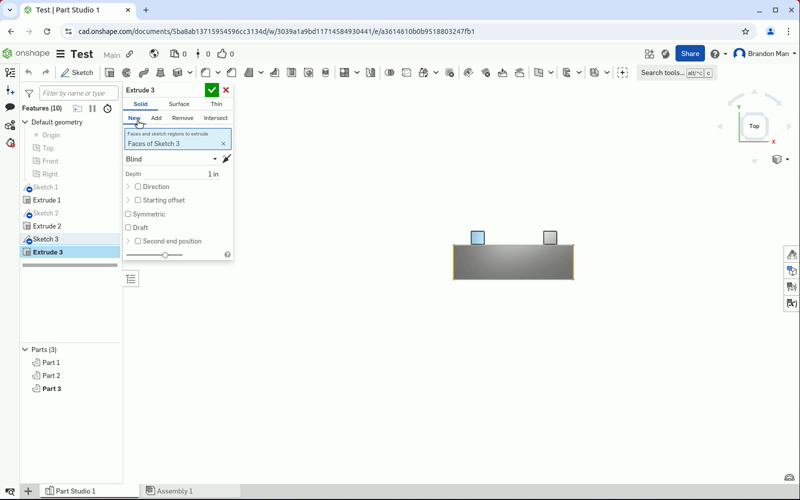
click(137, 120)
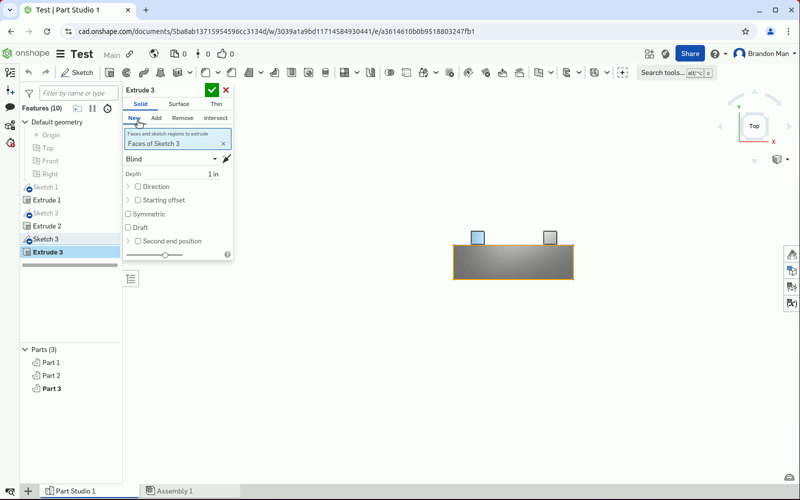
key(tab, 4)
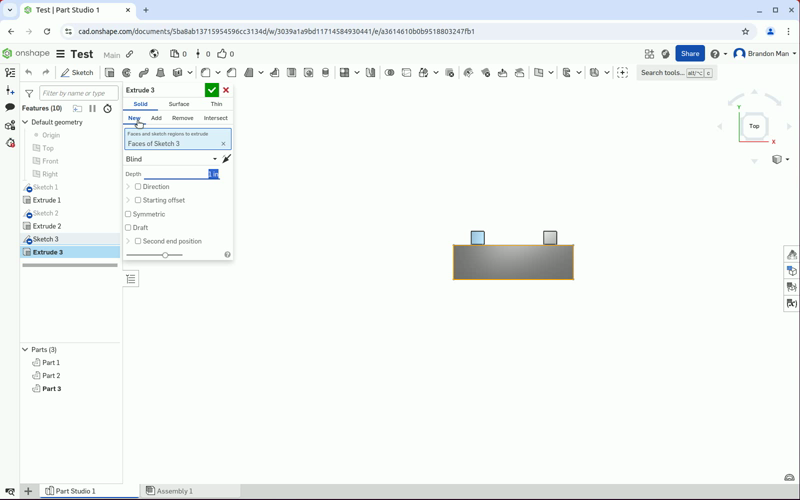
text(3.611)
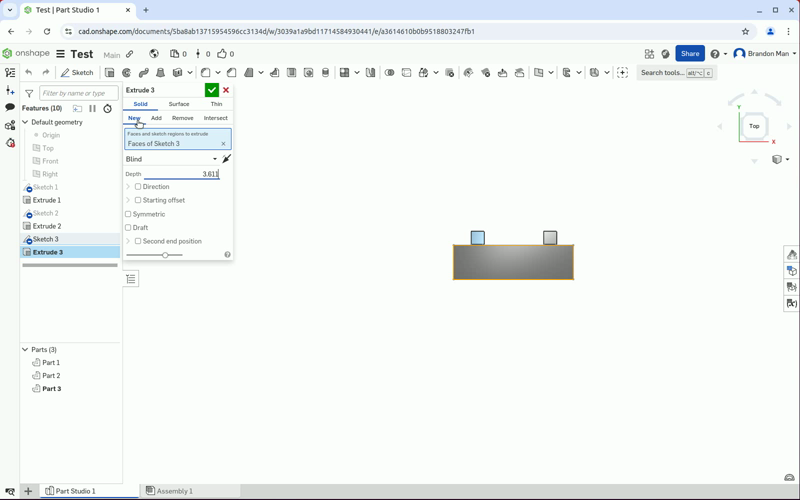
key(enter)
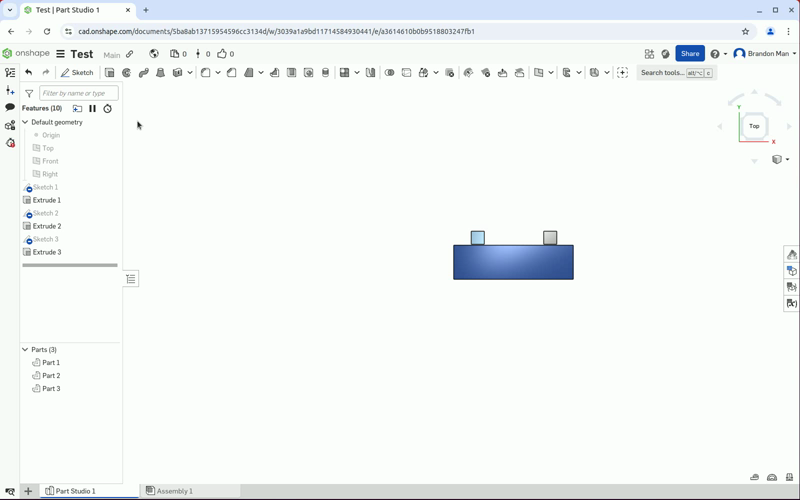
key(shift+h)
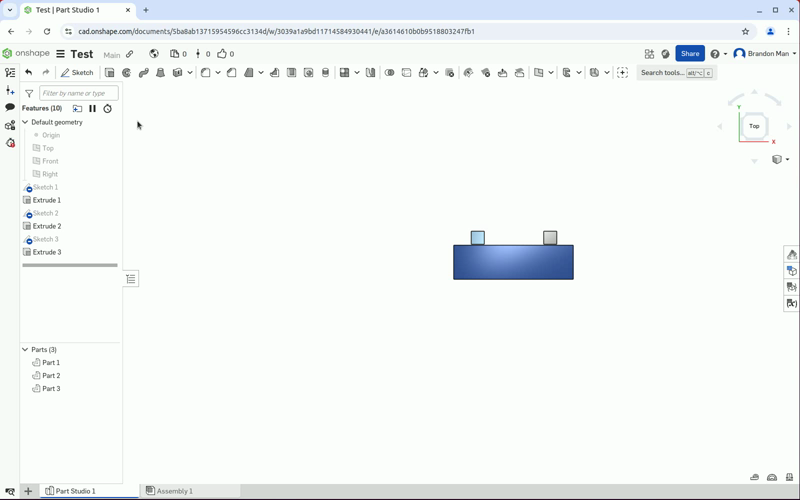
key(shift+h)
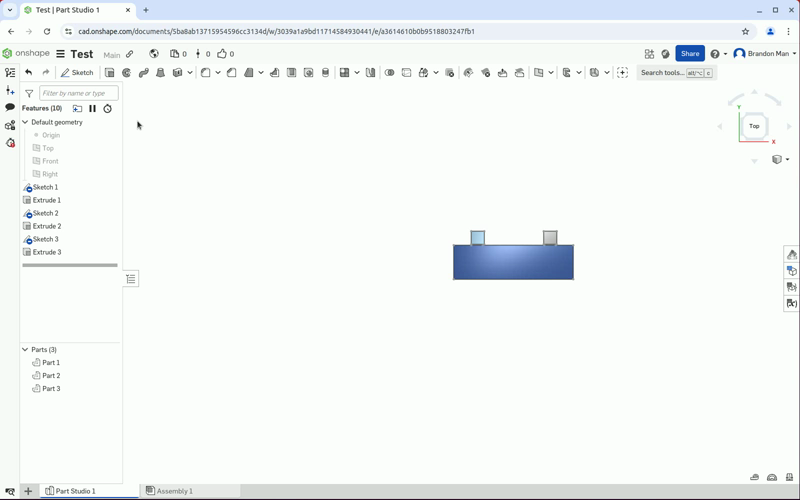
key(shift+7)
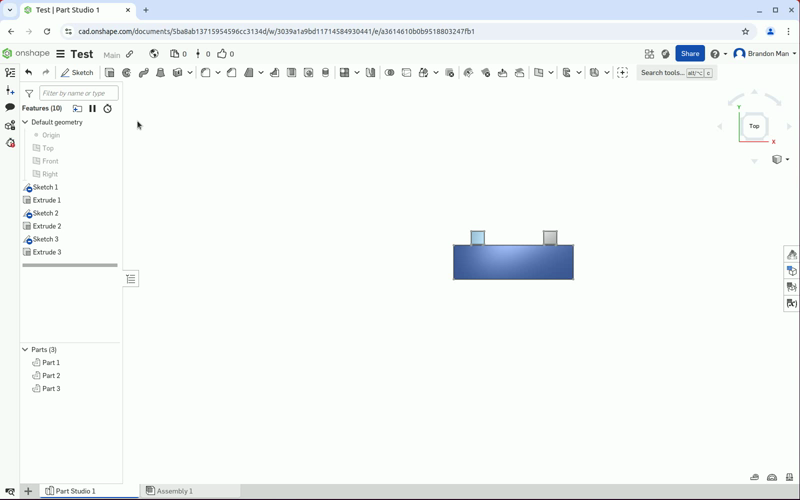
key(up, 3)
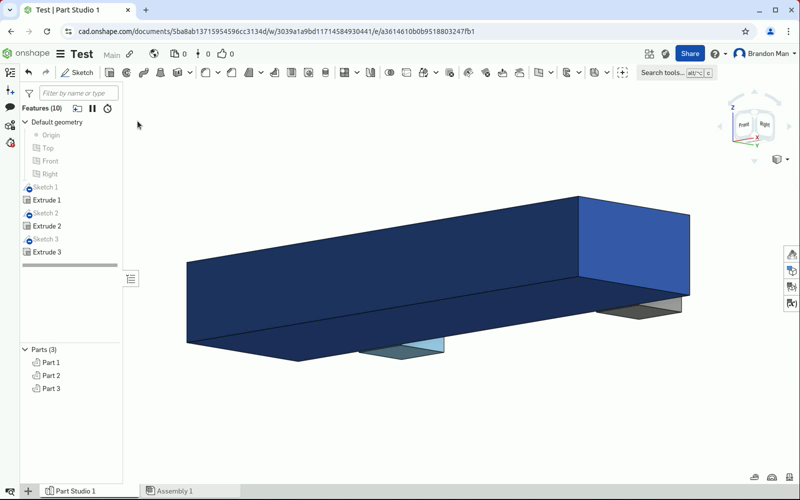
key(left, 3)
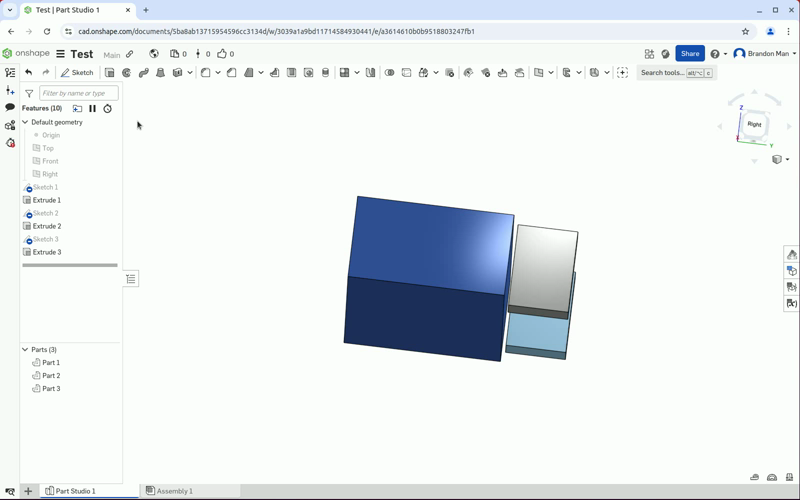
key(right, 3)
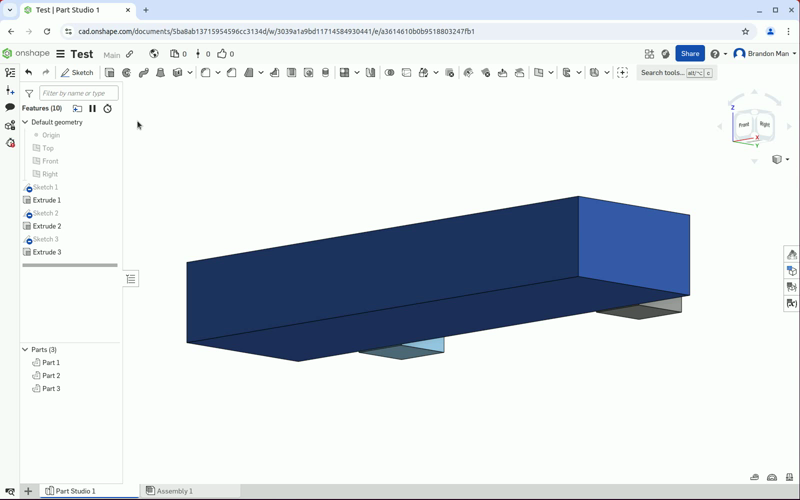
key(down, 3)
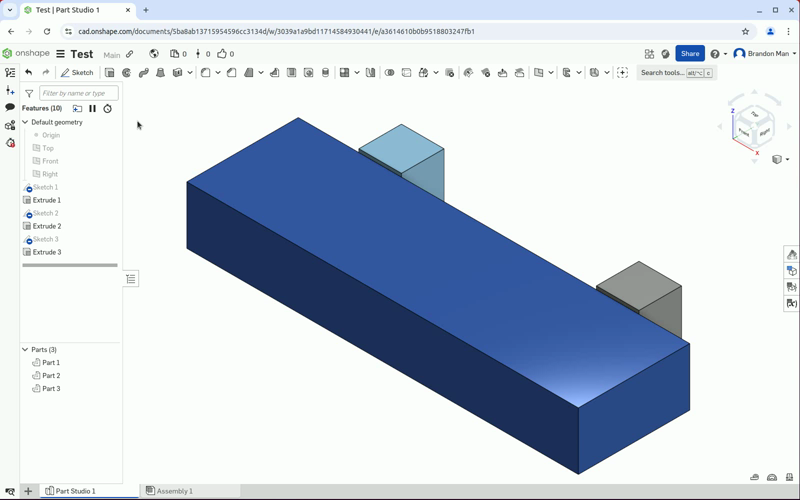
mouse_move(73, 189)
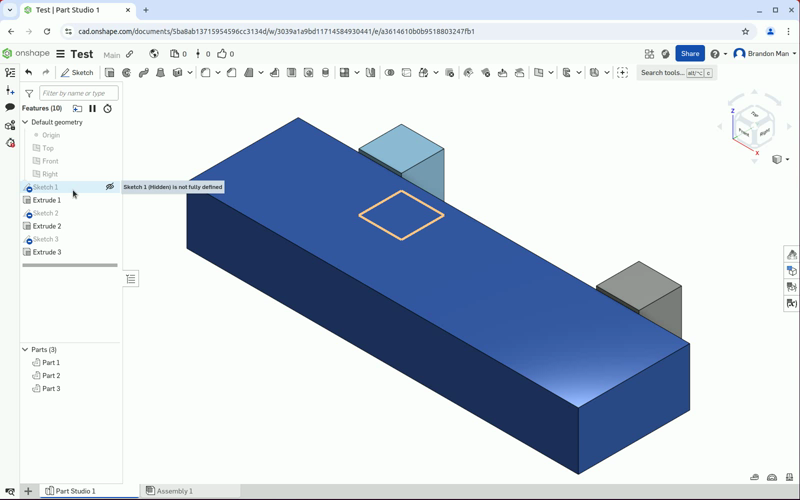
click(73, 189)